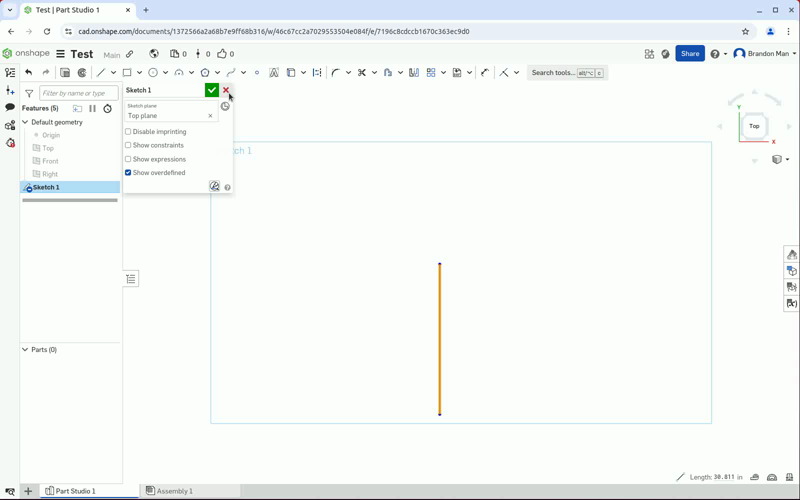
key(shift+h)
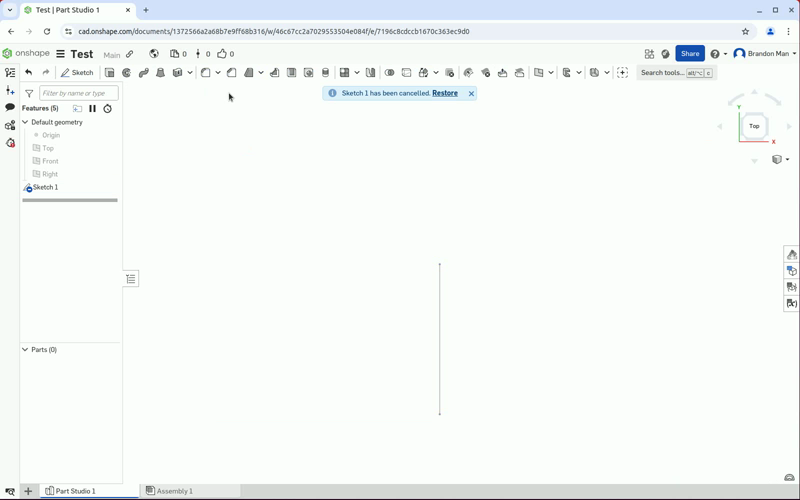
key(shift+s)
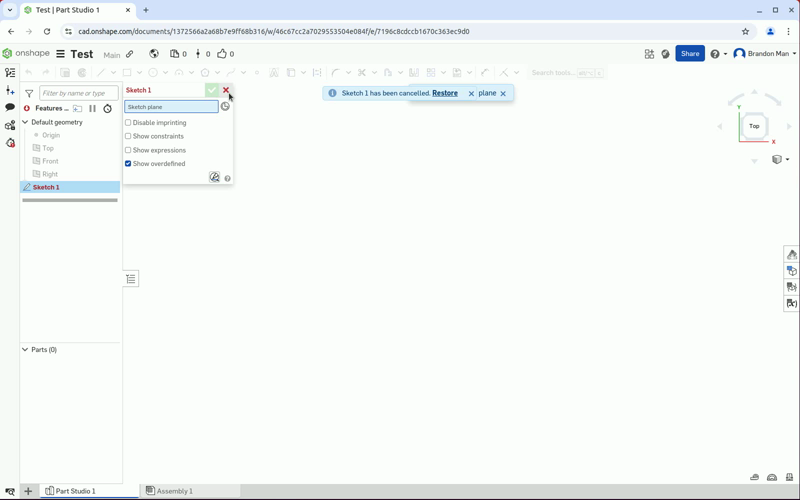
mouse_move(73, 150)
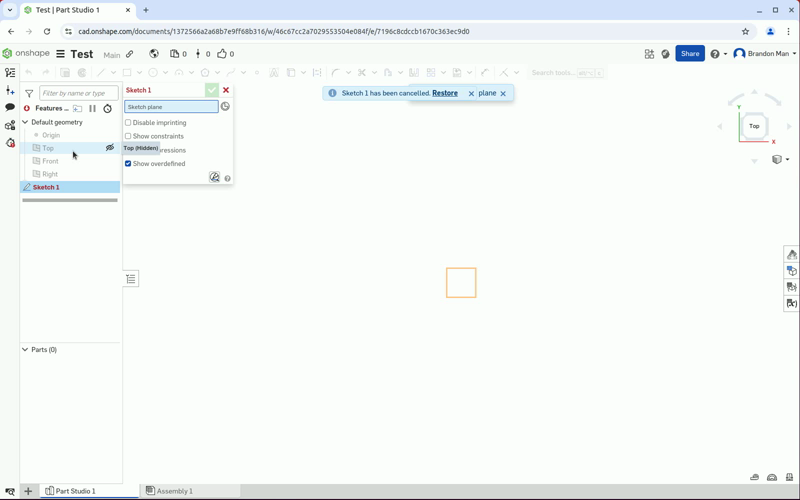
click(73, 150)
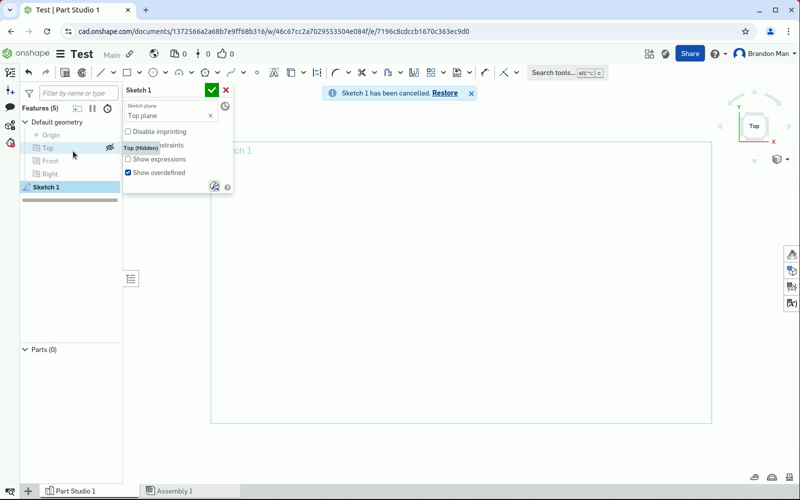
mouse_move(73, 352)
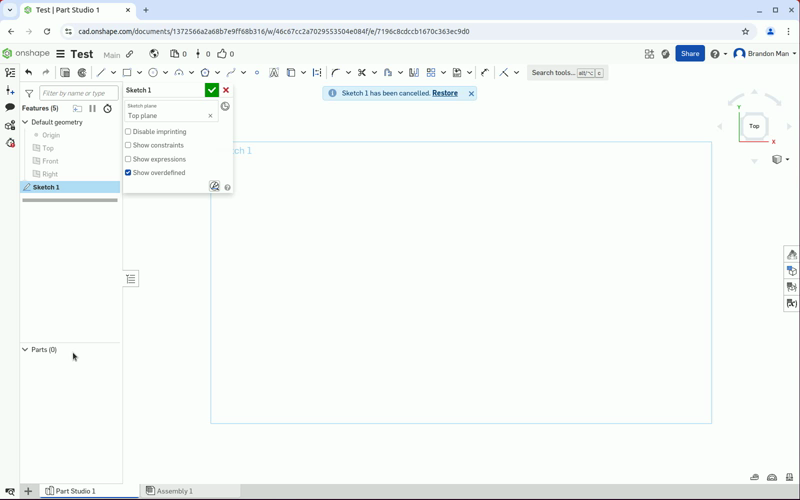
key(y)
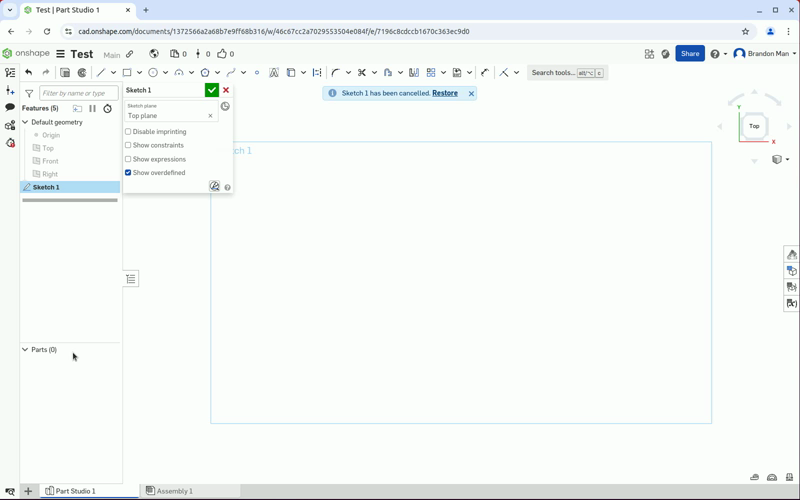
key(l)
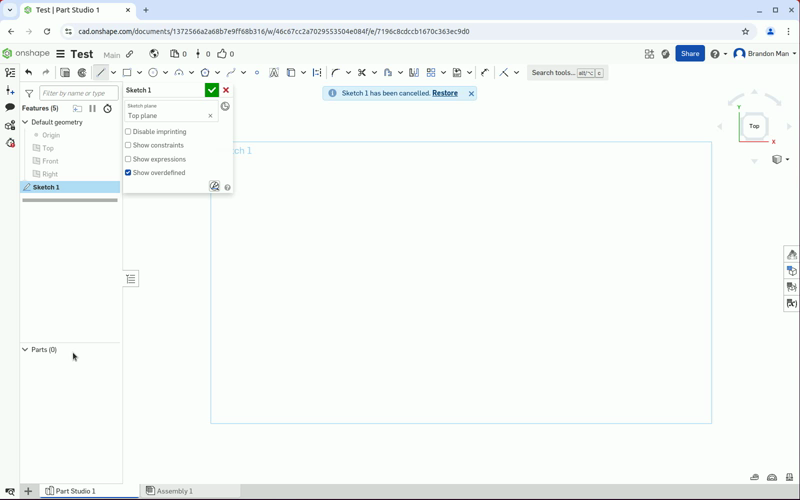
key_down(shift)
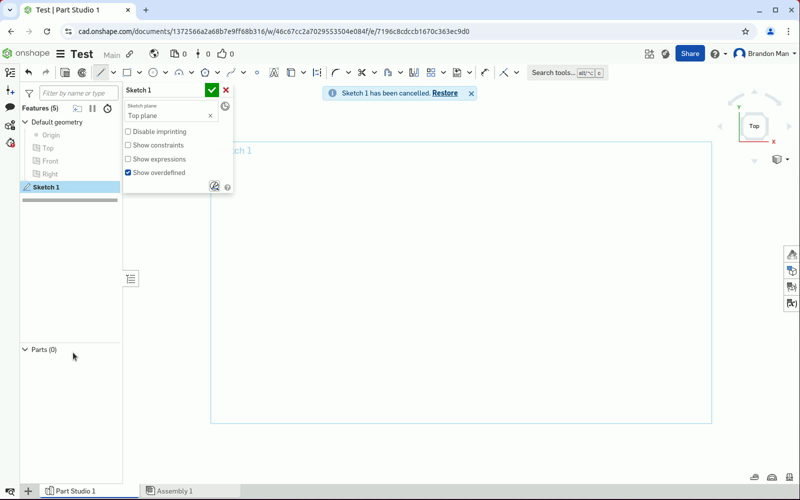
mouse_move(376, 339)
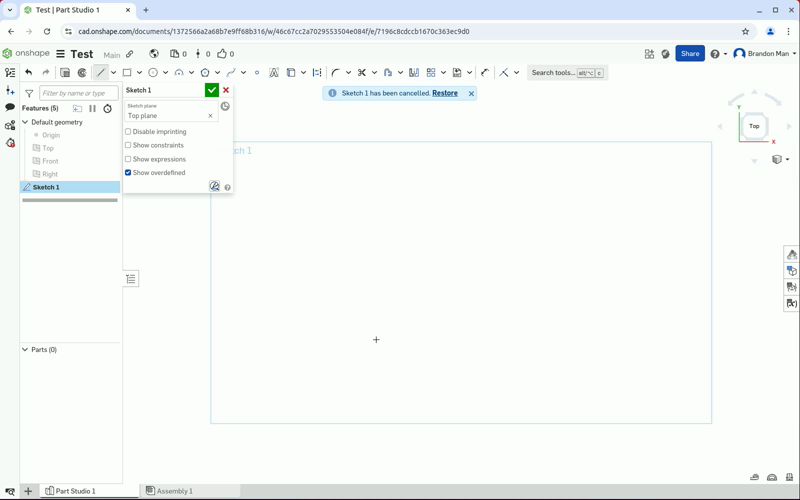
click(376, 339)
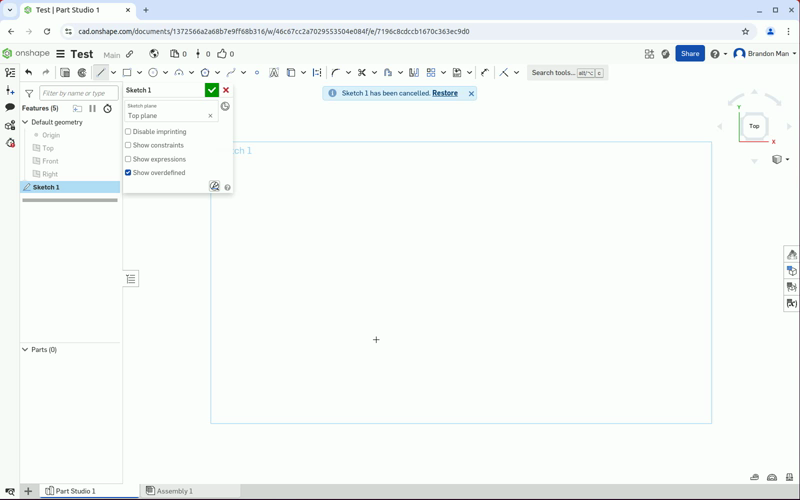
key_up(shift)
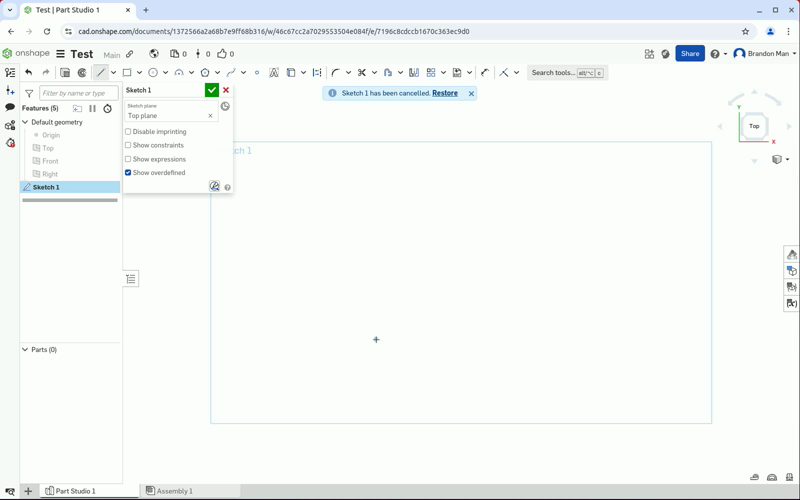
key_down(shift)
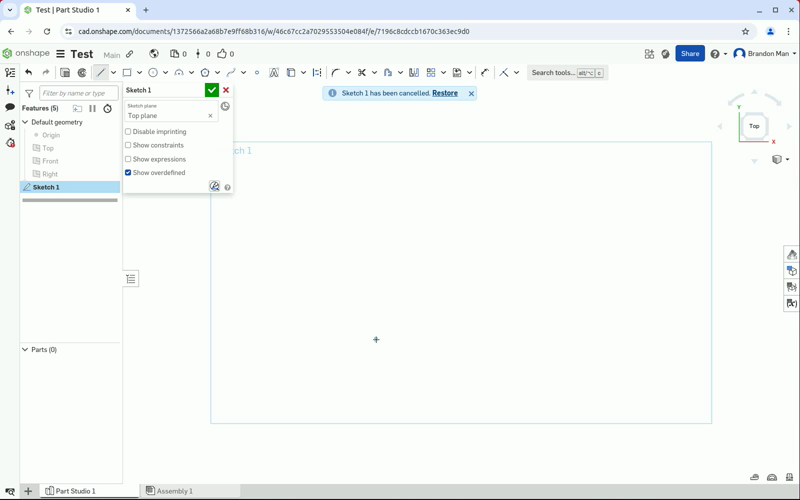
mouse_move(544, 339)
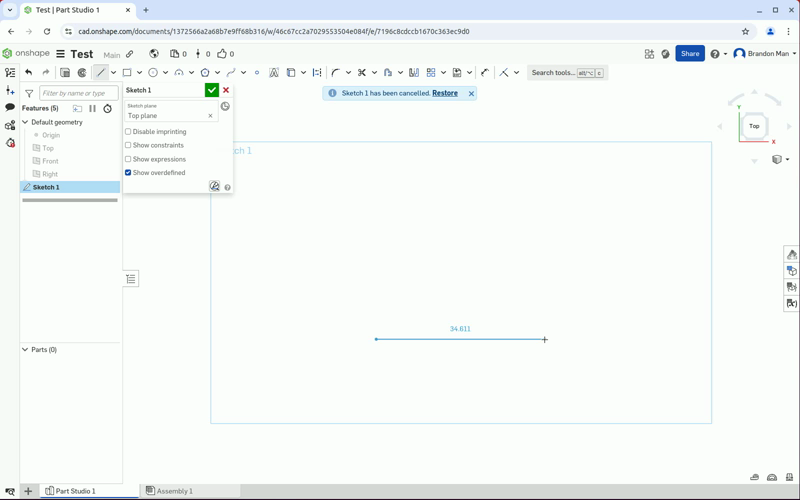
click(544, 339)
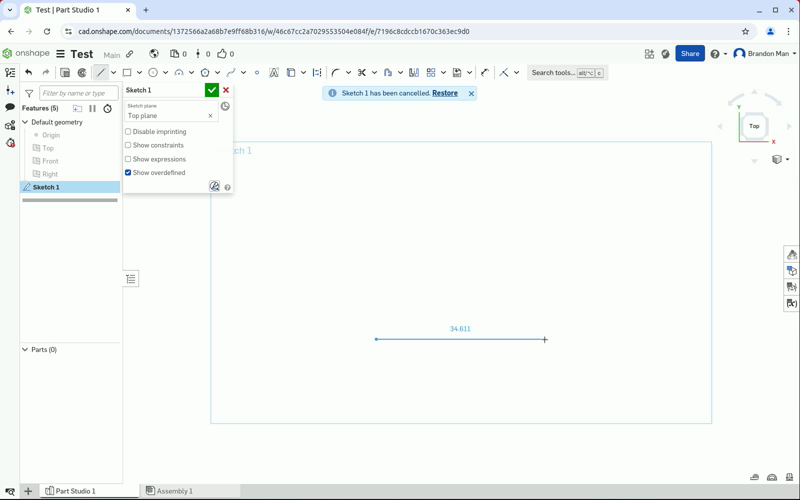
key_up(shift)
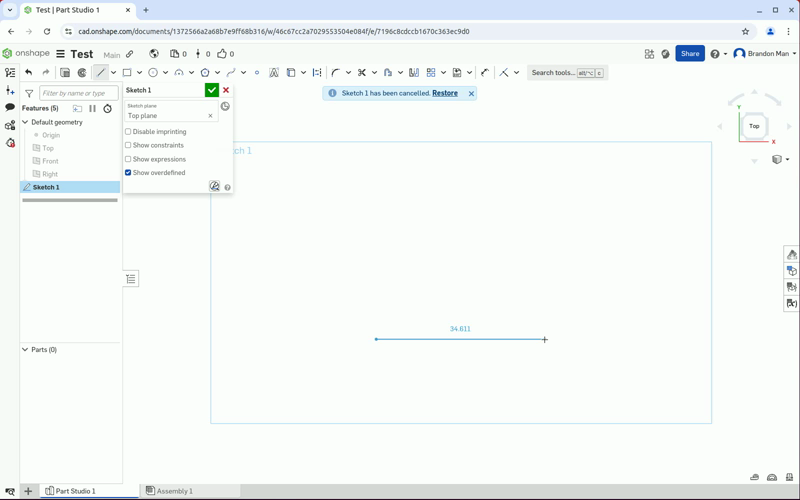
key_down(shift)
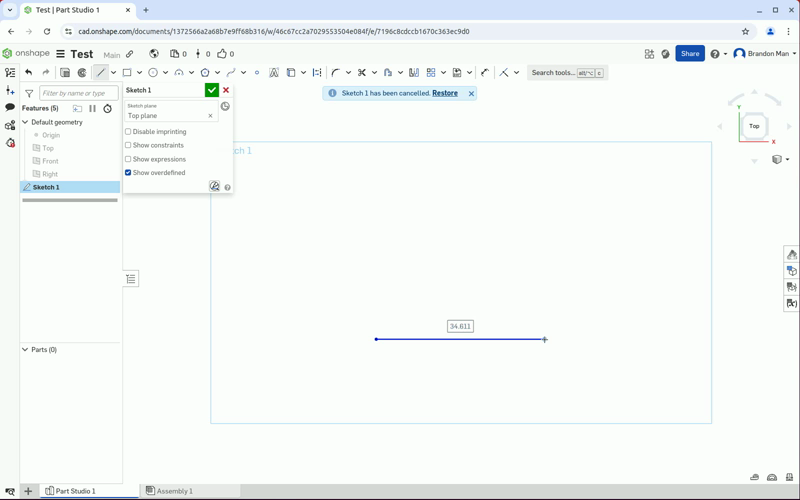
mouse_move(544, 227)
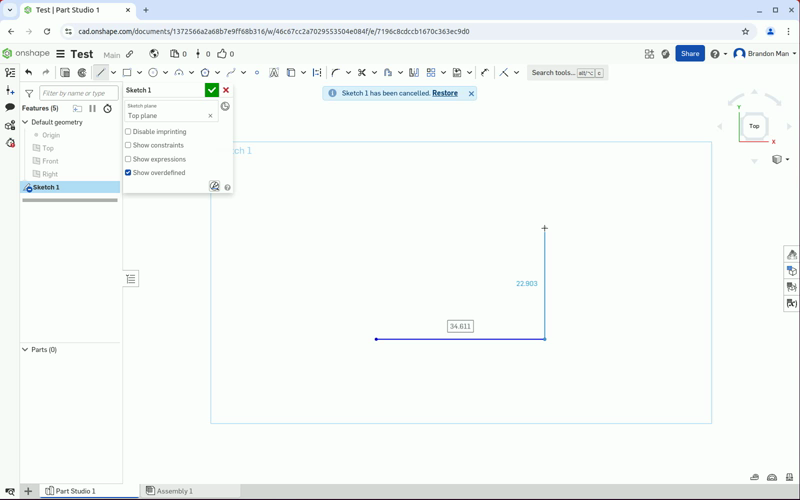
click(544, 227)
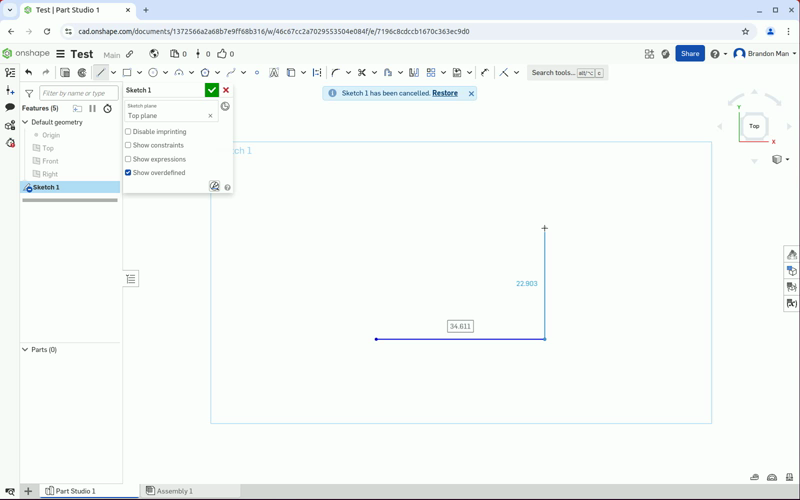
key_up(shift)
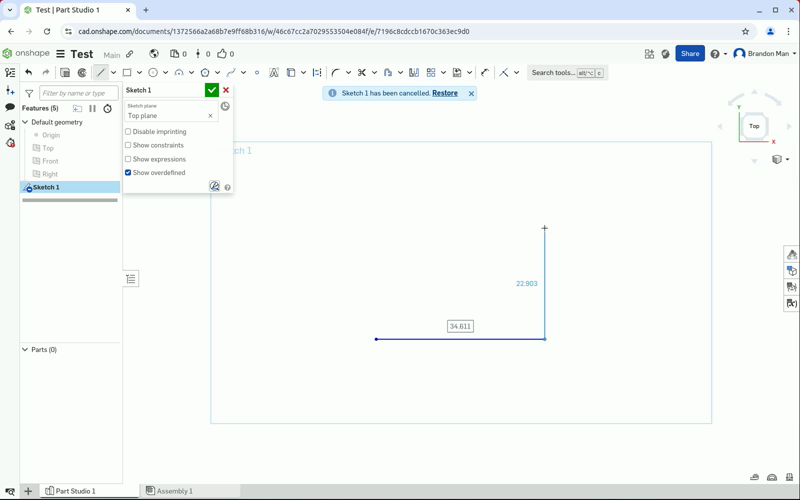
key_down(shift)
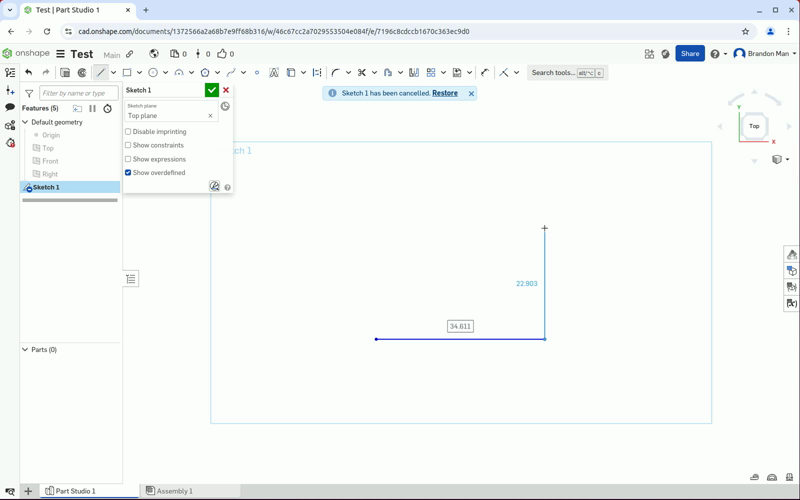
mouse_move(376, 227)
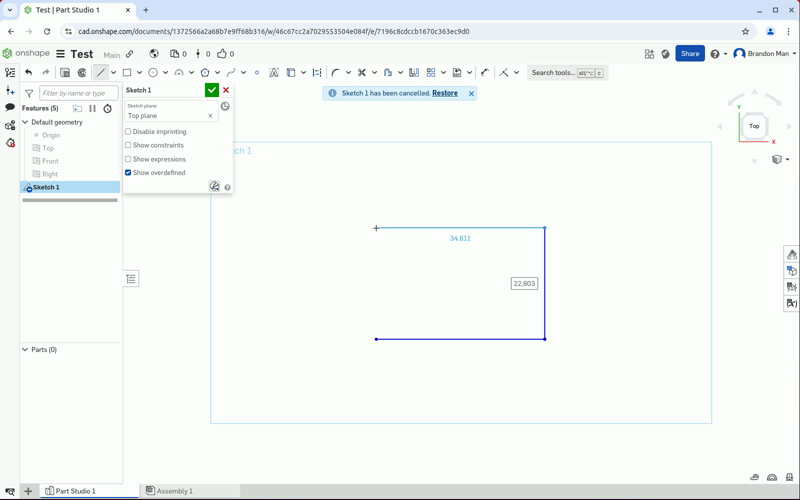
click(376, 227)
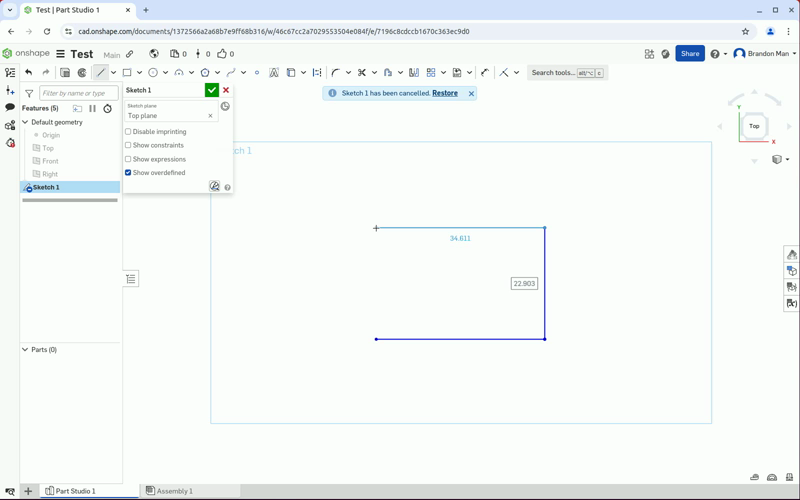
key_up(shift)
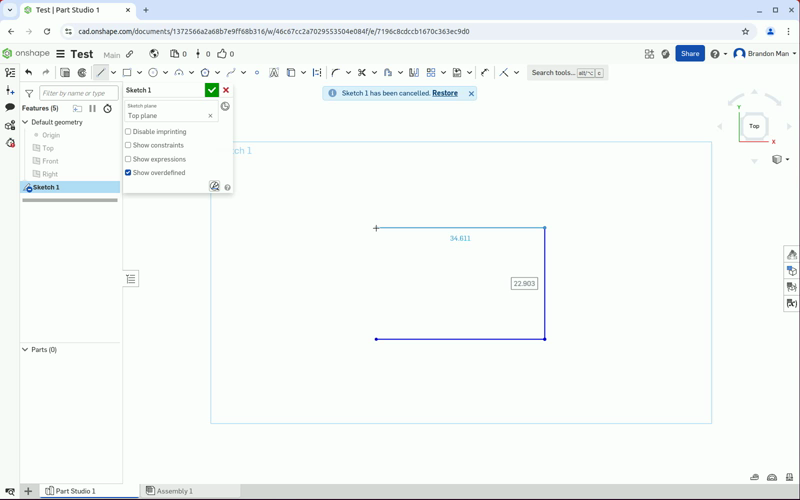
key_down(shift)
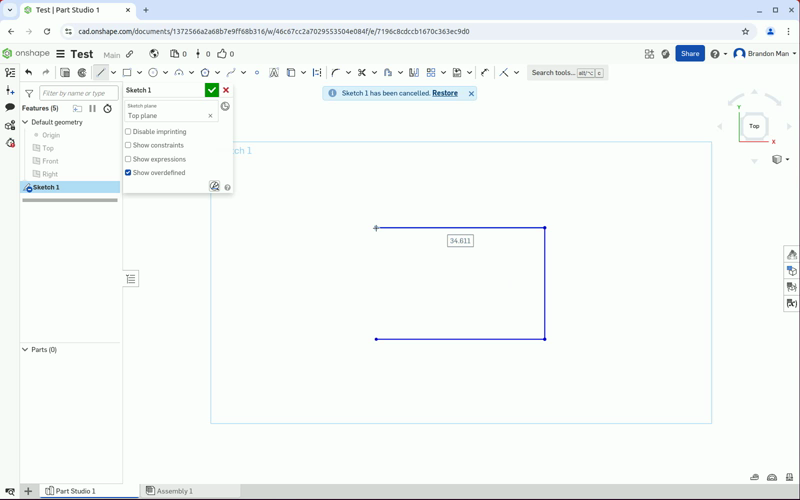
mouse_move(376, 339)
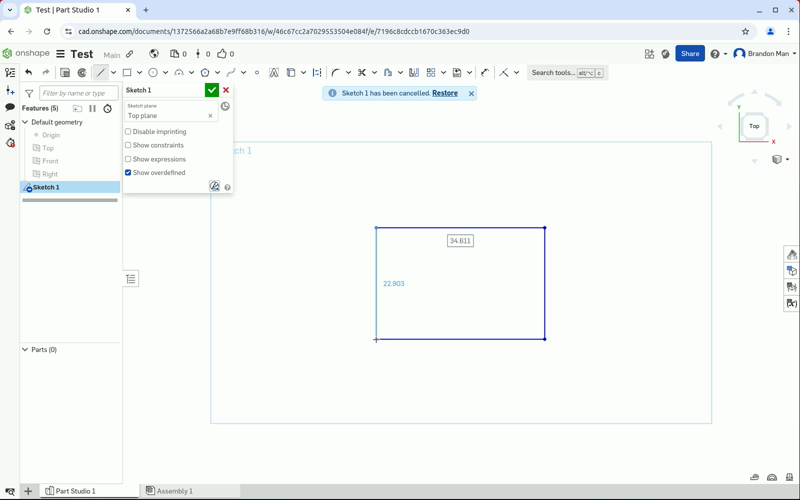
key_up(shift)
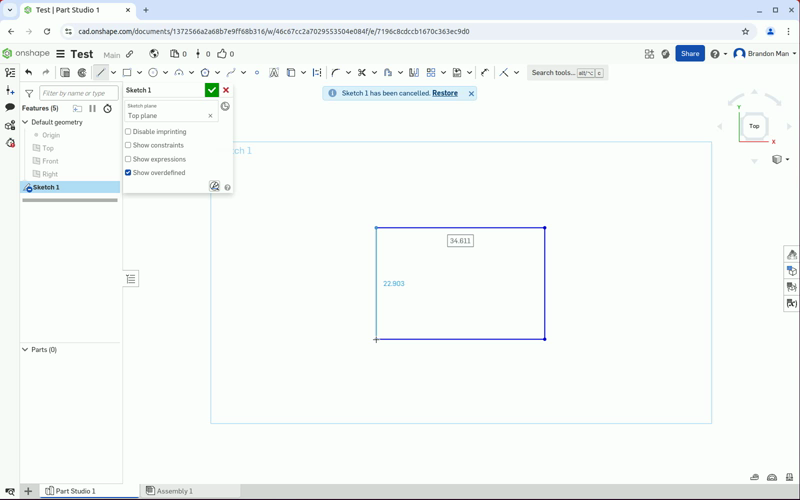
click(376, 339)
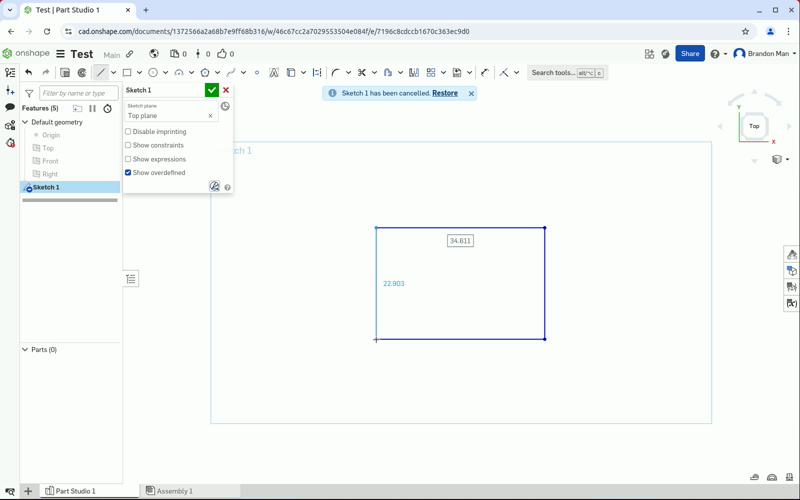
key(esc)
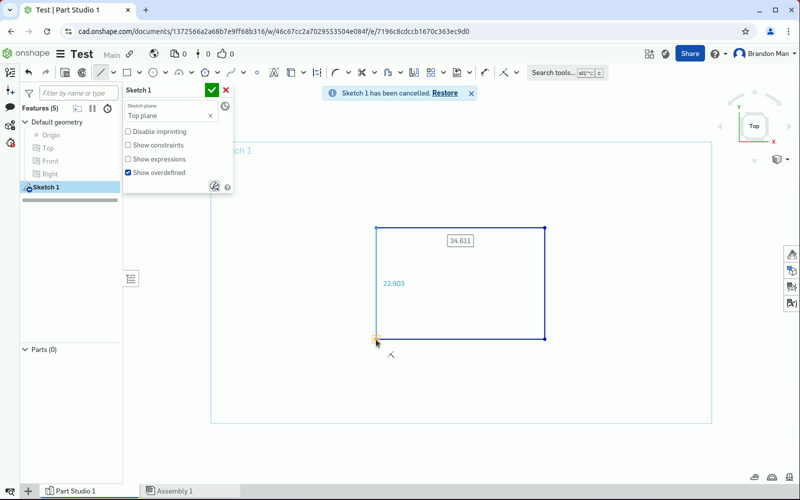
key(c)
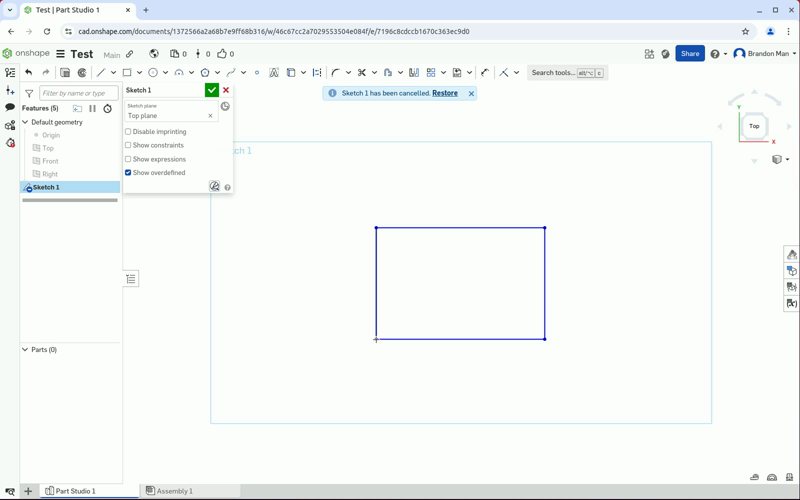
key_down(shift)
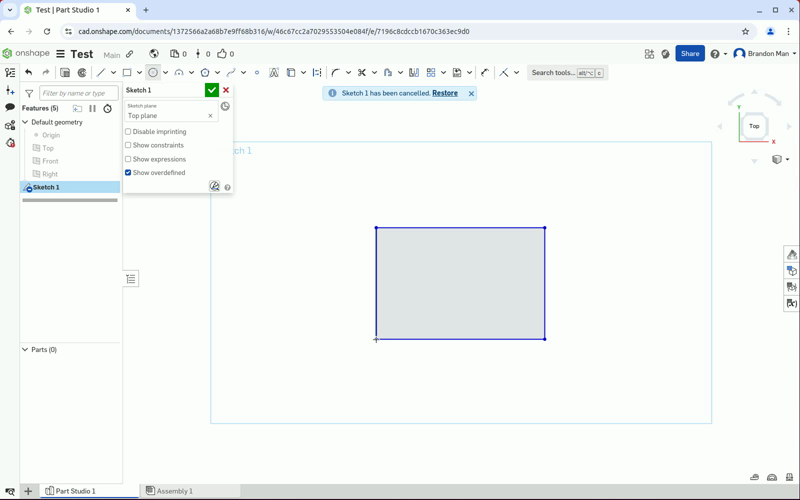
mouse_move(461, 282)
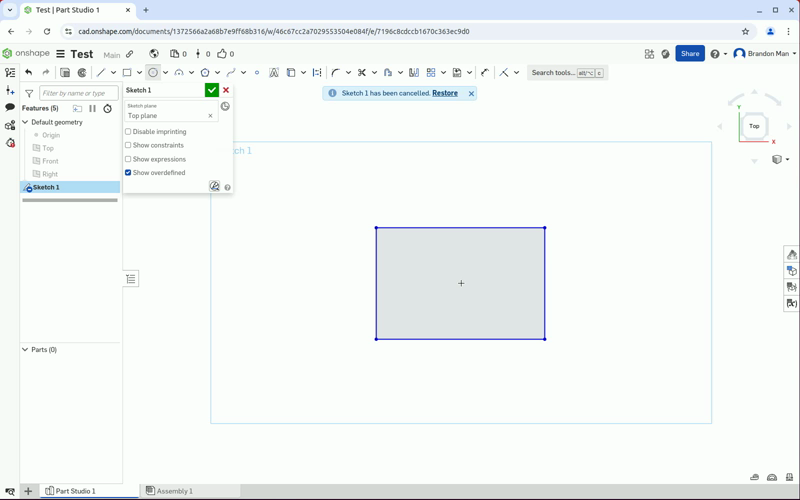
click(461, 282)
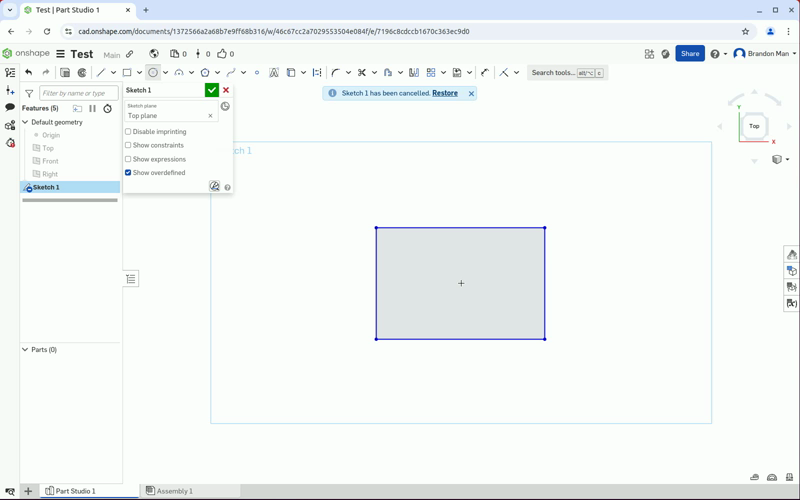
key_up(shift)
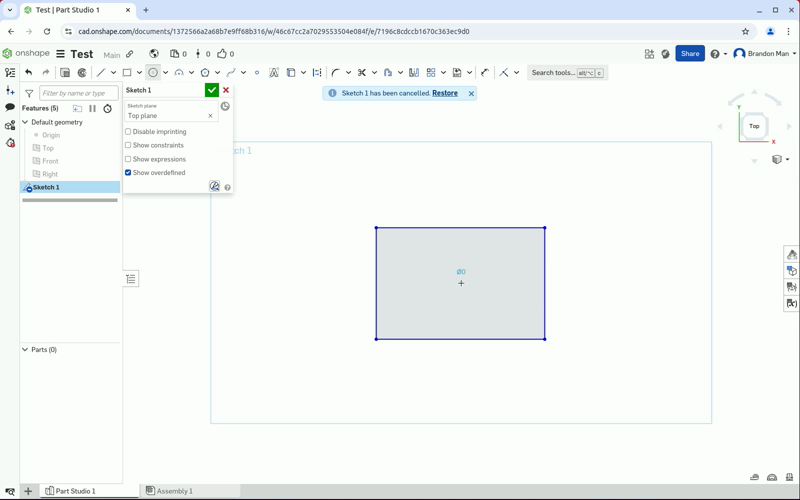
mouse_move(489, 282)
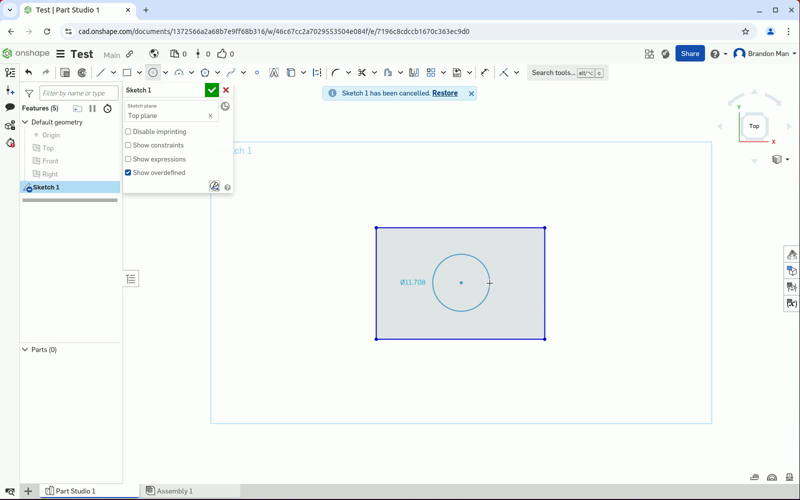
click(489, 282)
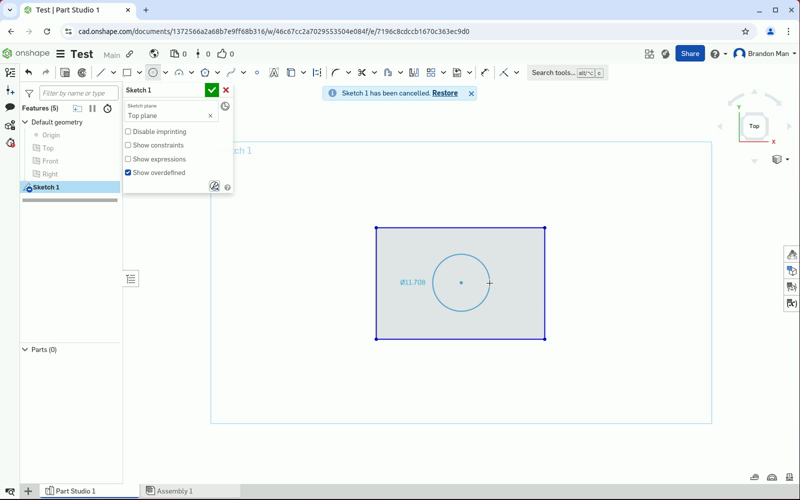
key(esc)
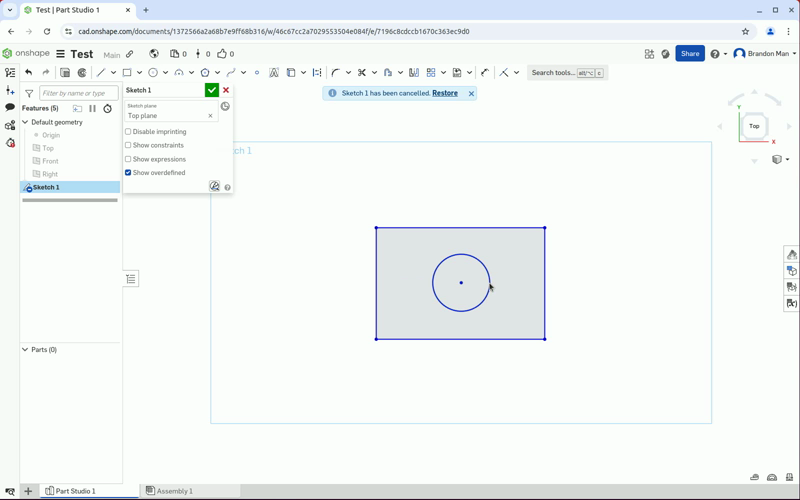
mouse_move(410, 243)
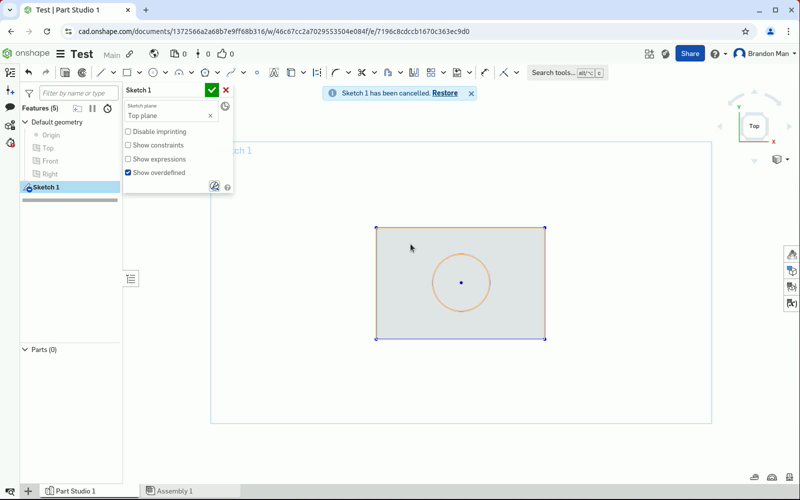
click(410, 243)
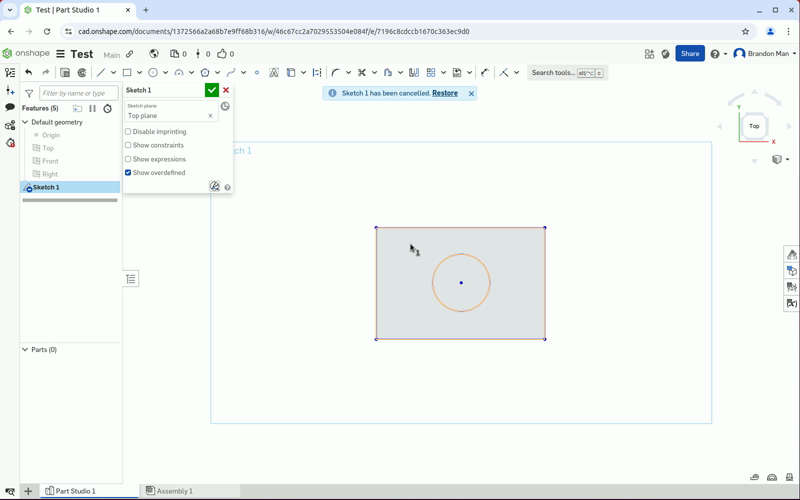
mouse_move(73, 352)
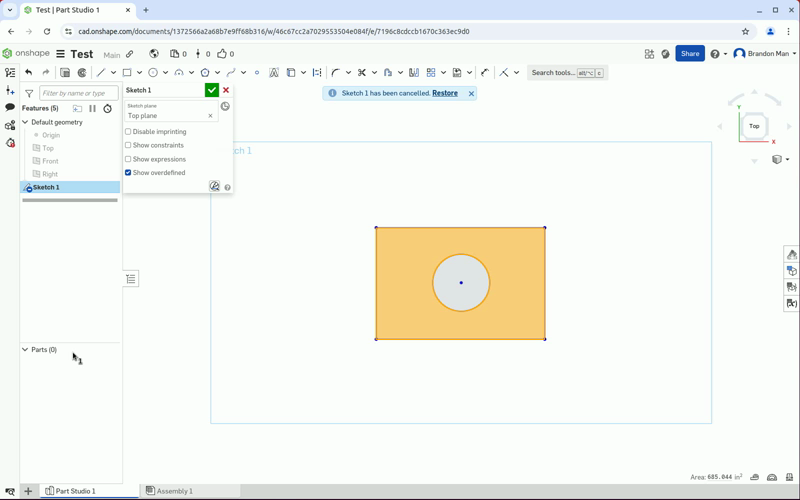
key(shift+y)
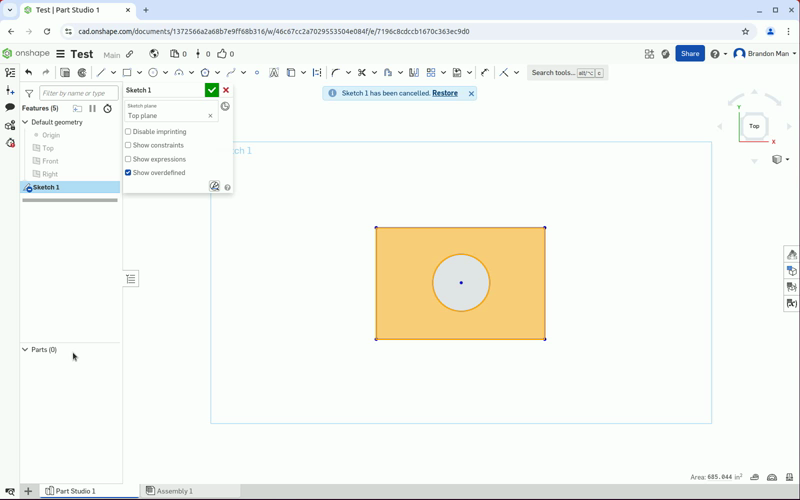
key(shift+e)
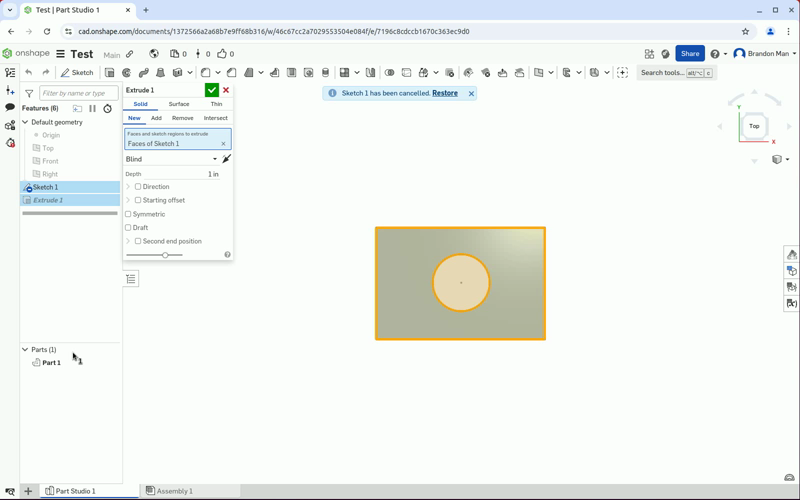
mouse_move(143, 106)
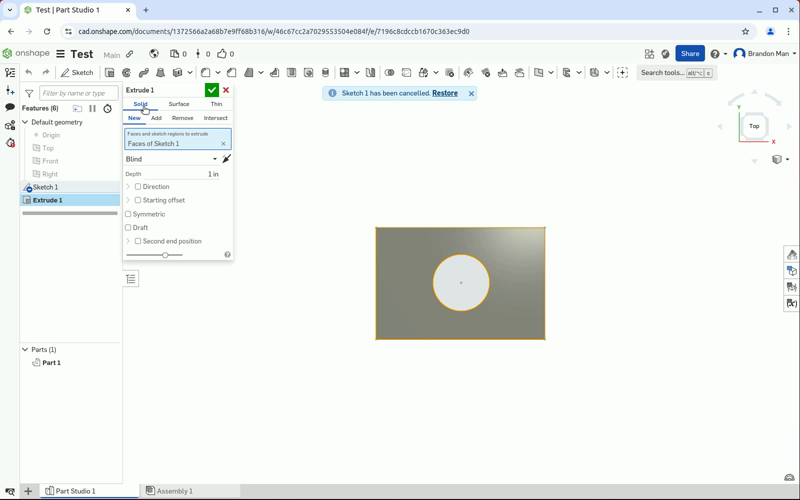
click(143, 106)
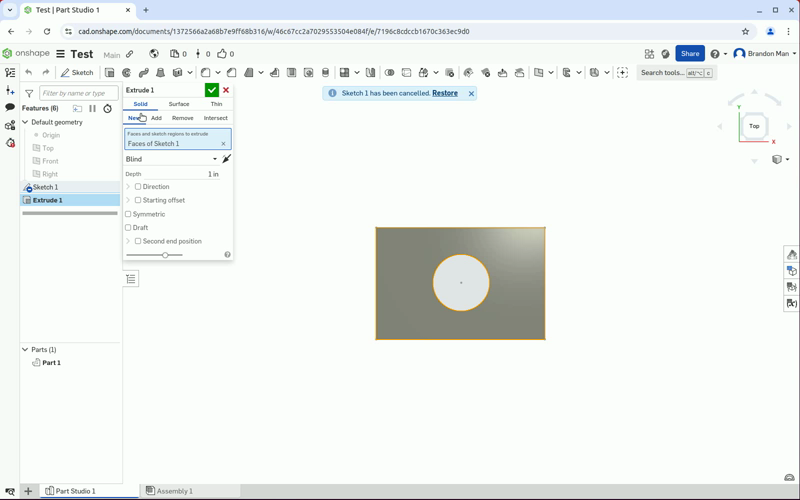
mouse_move(137, 120)
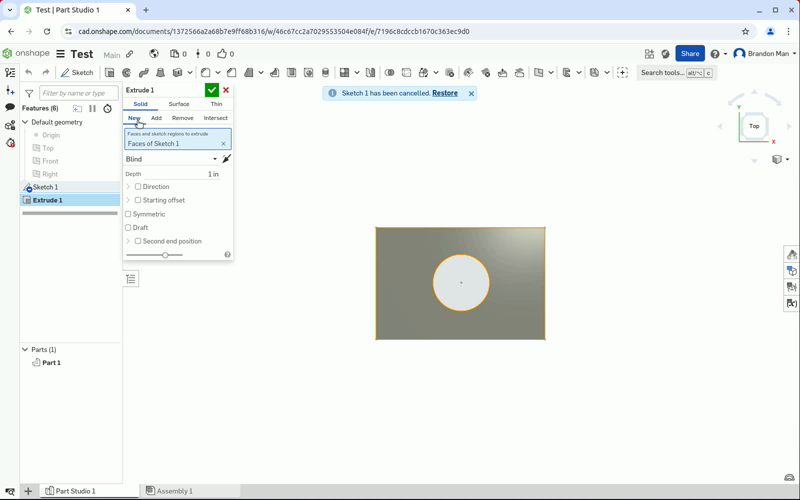
click(137, 120)
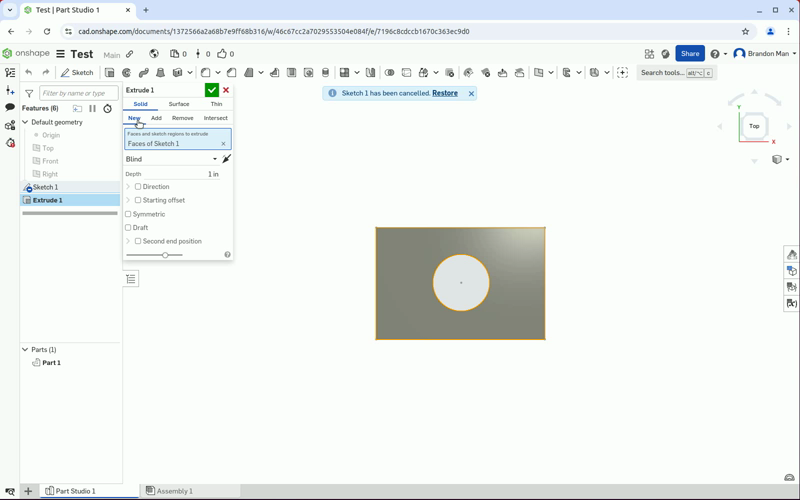
key(tab, 4)
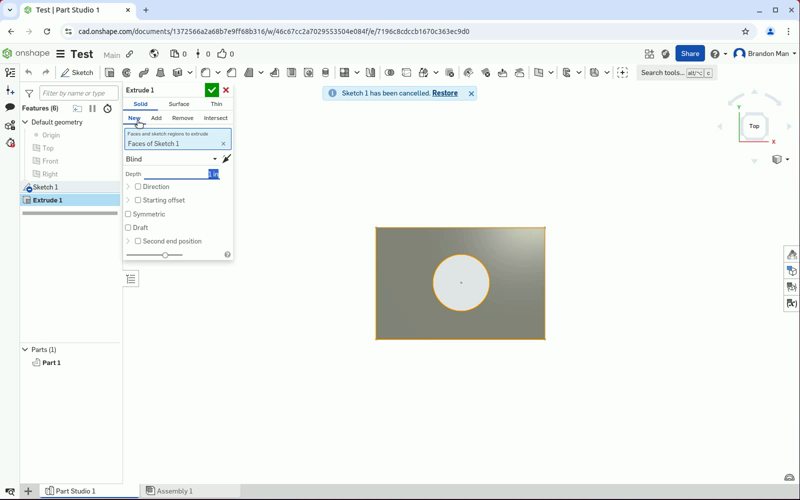
text(5.777)
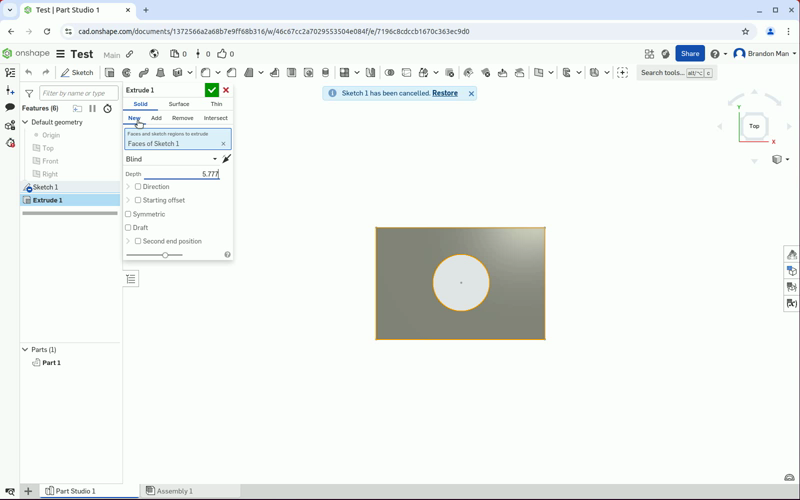
key(enter)
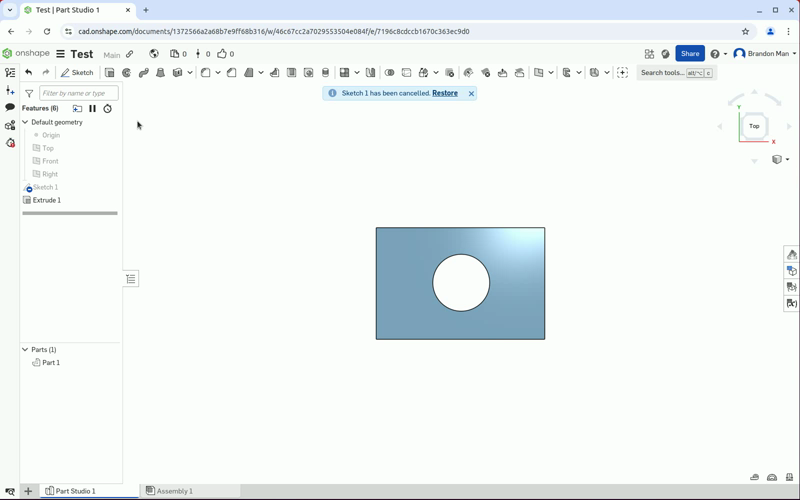
key(shift+h)
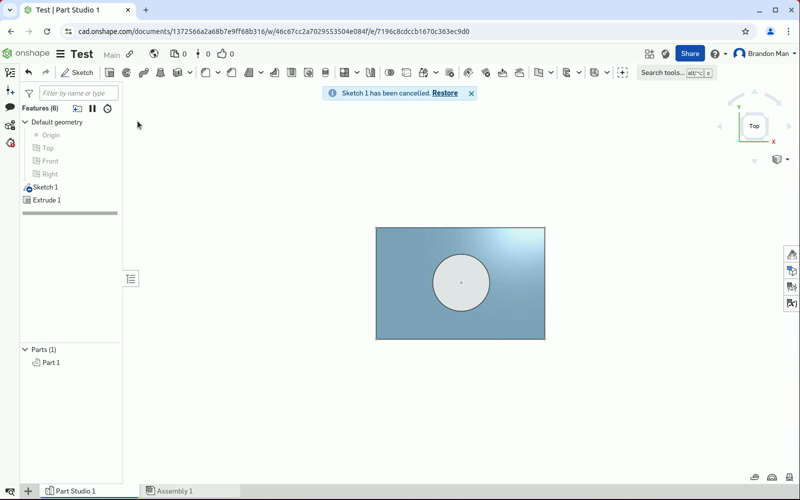
key(shift+h)
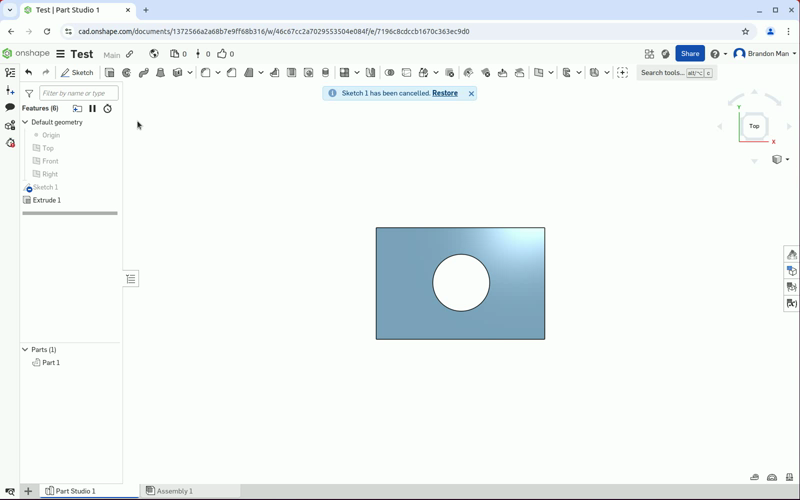
mouse_move(73, 189)
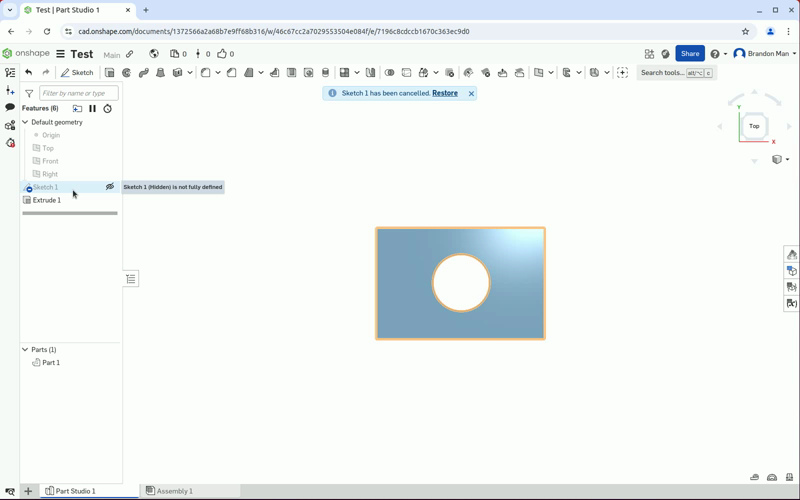
click(73, 189)
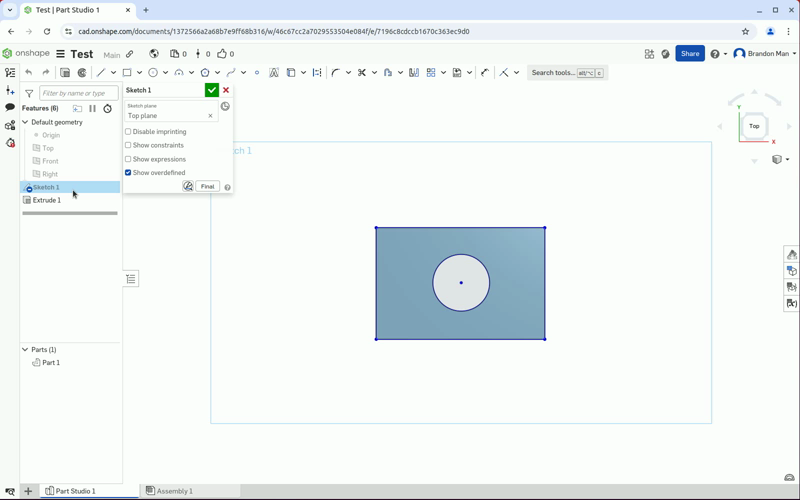
mouse_move(229, 92)
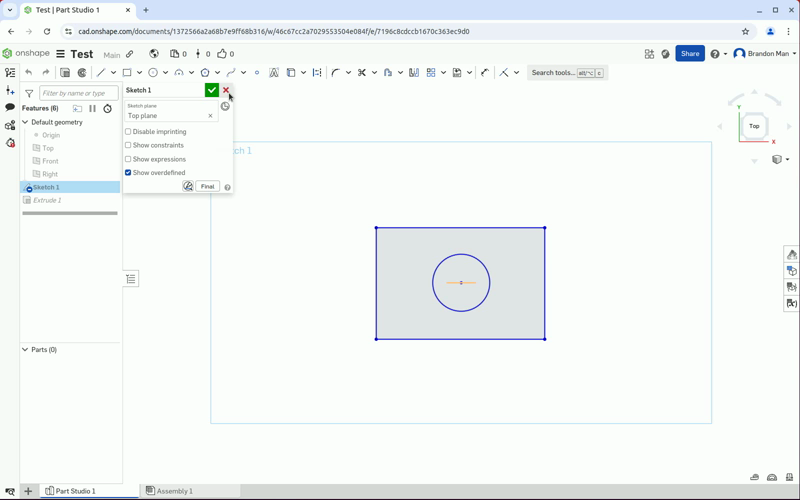
click(229, 92)
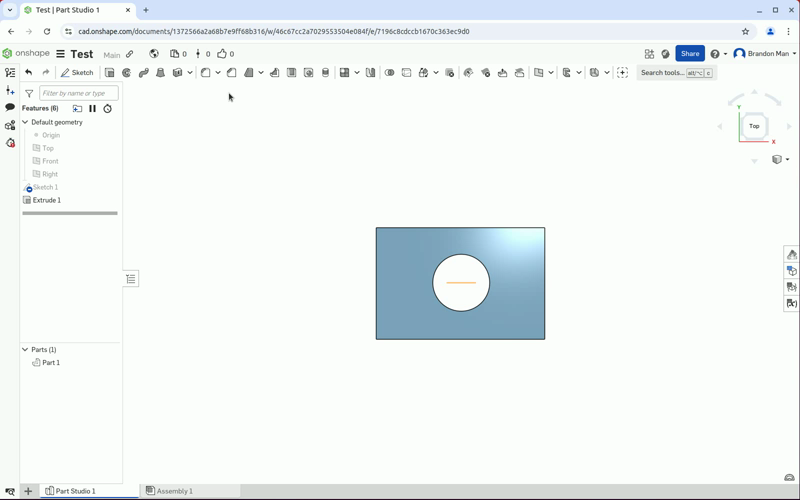
mouse_move(541, 75)
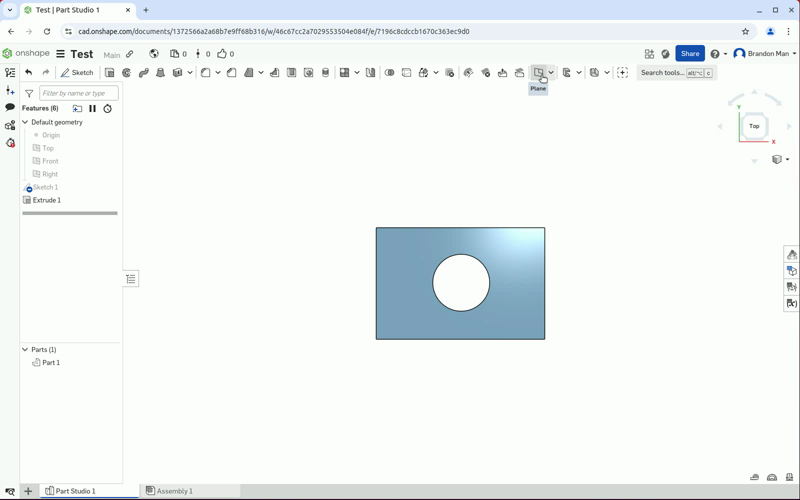
click(541, 75)
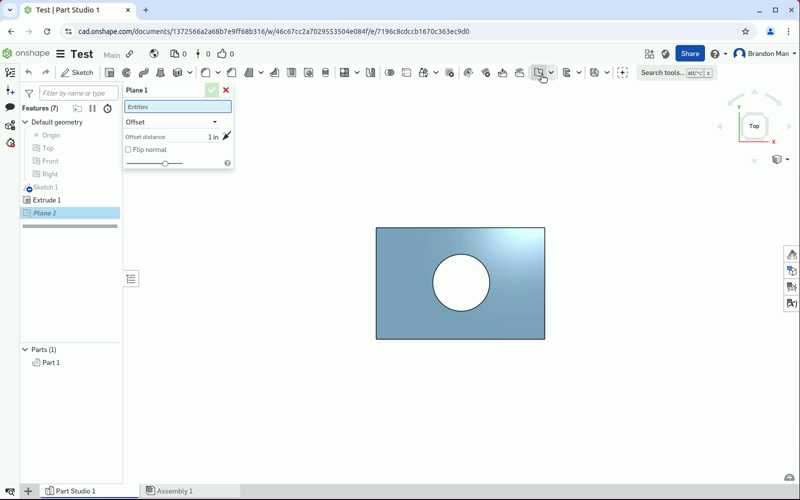
mouse_move(73, 150)
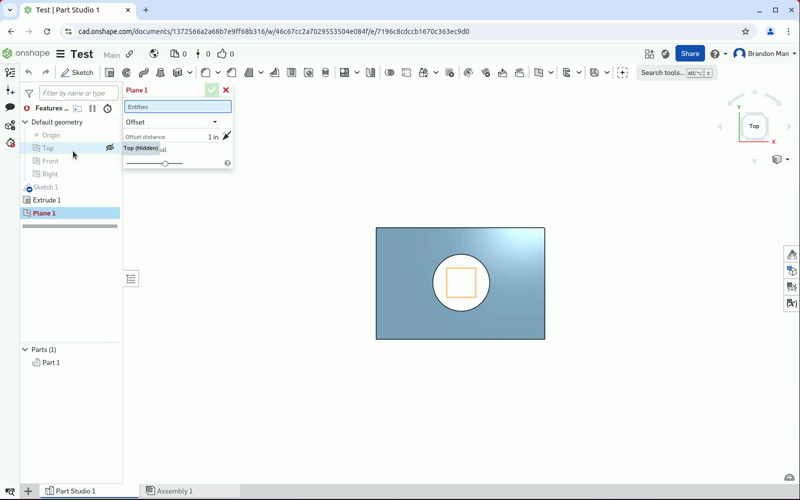
click(73, 150)
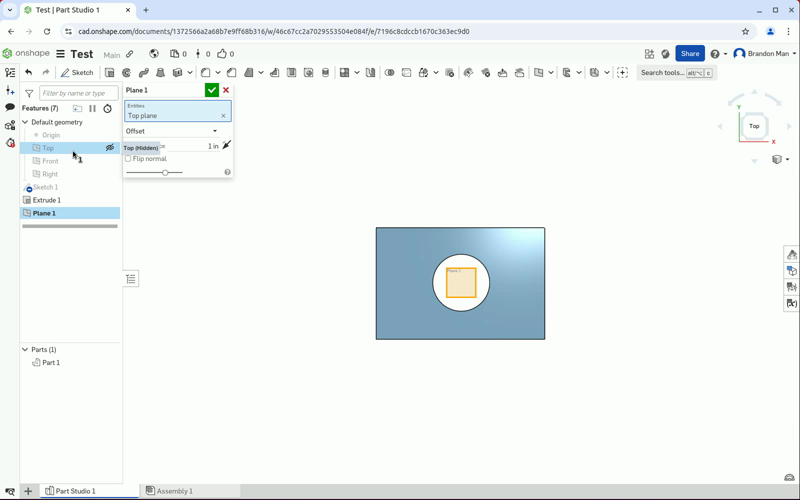
key(tab, 2)
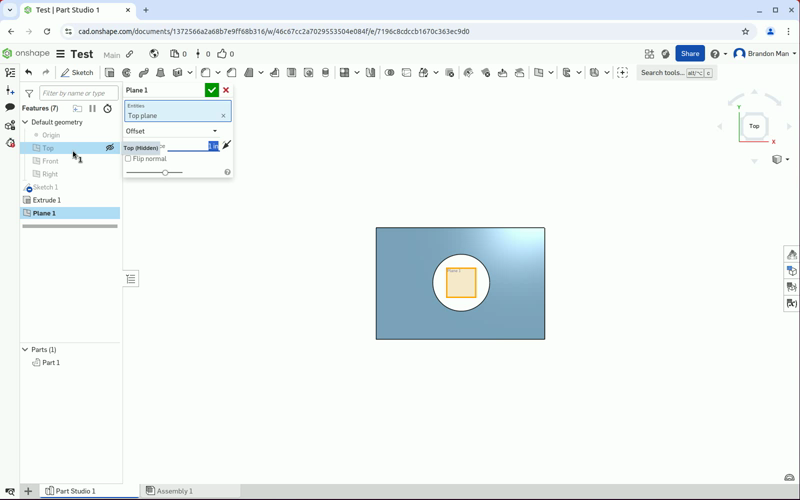
text(5.792)
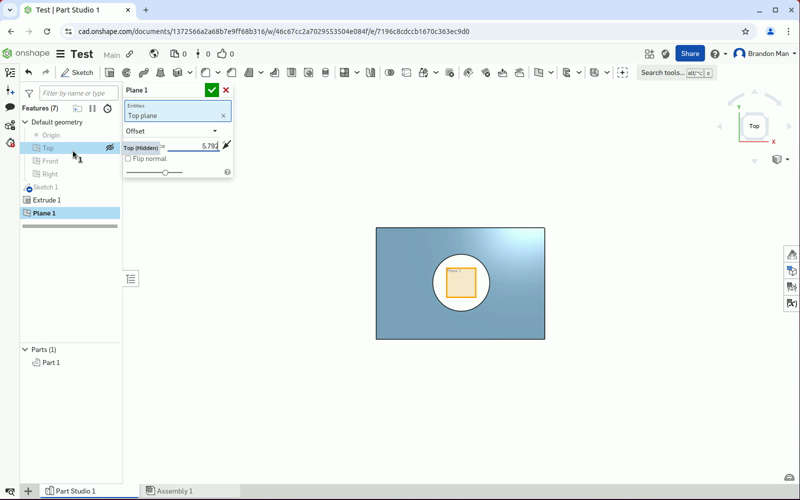
key(enter, 2)
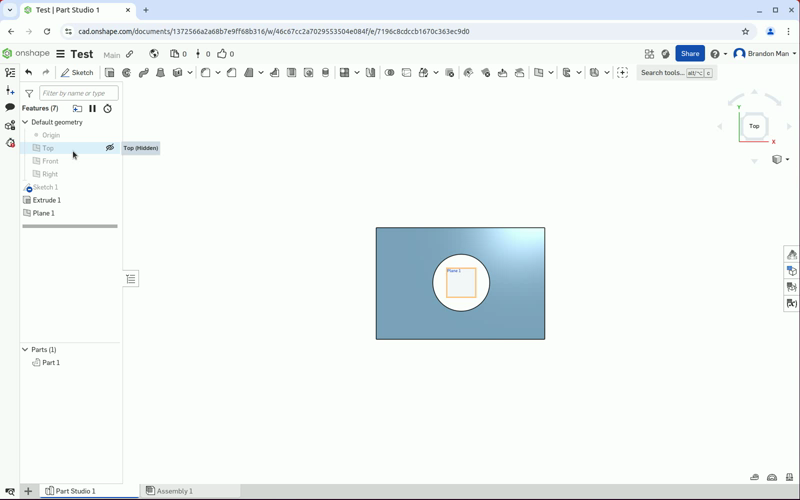
key(shift+s)
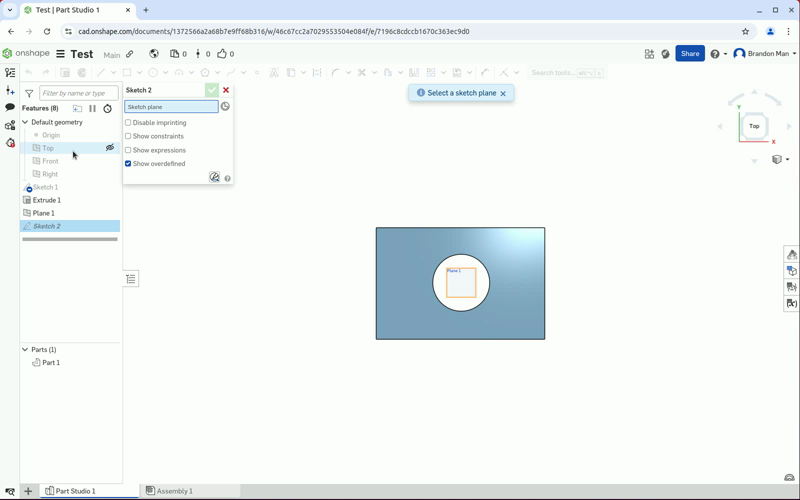
mouse_move(73, 215)
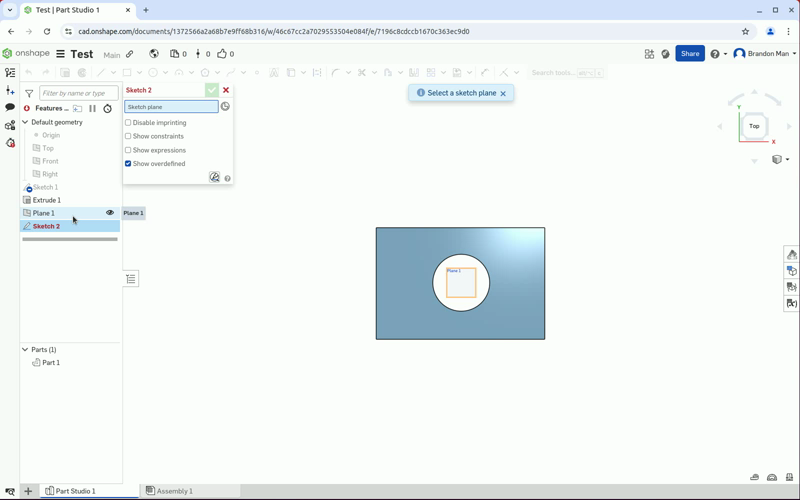
click(73, 215)
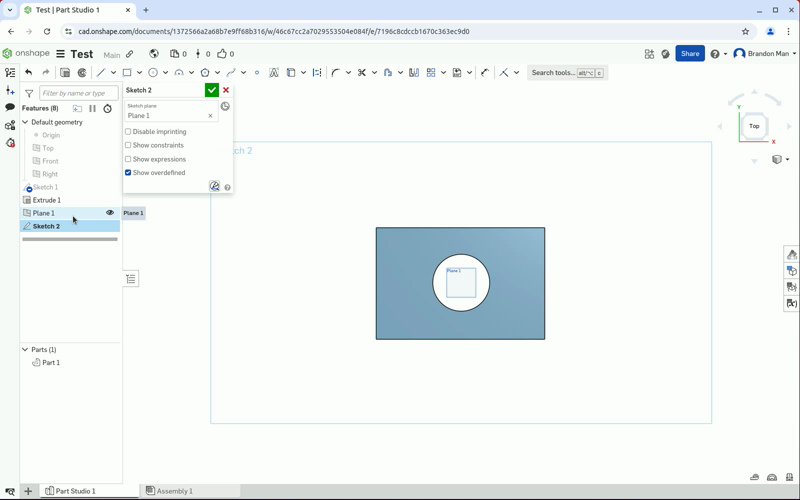
mouse_move(73, 352)
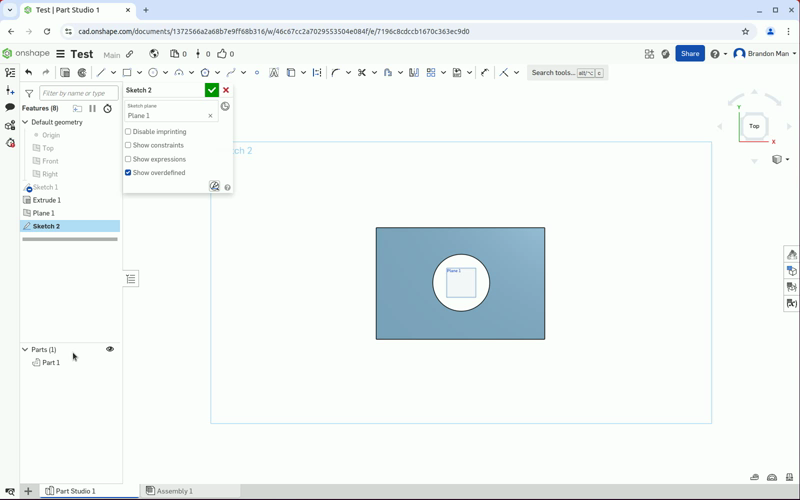
key(y)
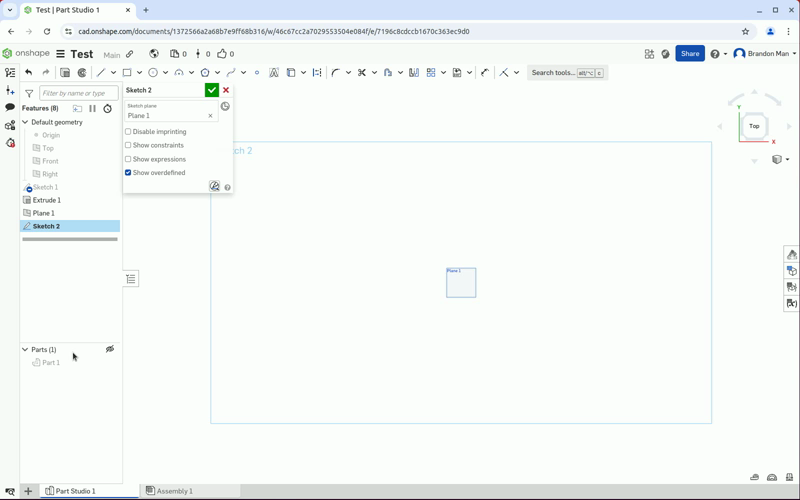
key(l)
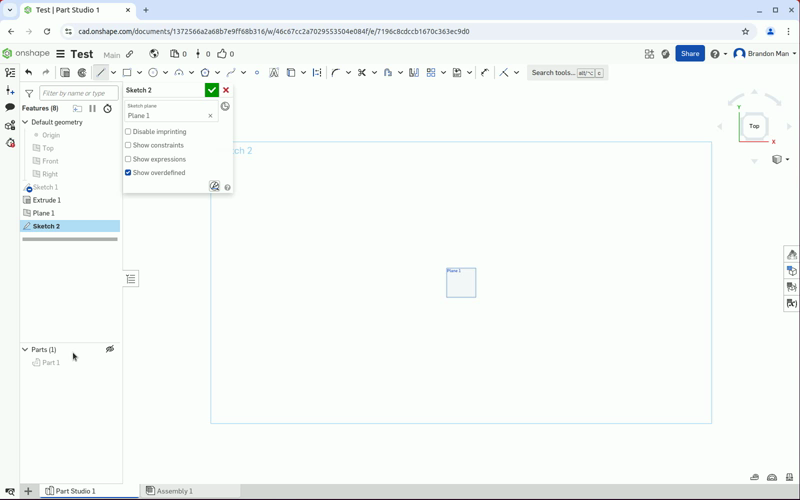
key_down(shift)
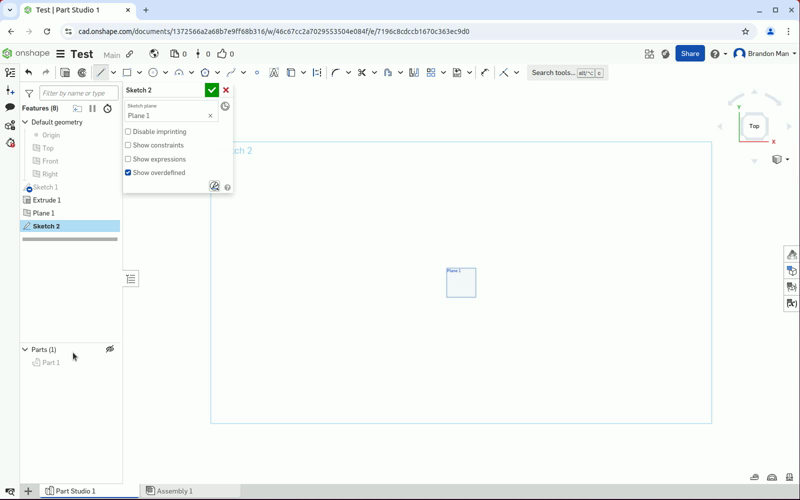
mouse_move(382, 339)
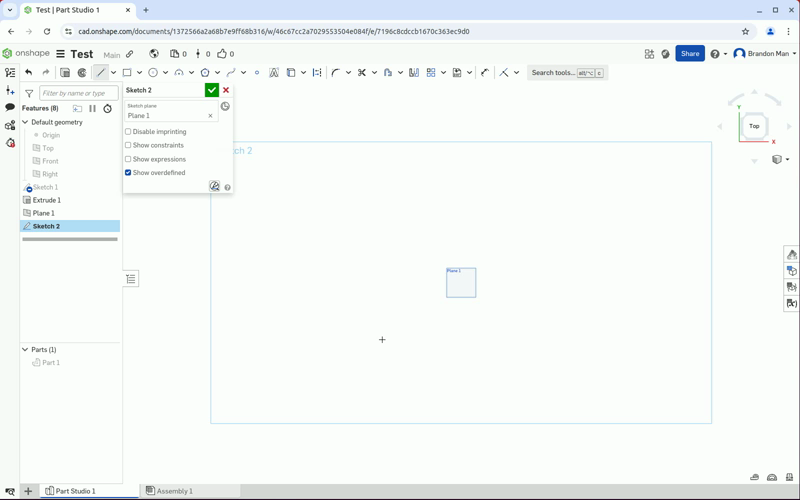
click(382, 339)
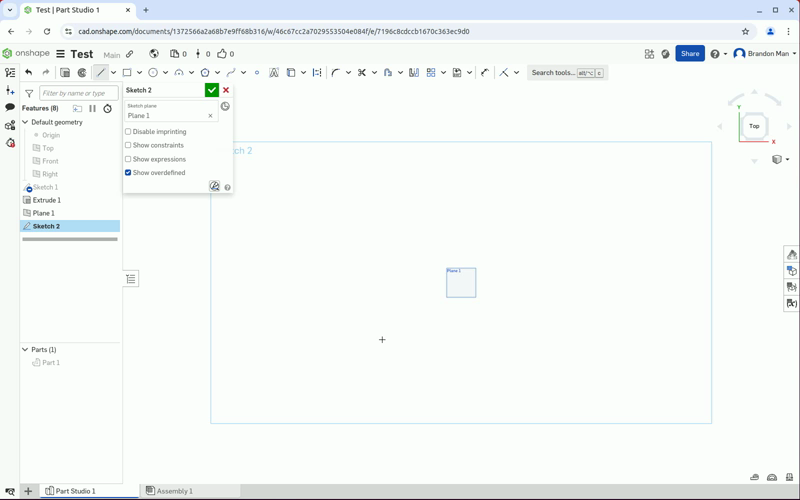
key_up(shift)
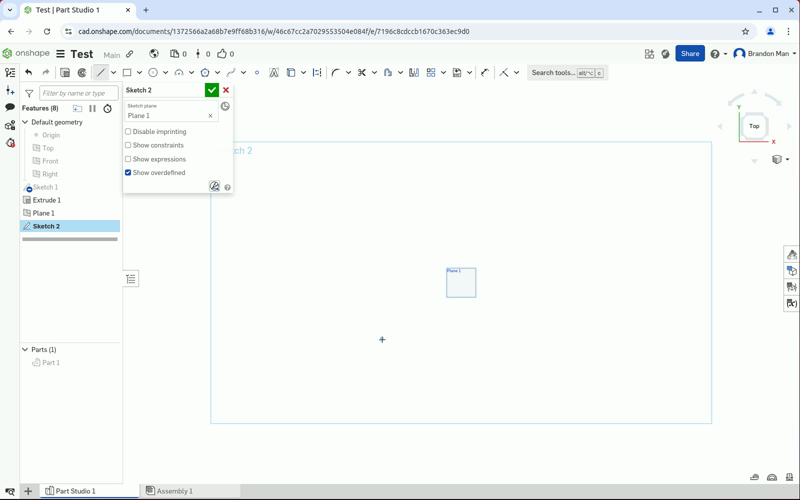
key_down(shift)
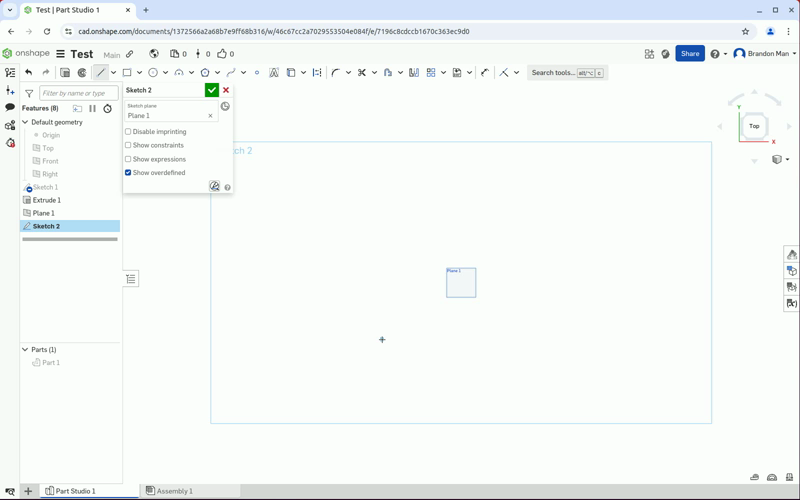
mouse_move(412, 339)
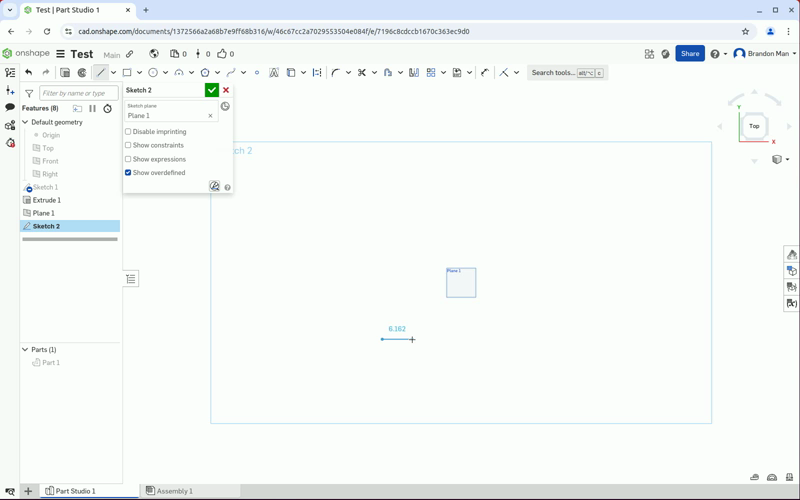
mouse_move(396, 339)
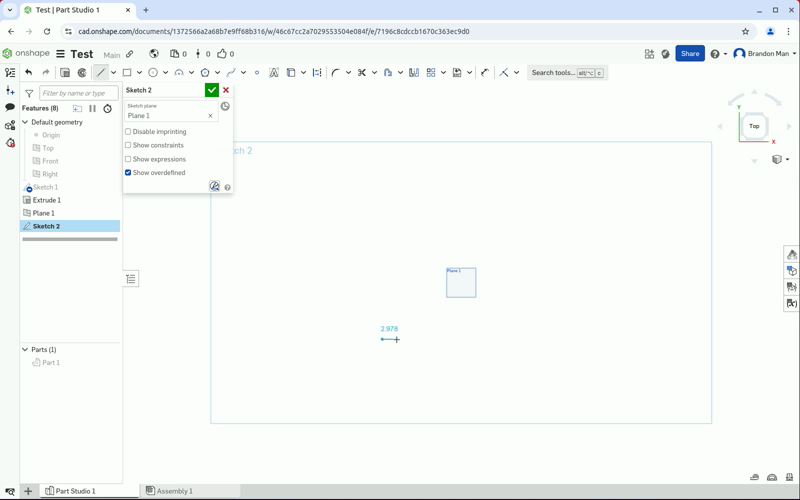
click(396, 339)
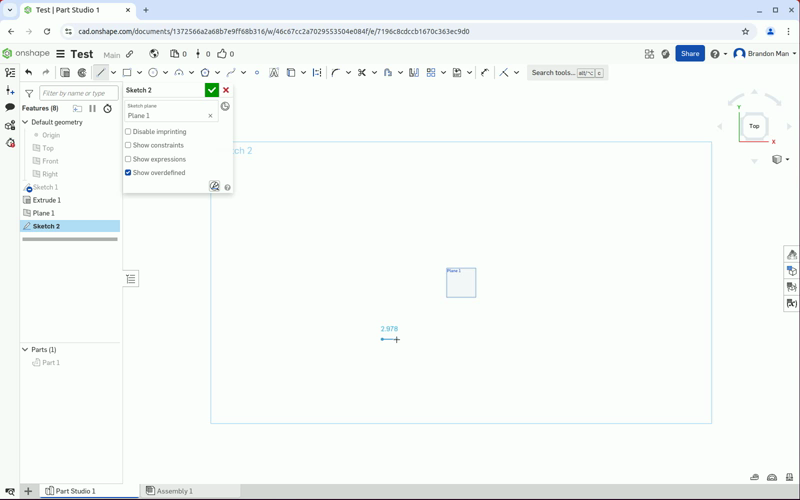
key_up(shift)
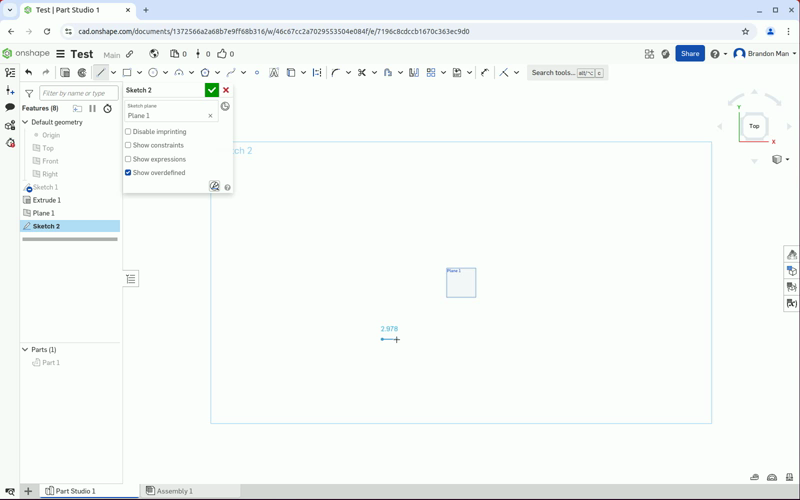
key_down(shift)
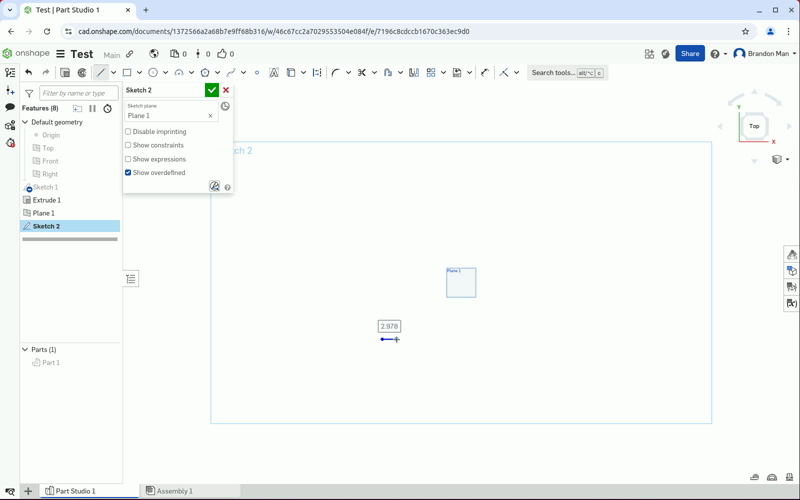
mouse_move(396, 226)
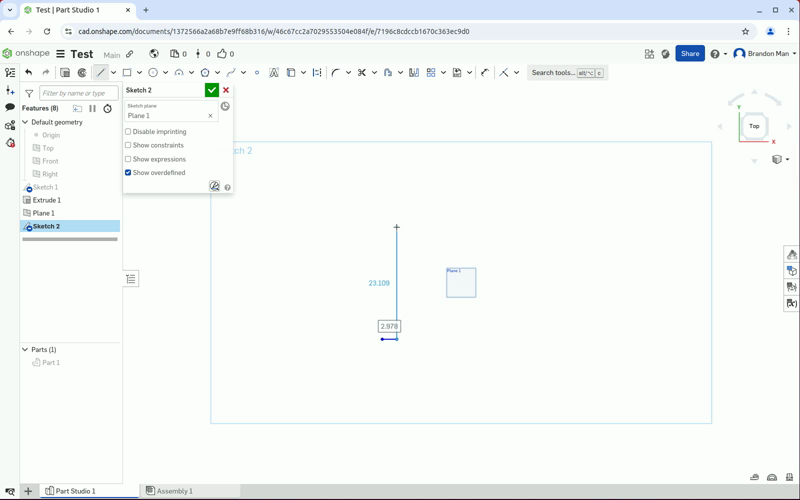
click(396, 226)
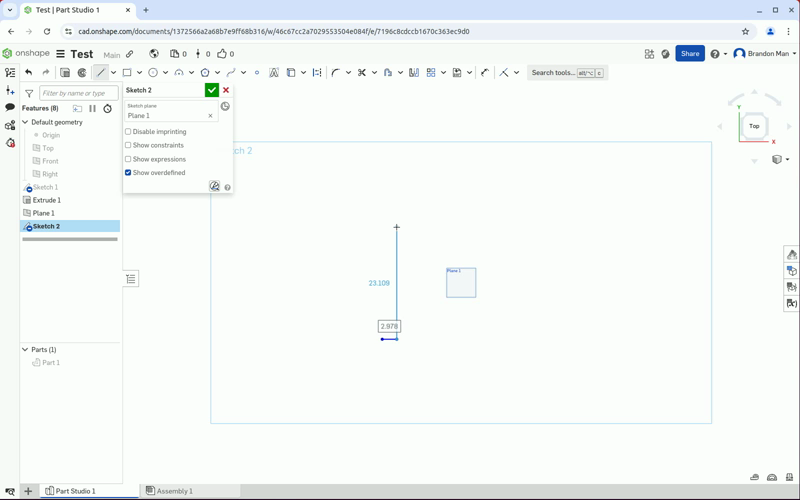
key_up(shift)
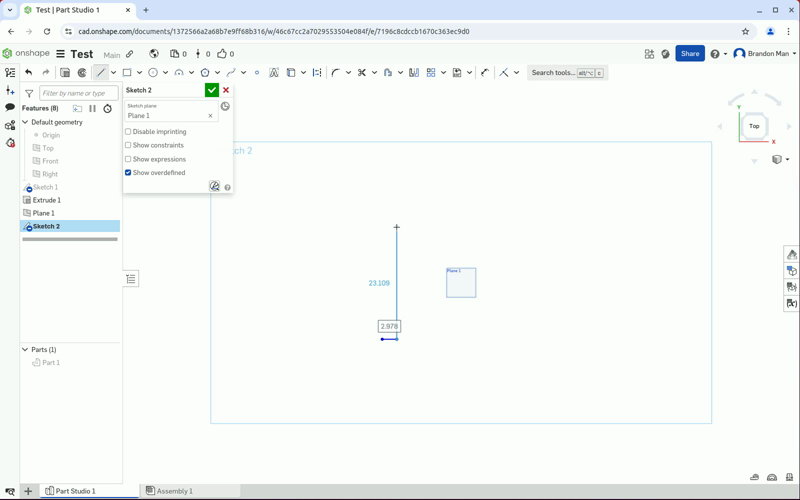
key_down(shift)
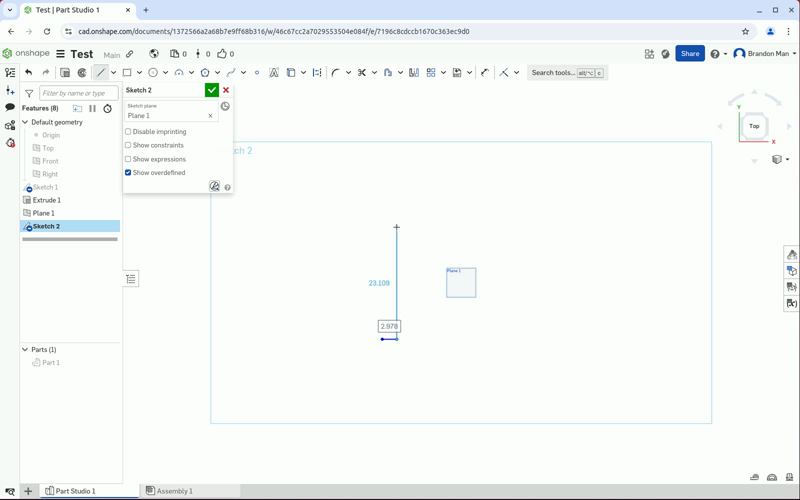
mouse_move(426, 226)
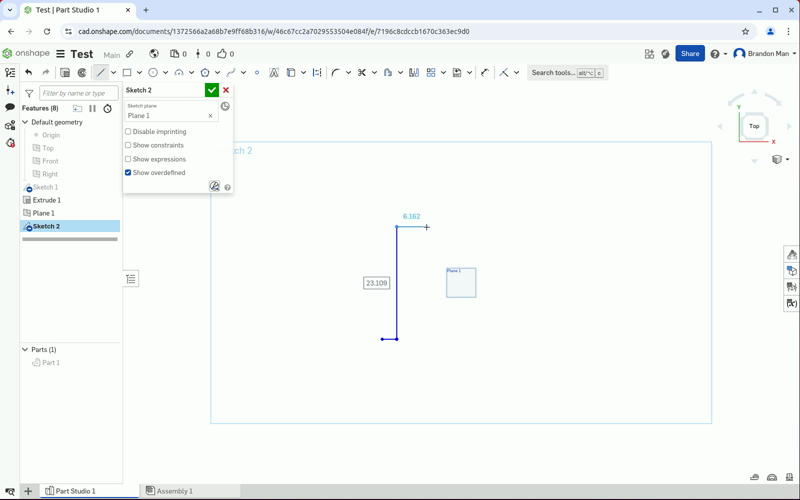
mouse_move(382, 226)
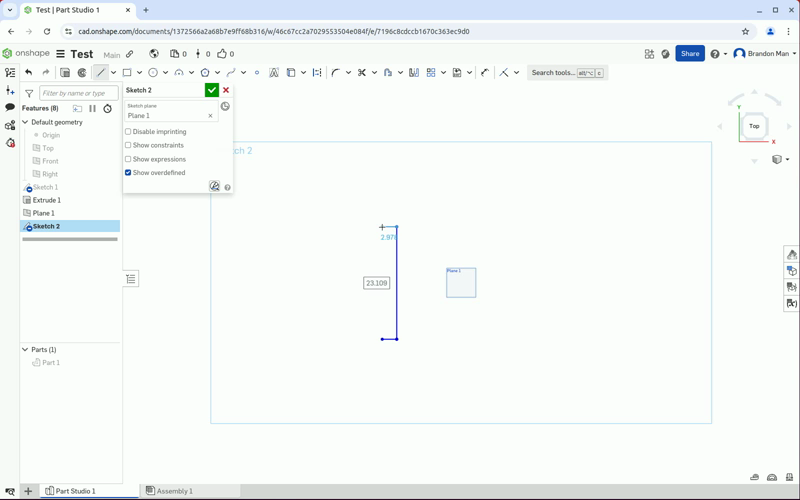
click(382, 226)
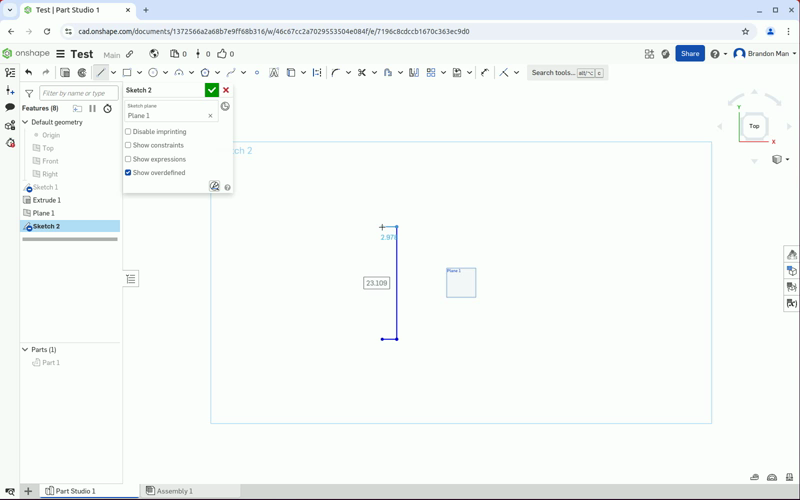
key_up(shift)
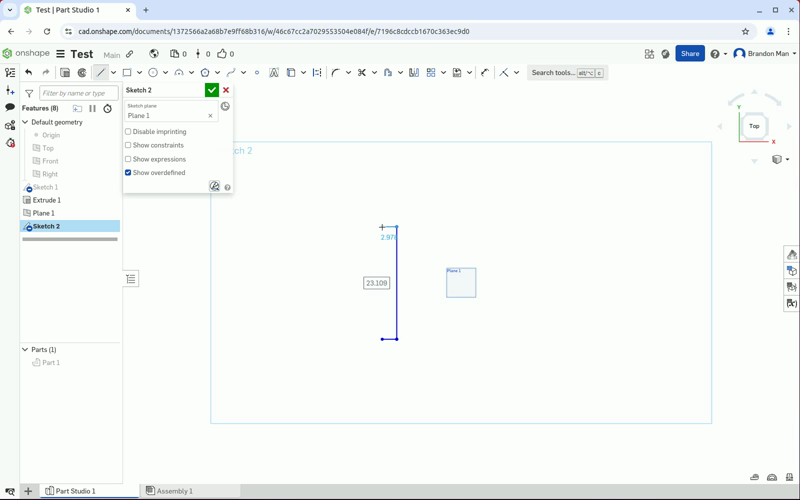
key_down(shift)
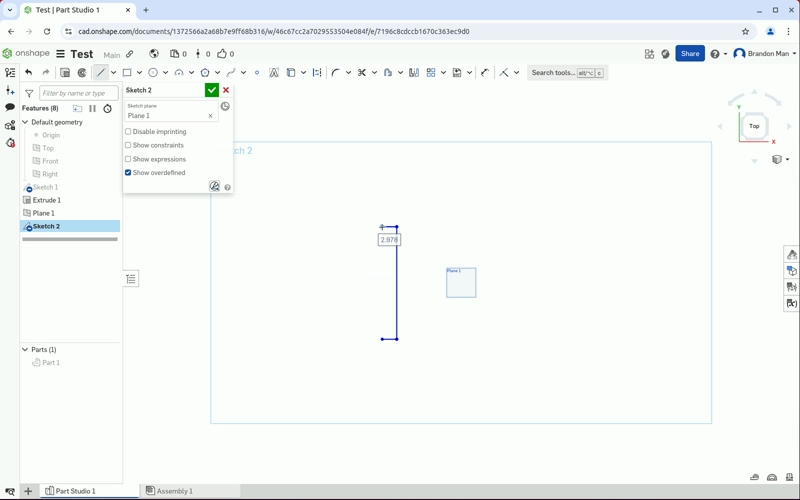
mouse_move(382, 339)
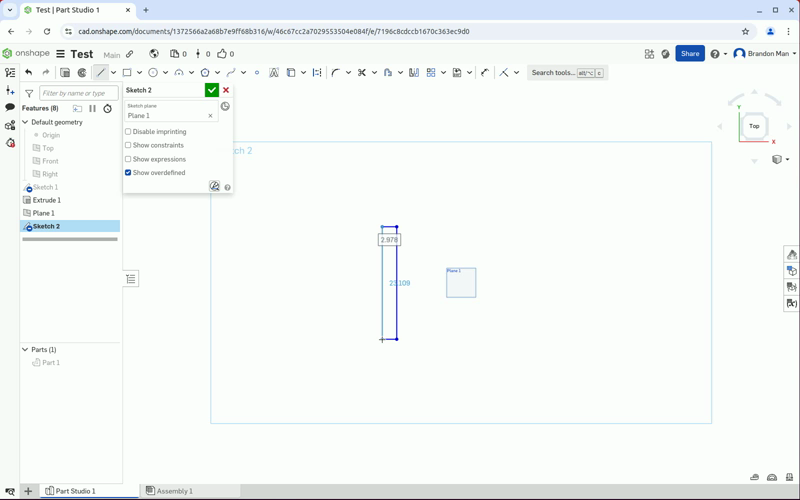
key_up(shift)
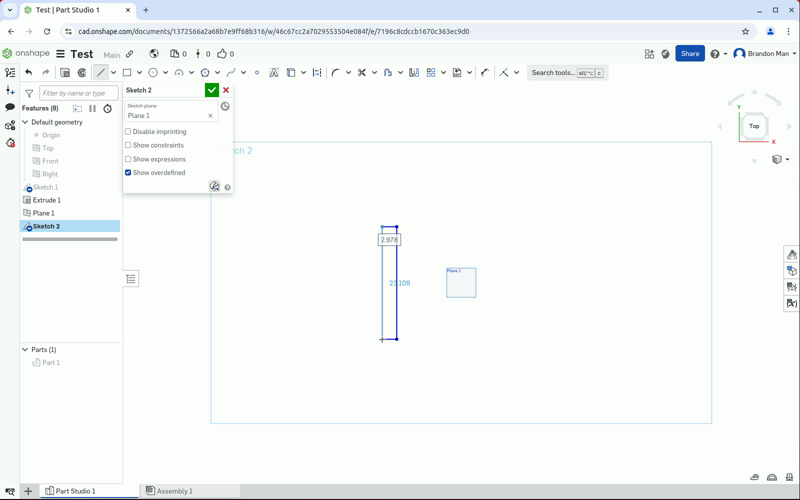
click(382, 339)
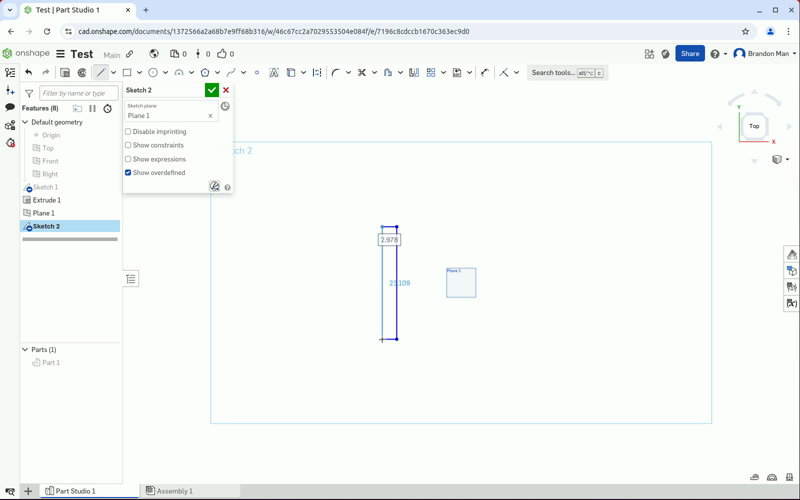
key(esc)
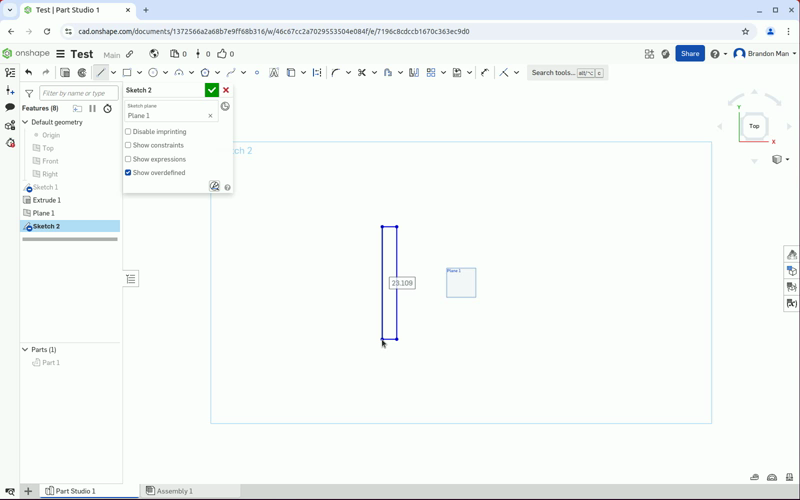
mouse_move(386, 334)
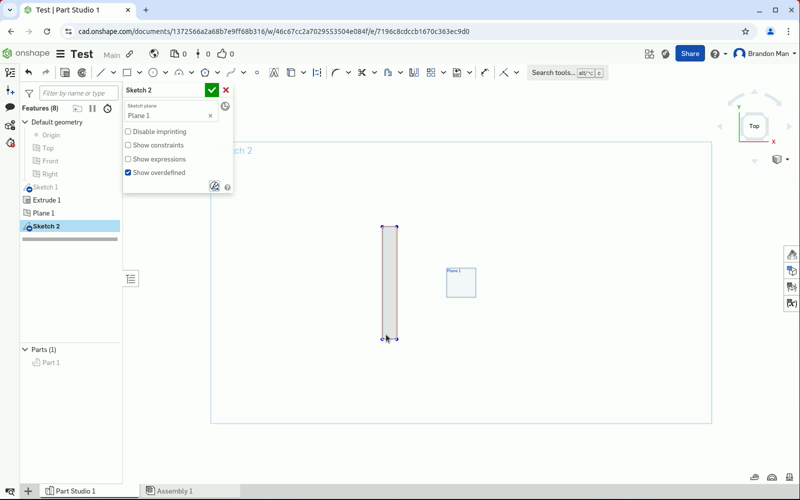
scroll(6)
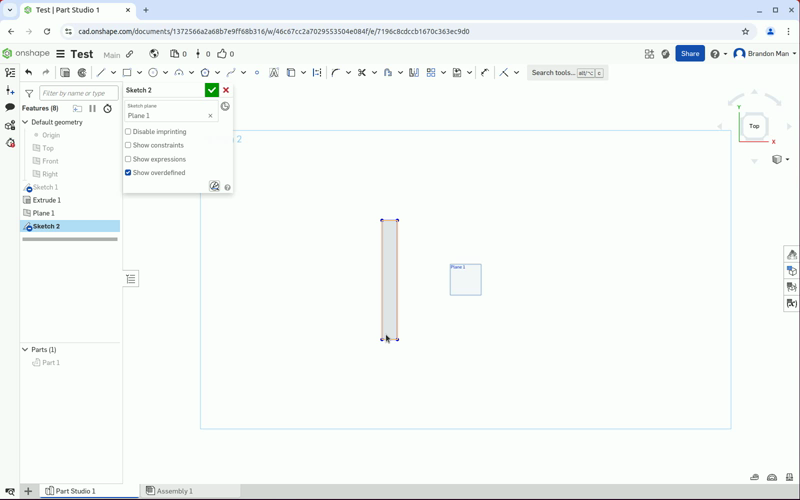
scroll(6)
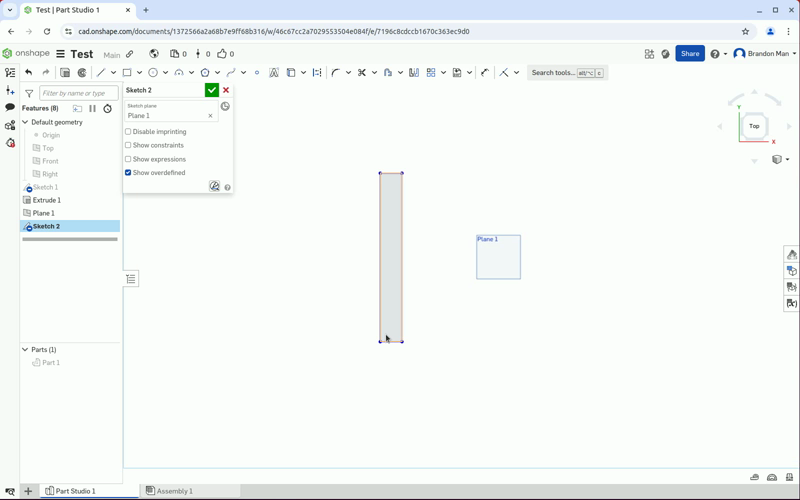
scroll(6)
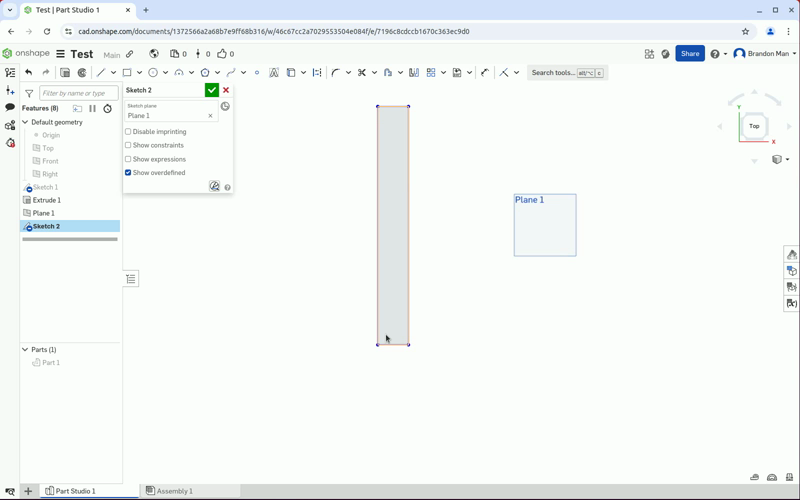
scroll(6)
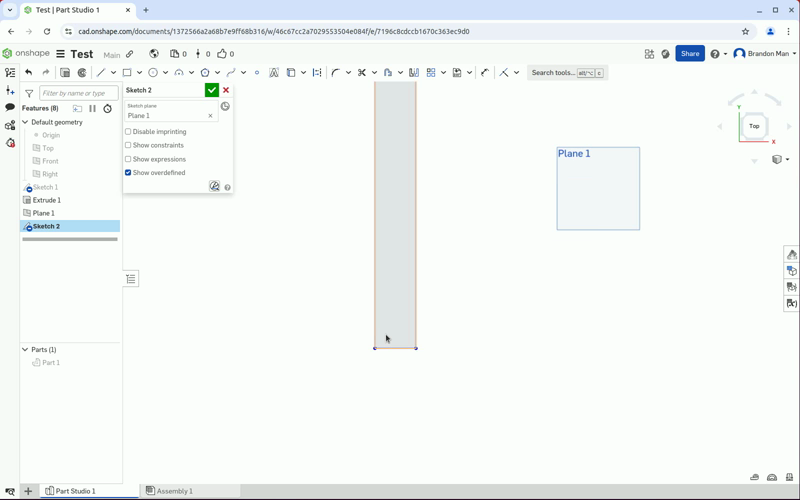
scroll(6)
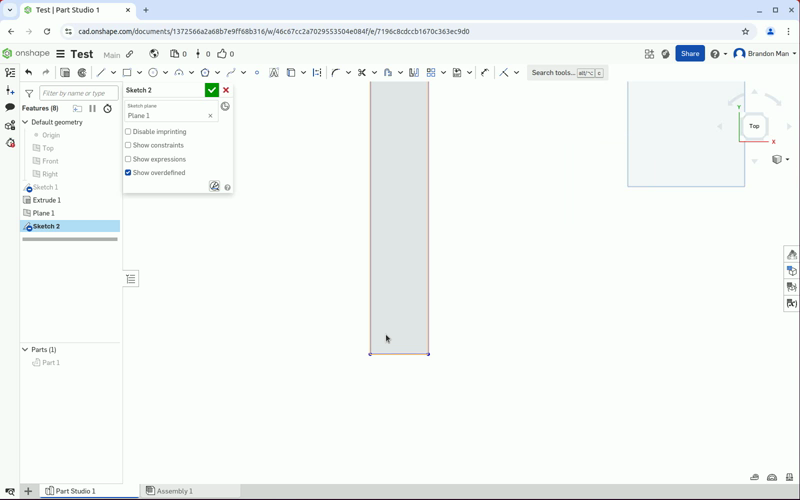
scroll(6)
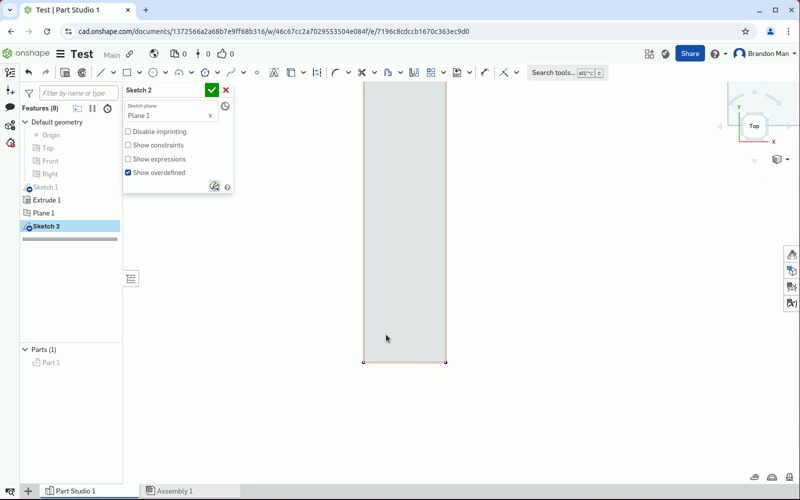
scroll(6)
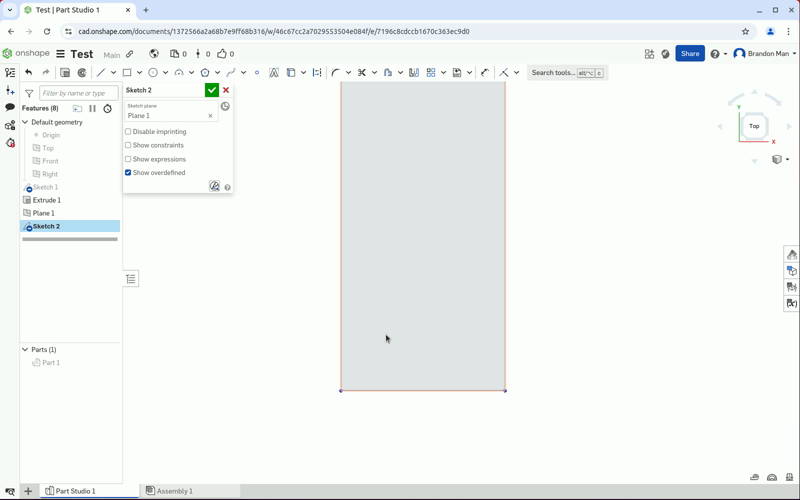
click(386, 334)
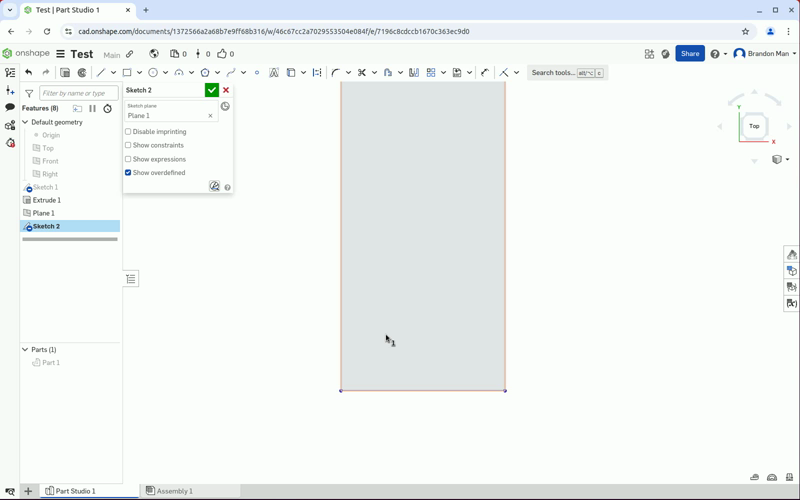
scroll(-6)
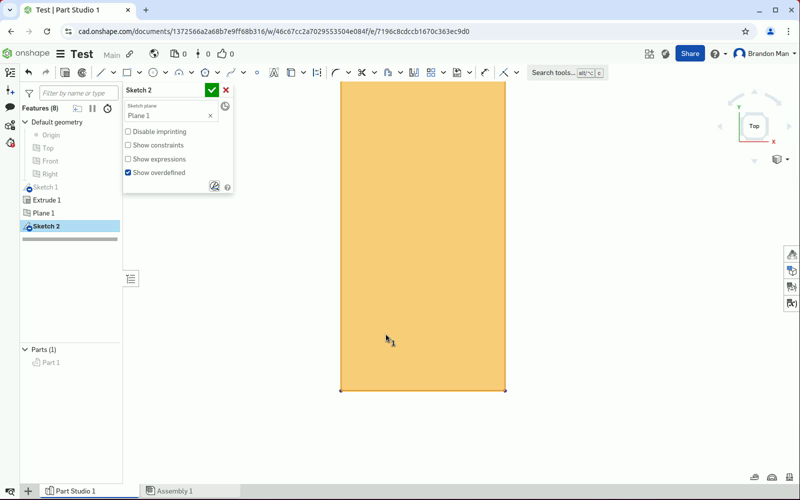
scroll(-6)
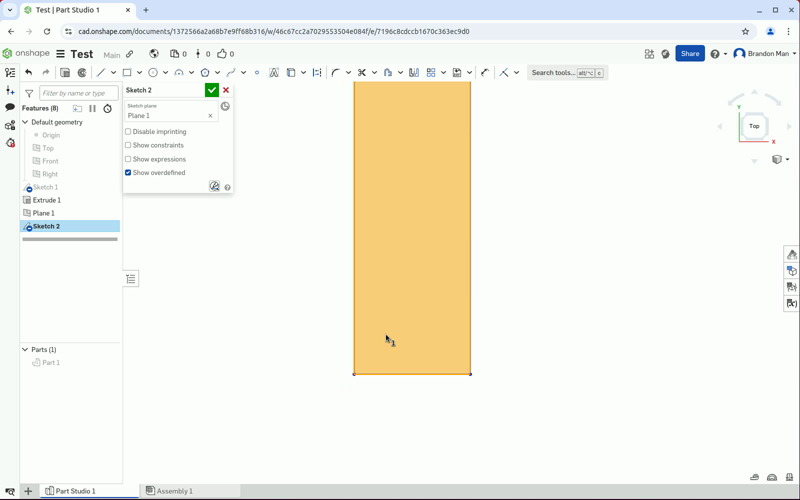
scroll(-6)
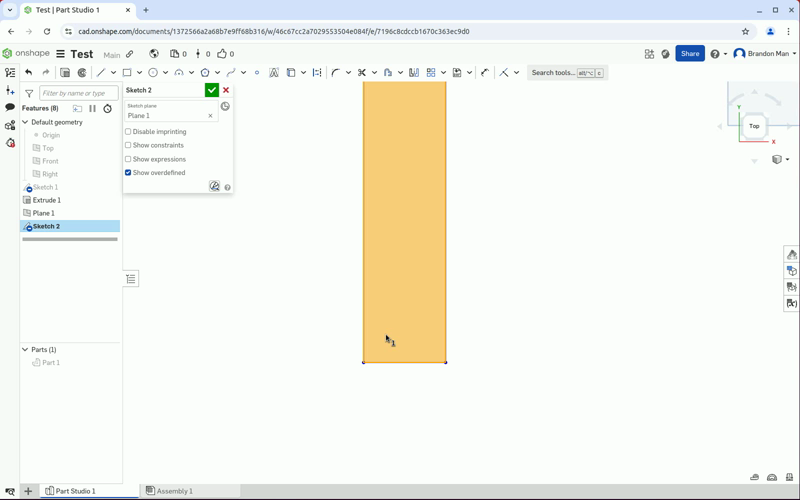
scroll(-6)
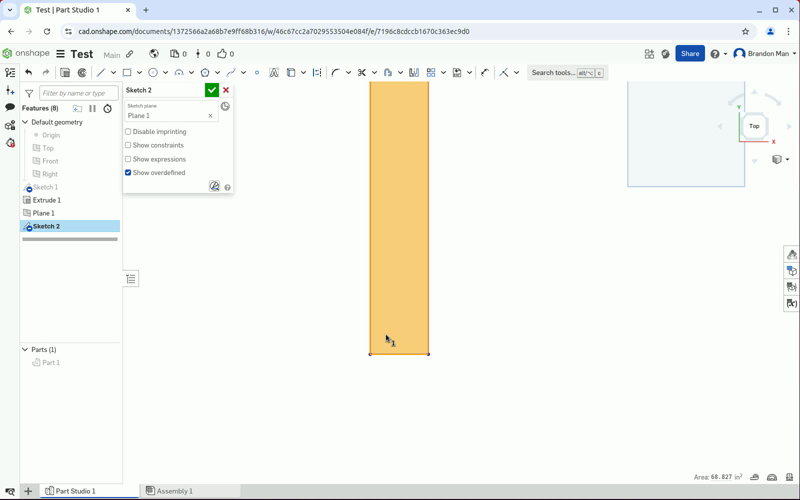
scroll(-6)
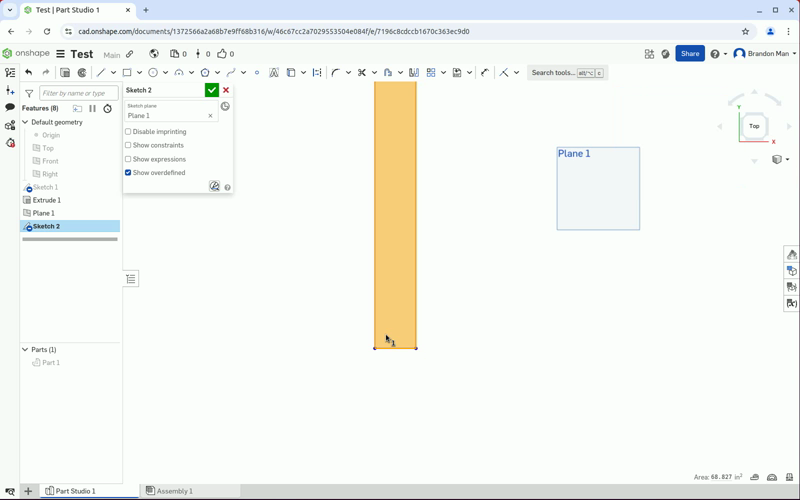
scroll(-6)
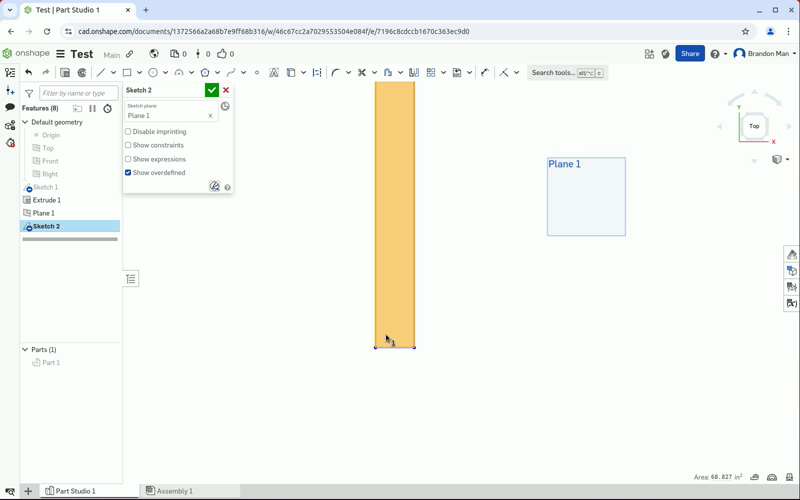
scroll(-6)
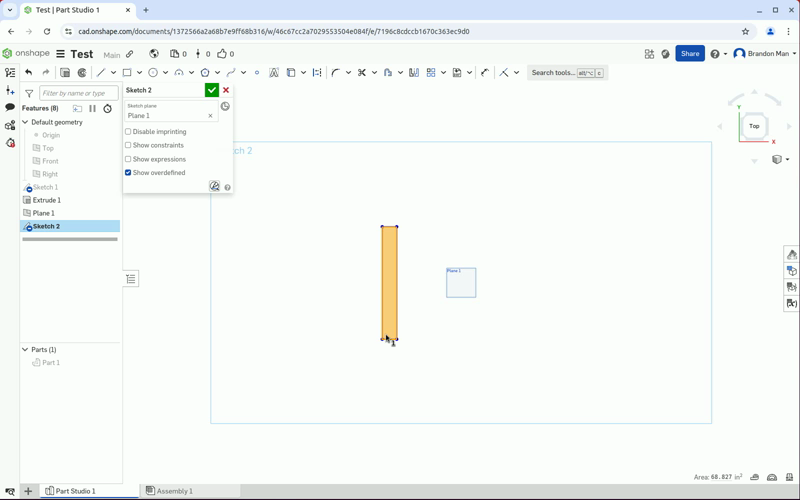
mouse_move(73, 352)
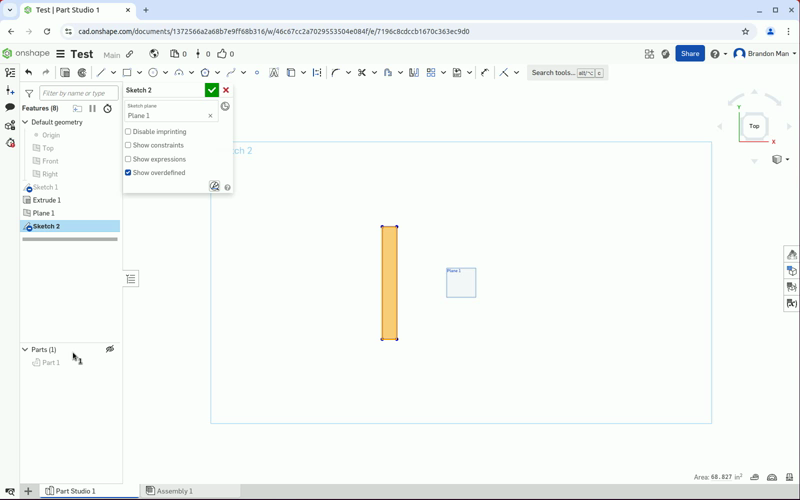
key(shift+y)
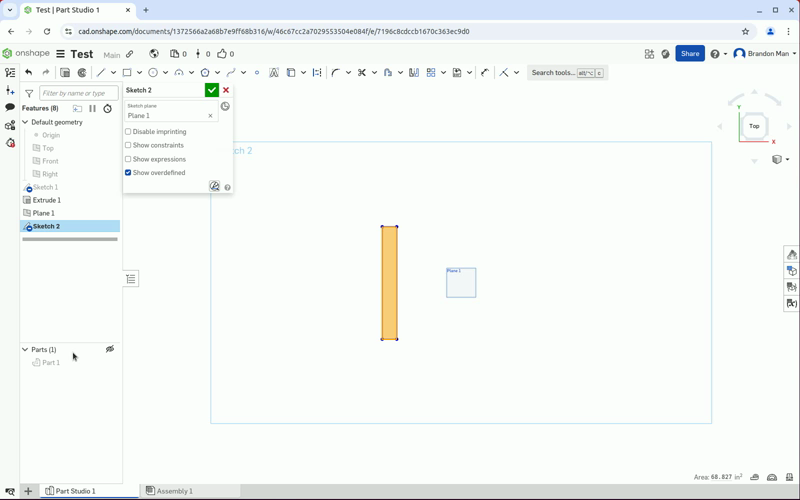
key(shift+e)
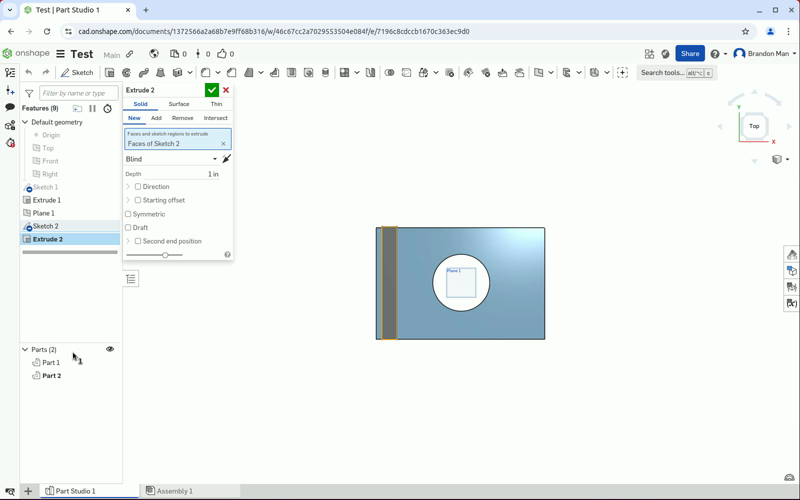
mouse_move(143, 106)
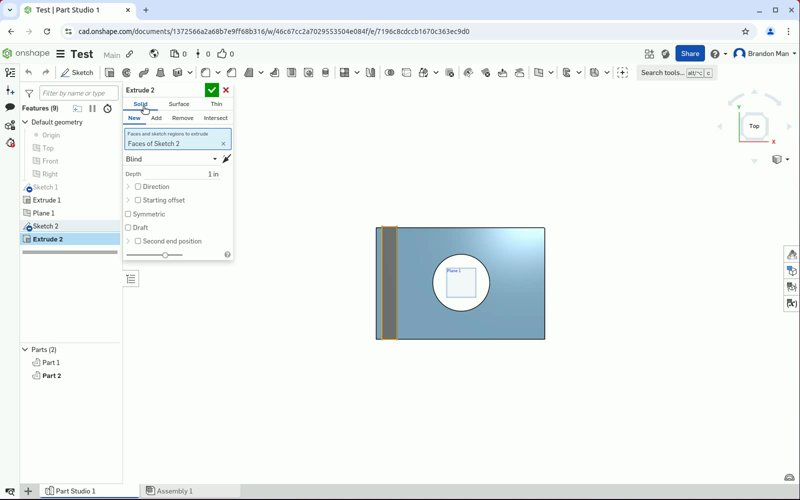
click(143, 106)
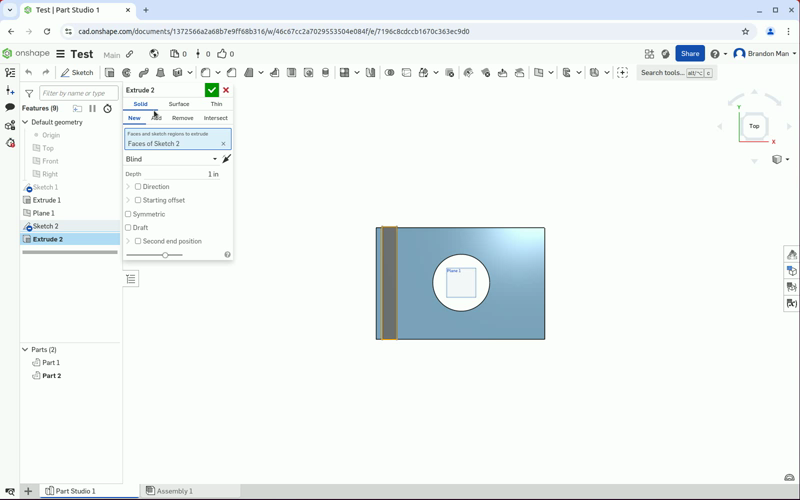
mouse_move(186, 120)
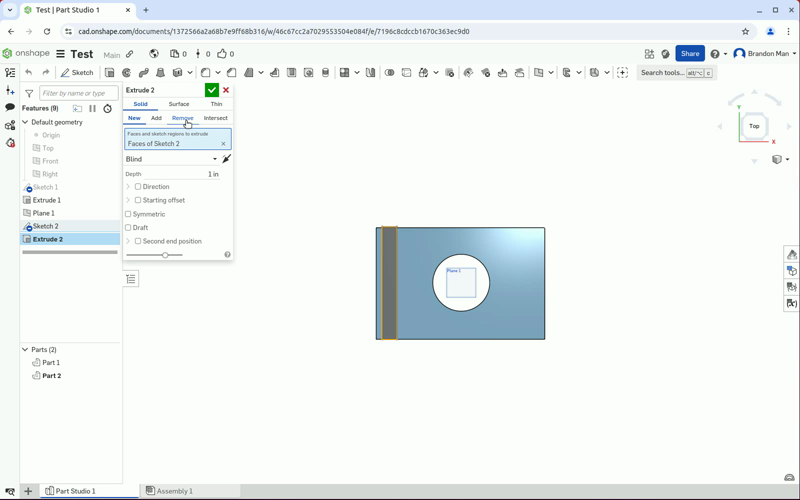
click(186, 120)
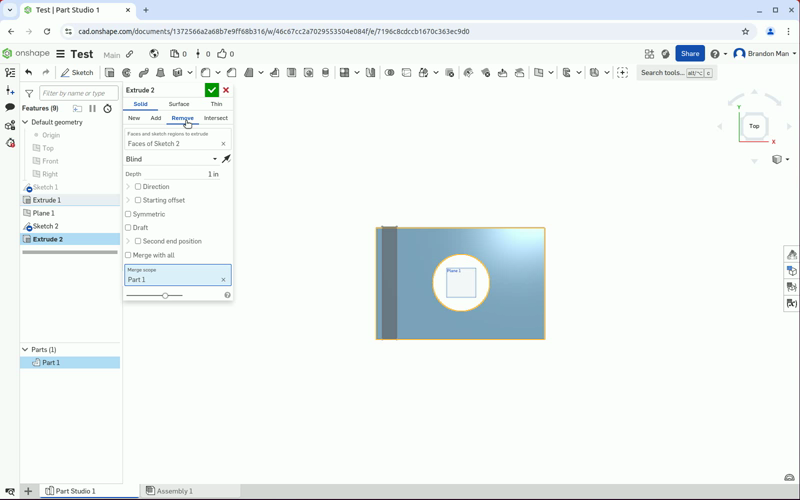
key(tab, 4)
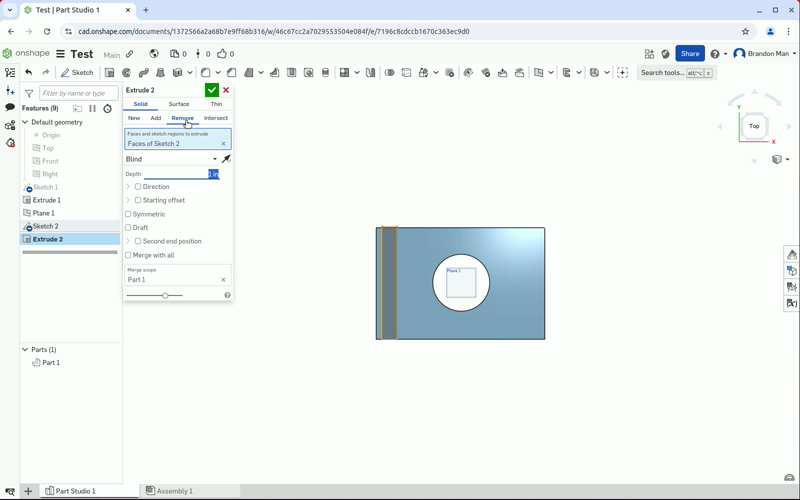
text(1.204)
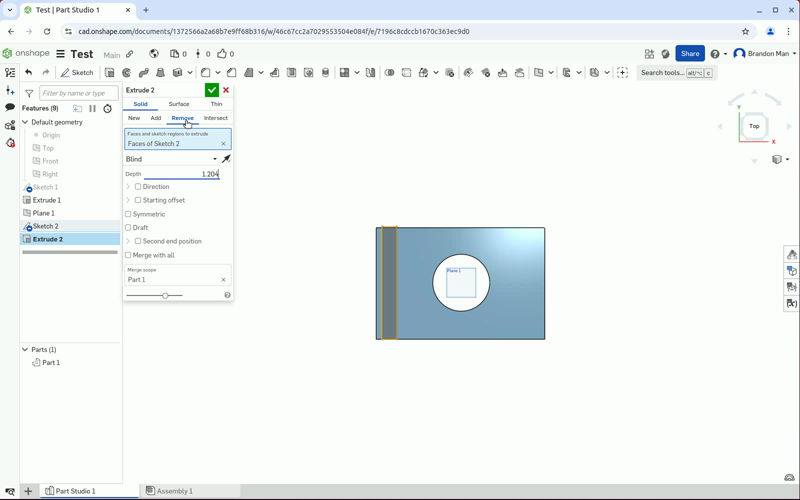
key(tab, 6)
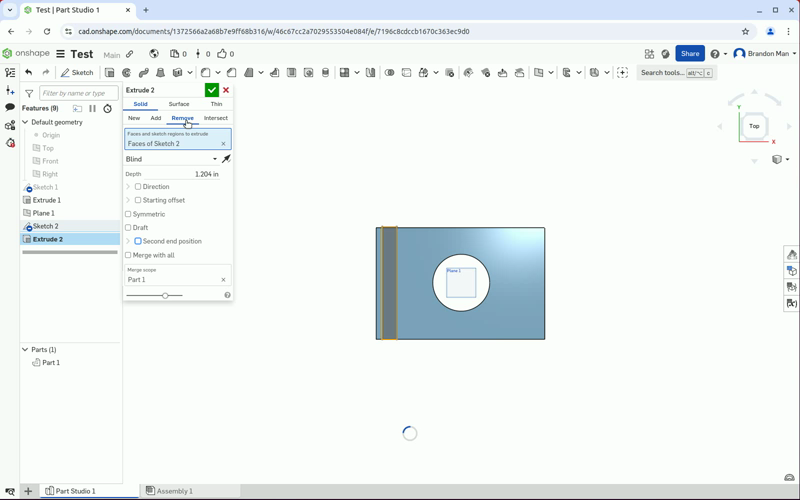
key(space)
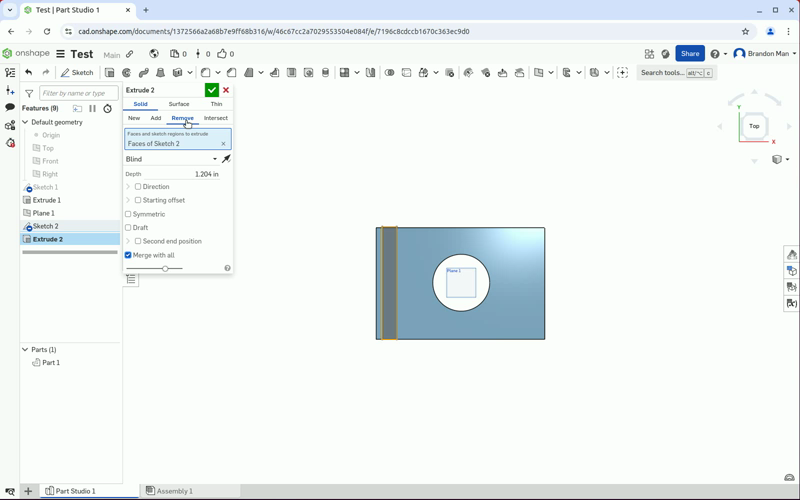
key(enter)
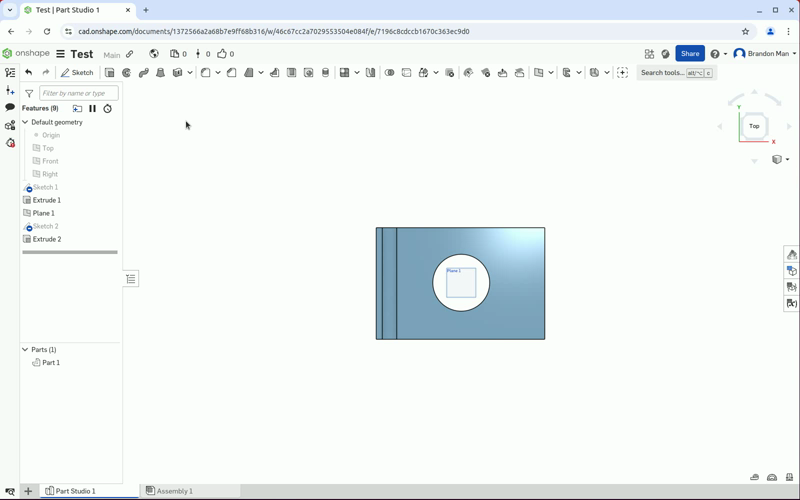
key(shift+h)
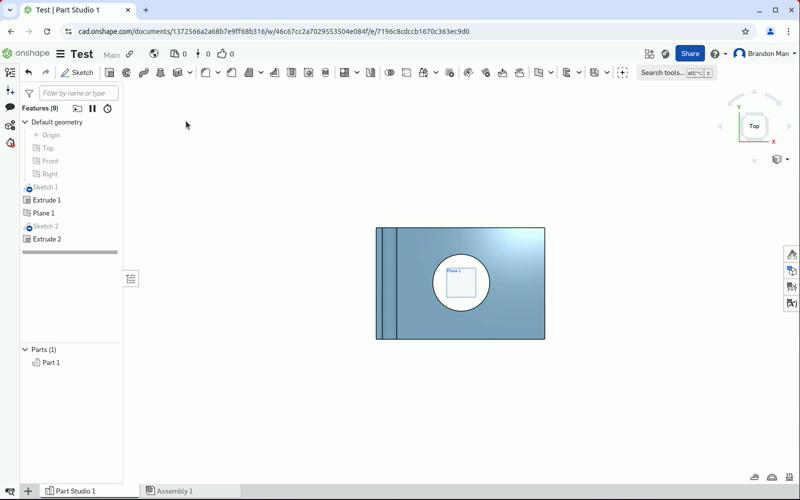
key(shift+h)
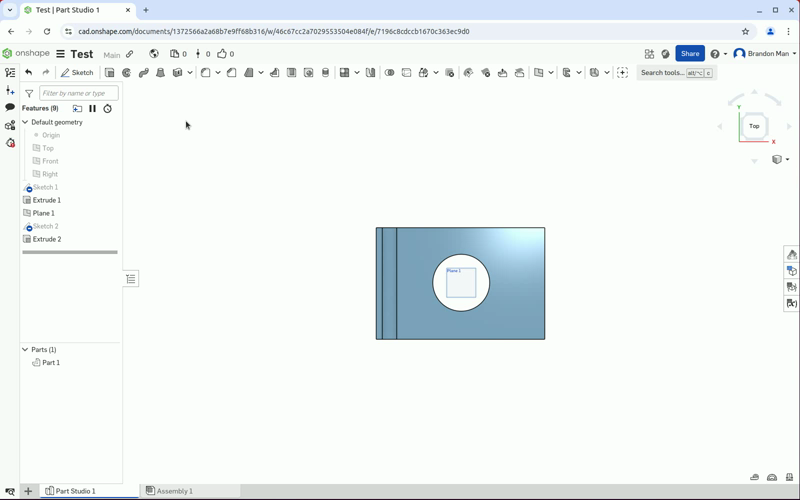
mouse_move(73, 189)
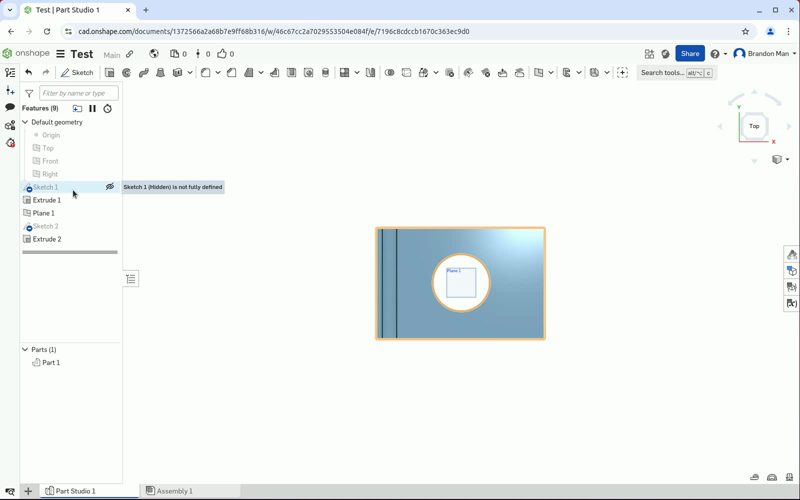
click(73, 189)
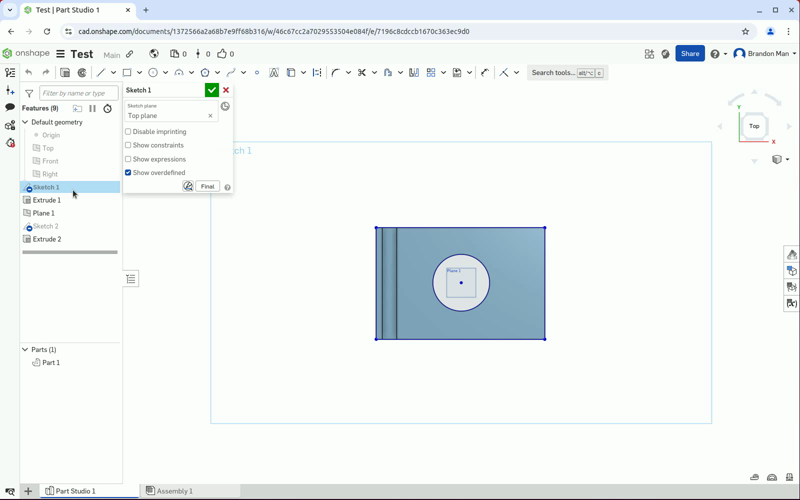
mouse_move(229, 92)
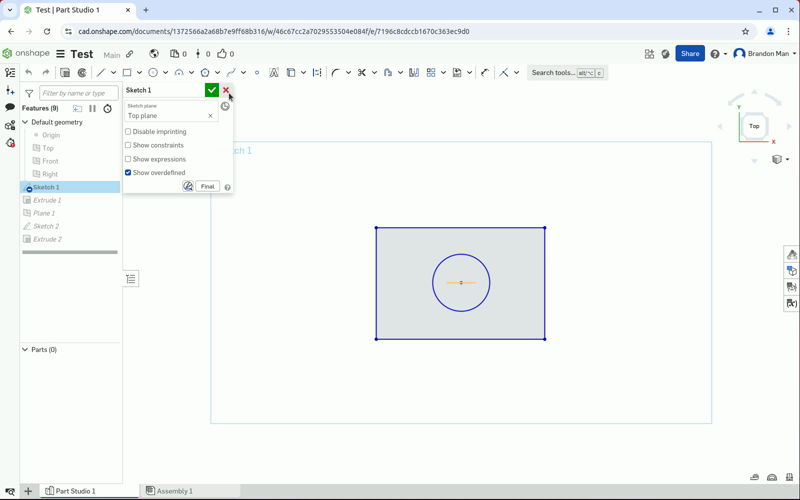
click(229, 92)
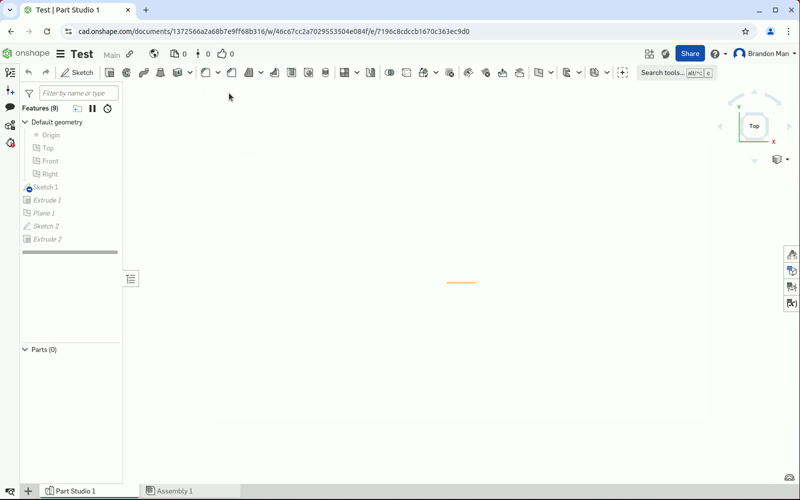
key(shift+s)
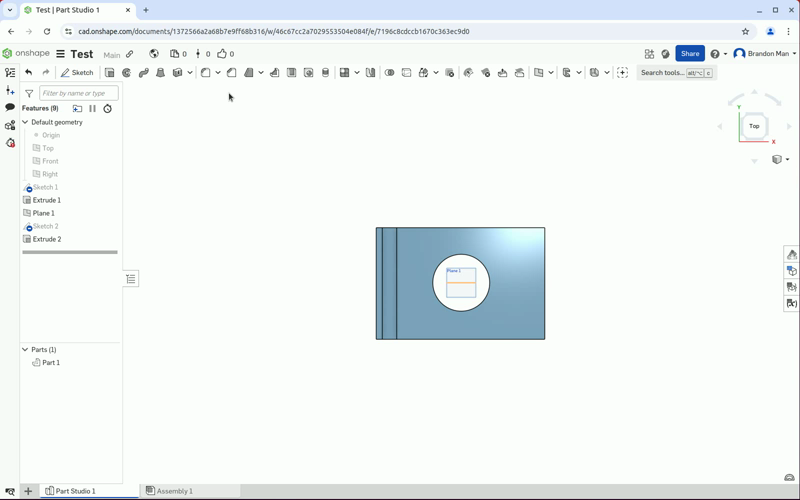
mouse_move(73, 215)
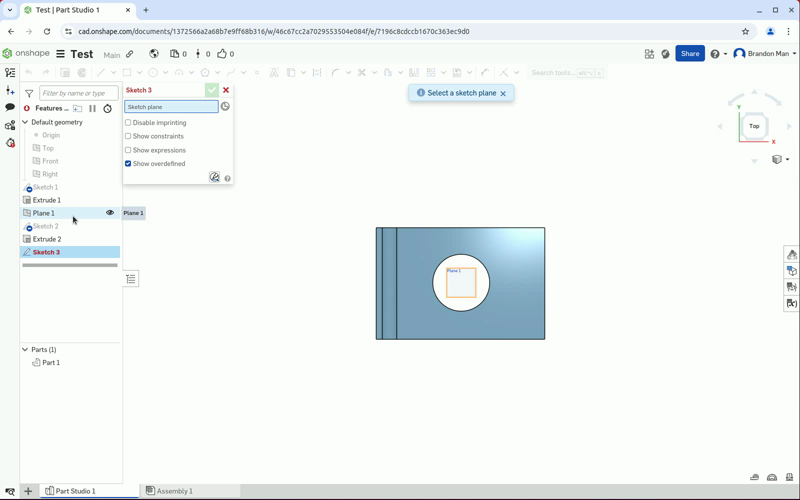
click(73, 215)
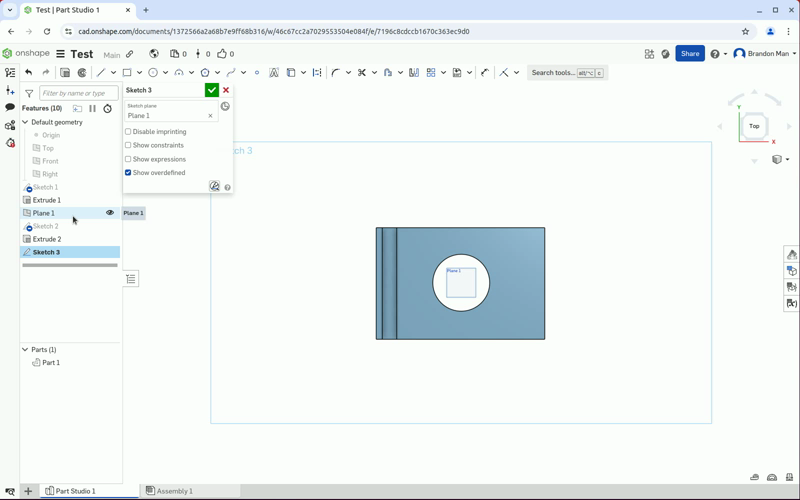
mouse_move(73, 352)
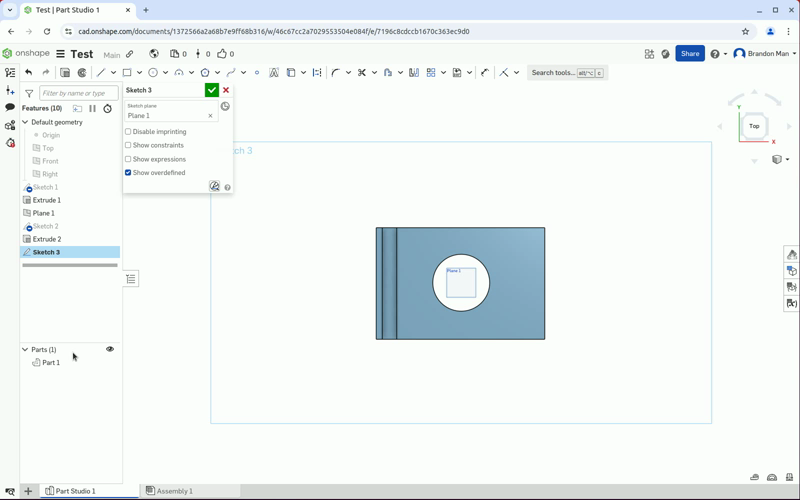
key(y)
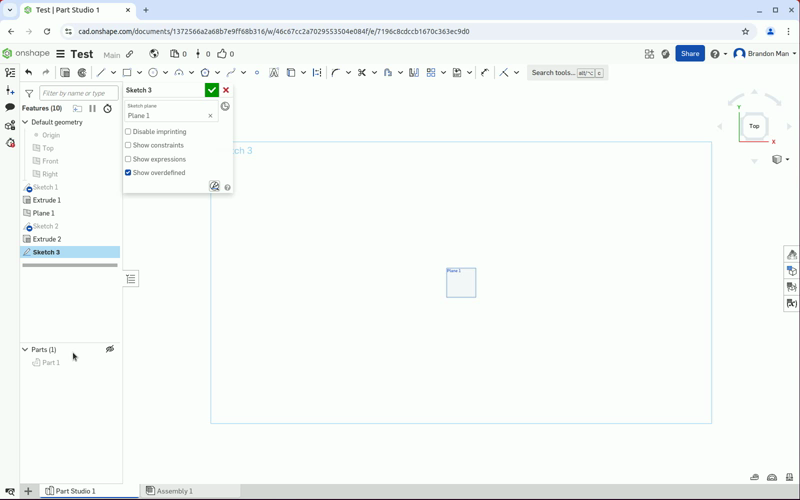
key(l)
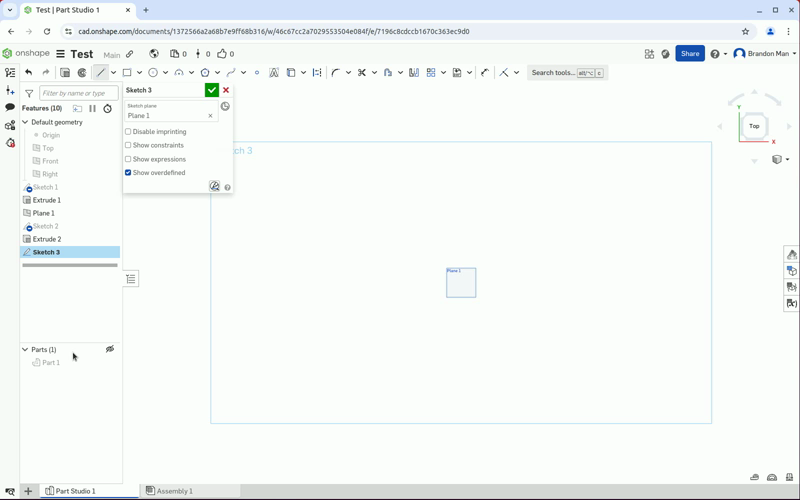
key_down(shift)
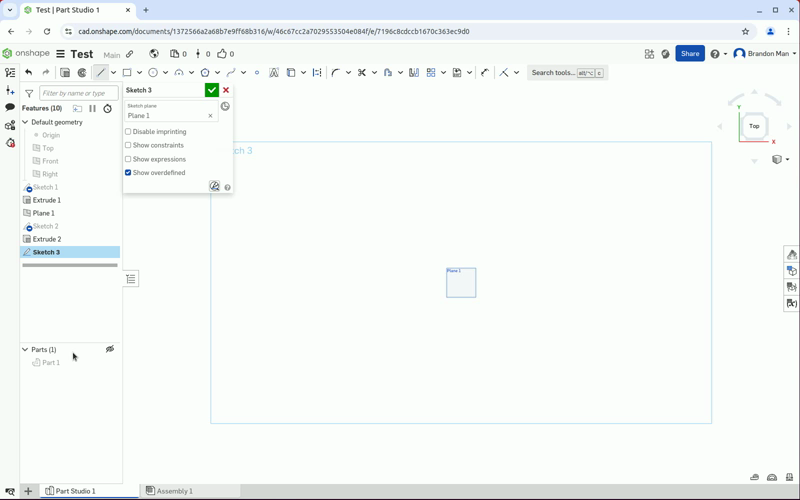
mouse_move(446, 339)
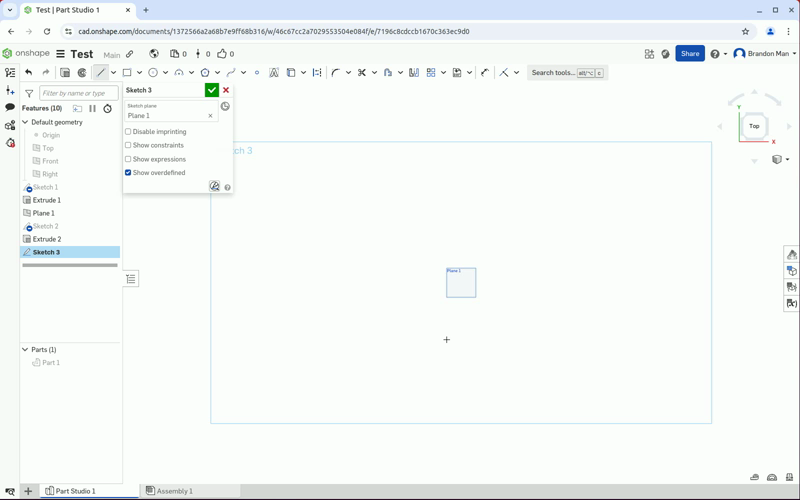
click(446, 339)
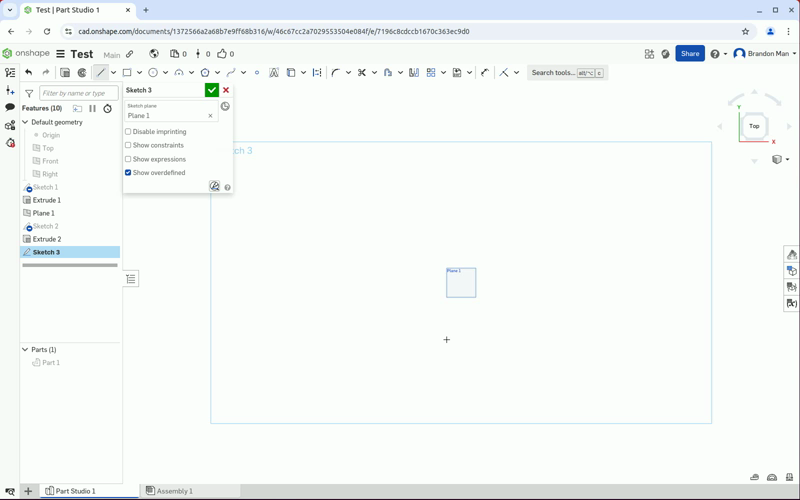
key_up(shift)
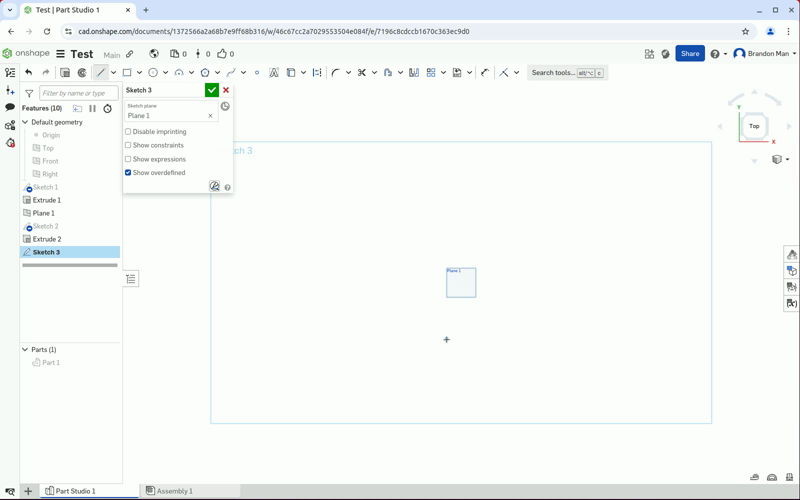
key_down(shift)
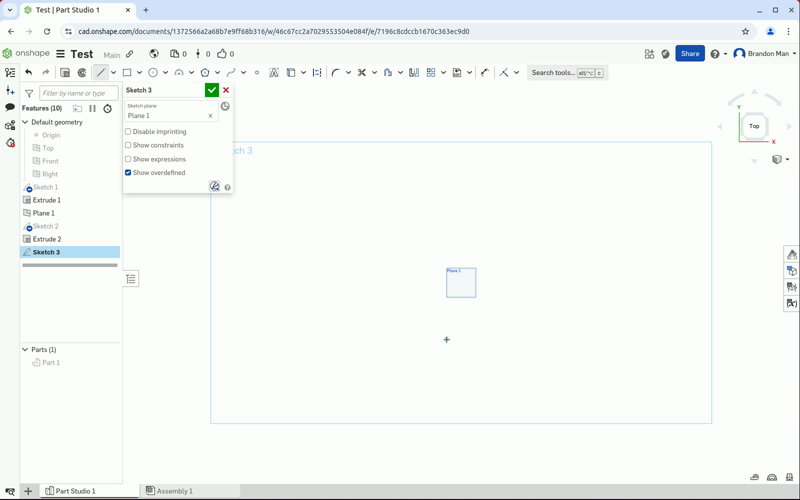
mouse_move(476, 339)
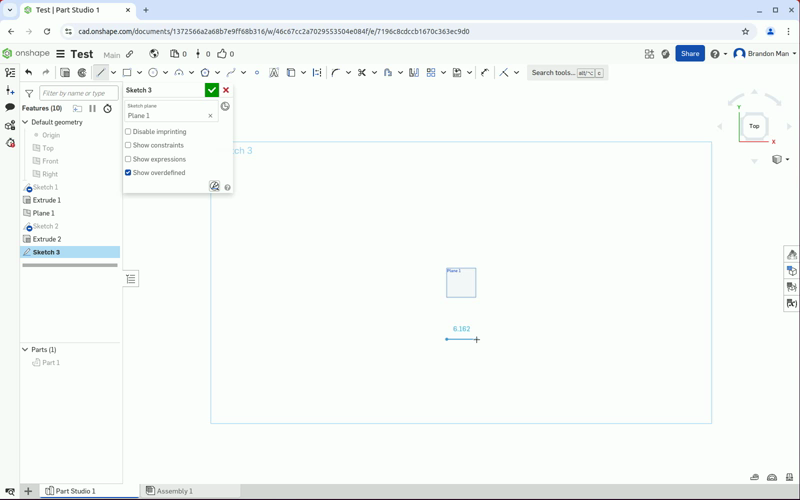
mouse_move(475, 339)
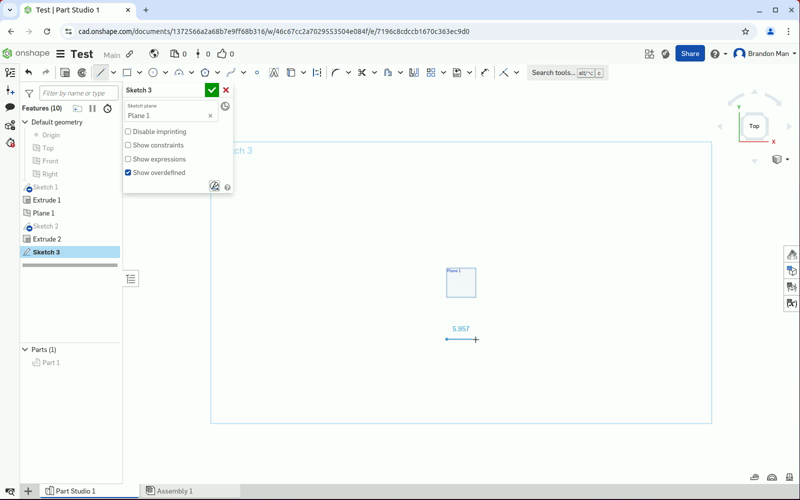
click(475, 339)
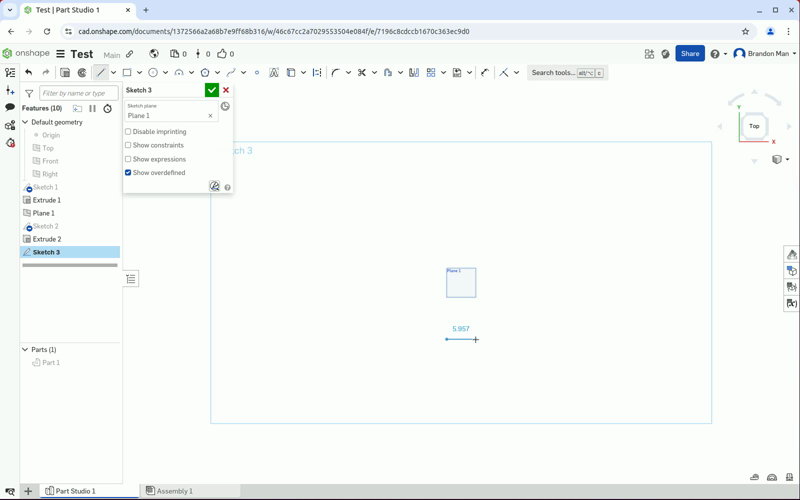
key_up(shift)
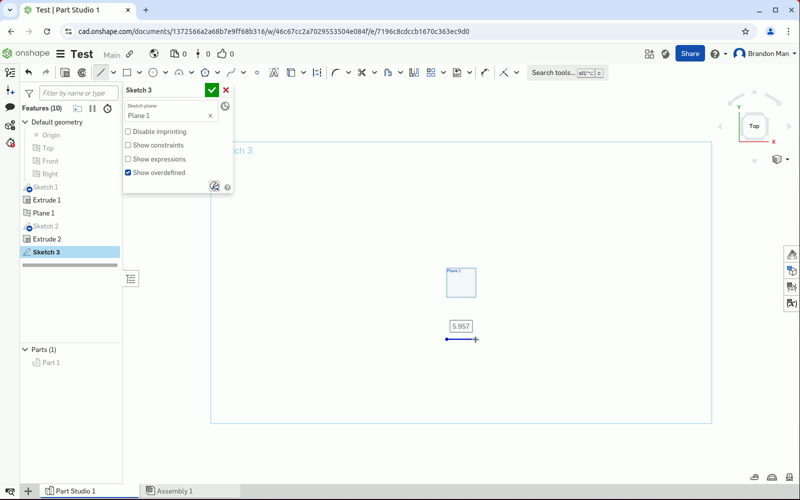
key_down(shift)
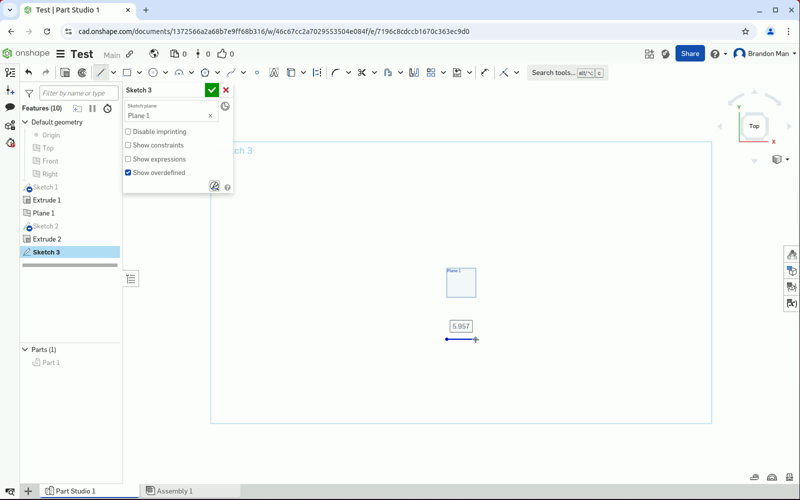
mouse_move(505, 339)
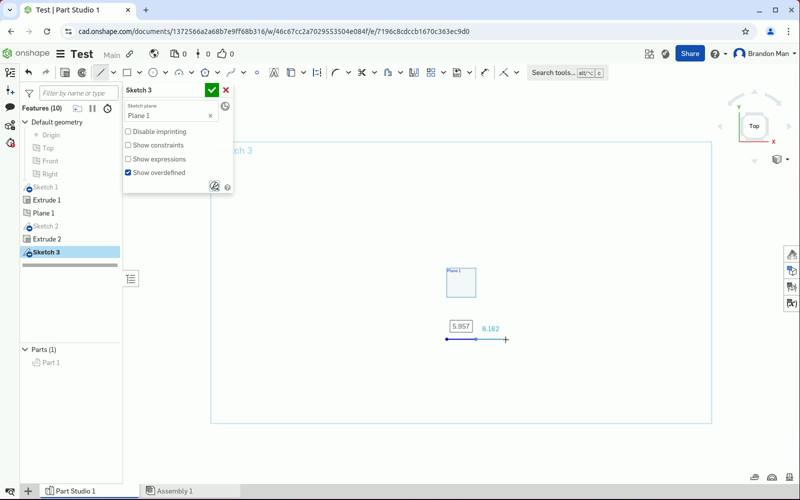
mouse_move(475, 306)
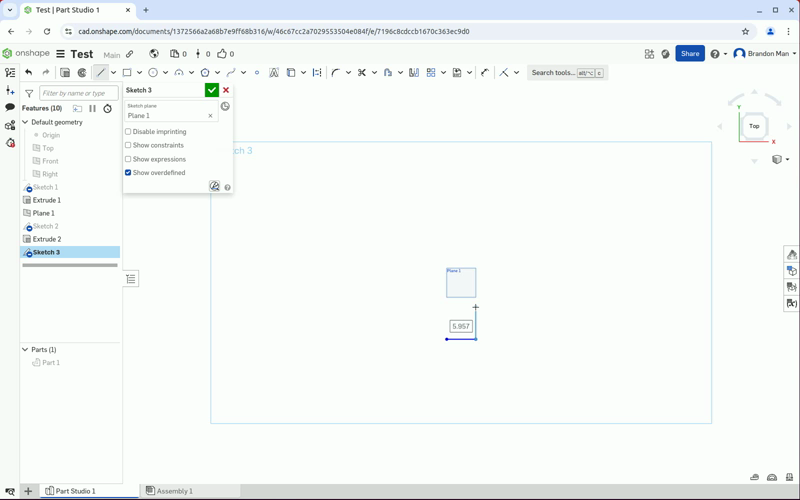
click(475, 306)
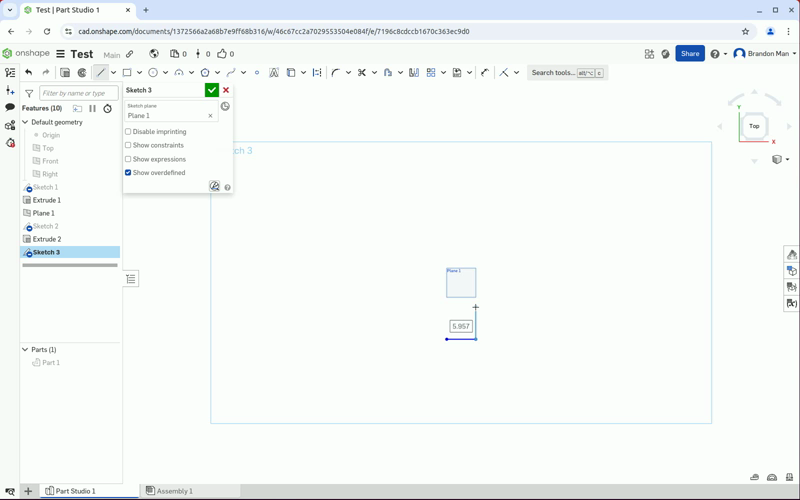
key_up(shift)
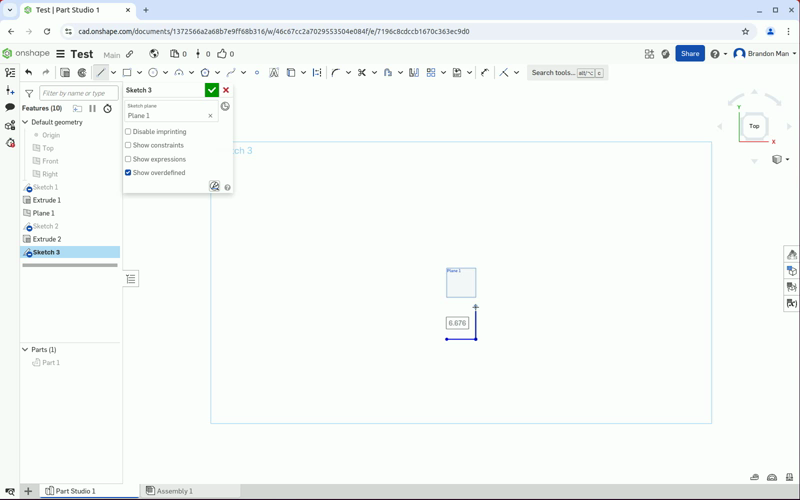
key(esc)
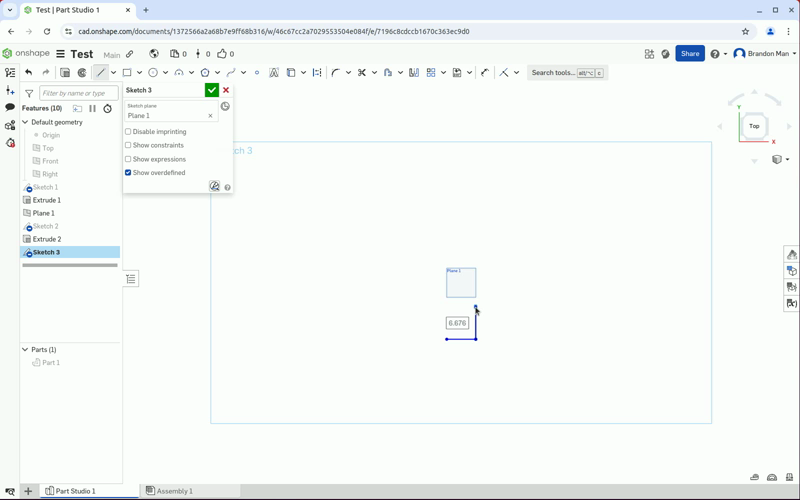
key(a)
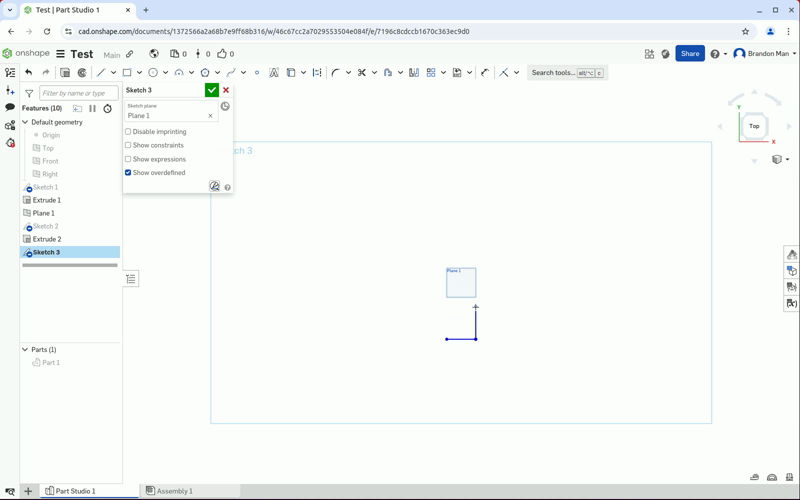
mouse_move(475, 306)
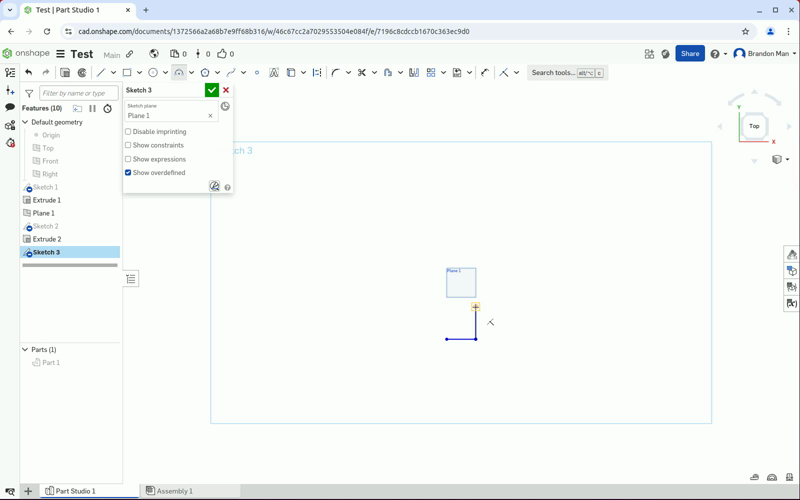
click(475, 306)
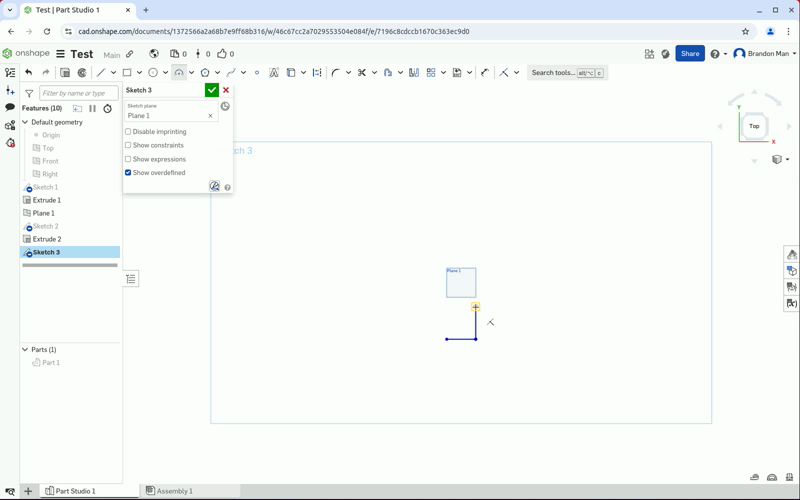
key_down(shift)
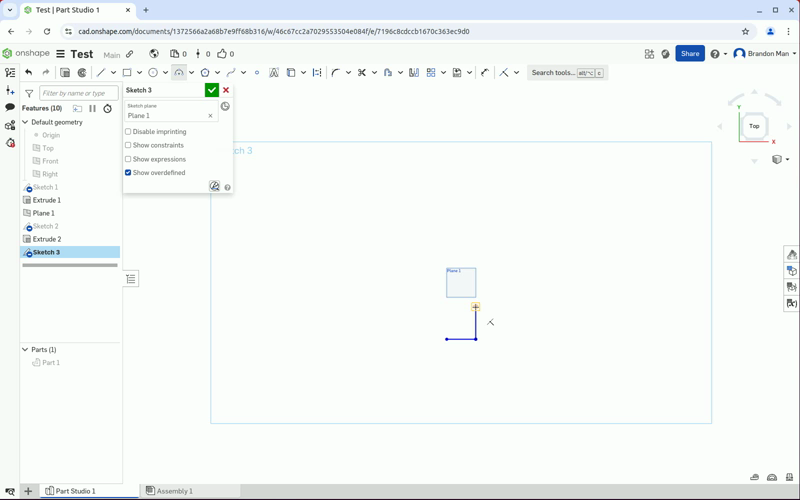
mouse_move(446, 306)
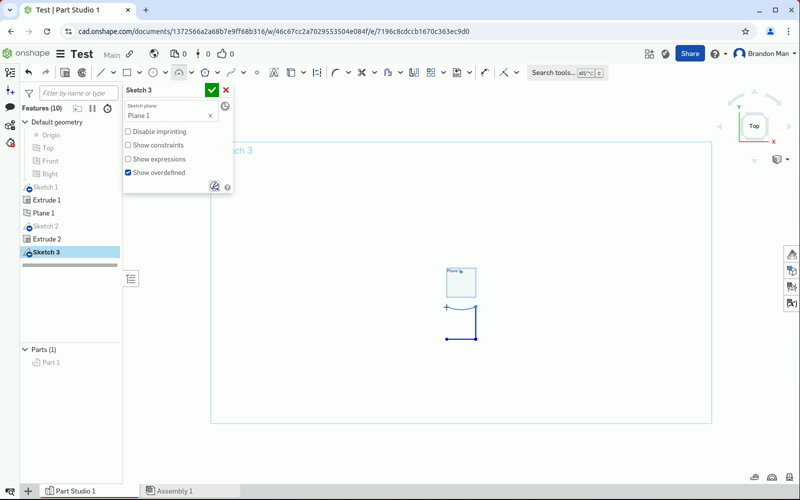
click(446, 306)
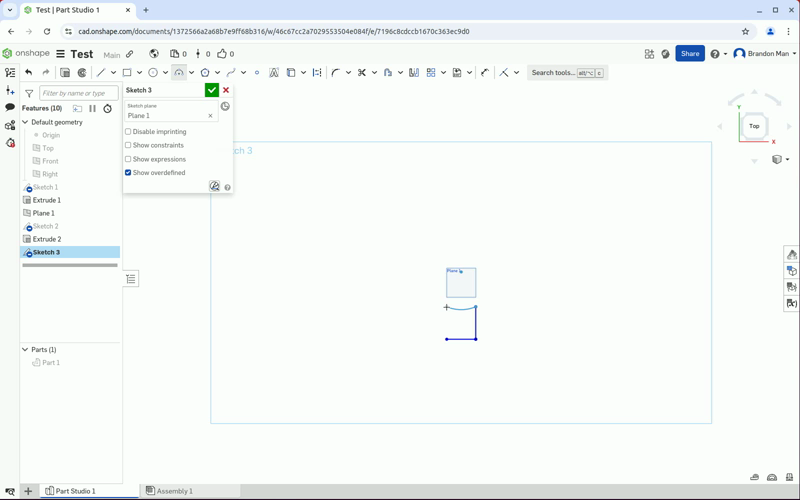
mouse_move(461, 310)
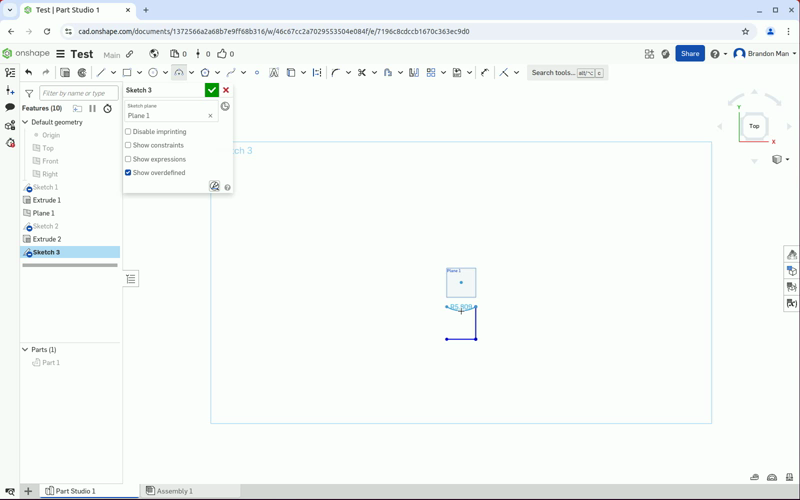
click(461, 310)
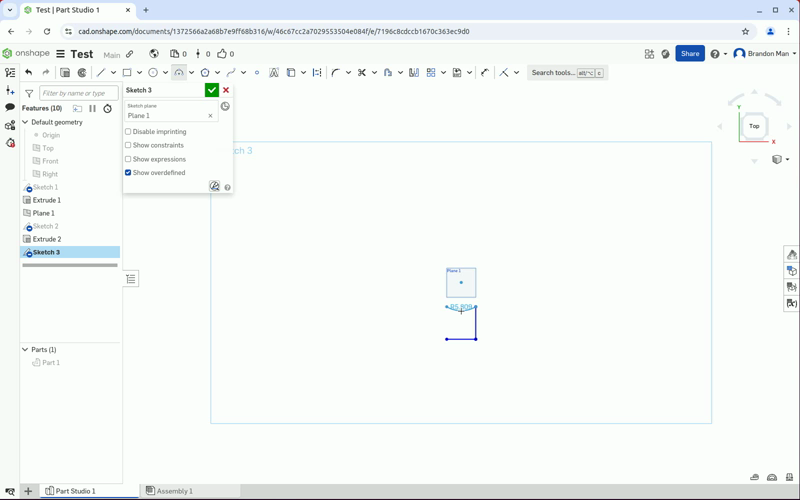
key_up(shift)
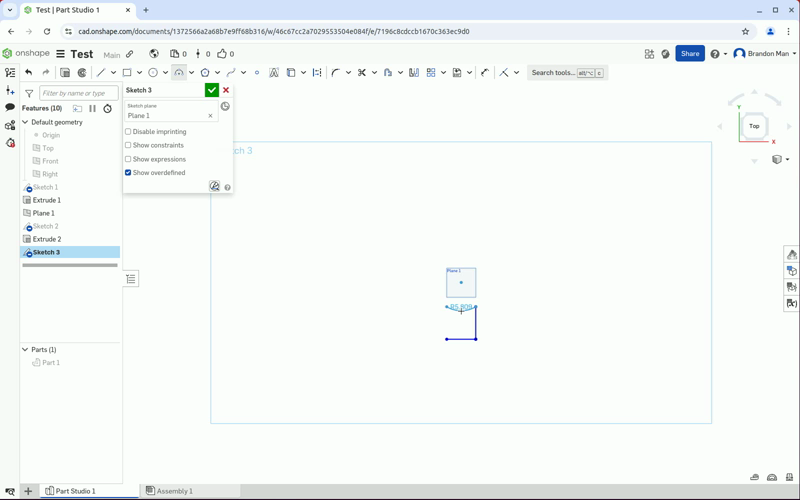
key(esc)
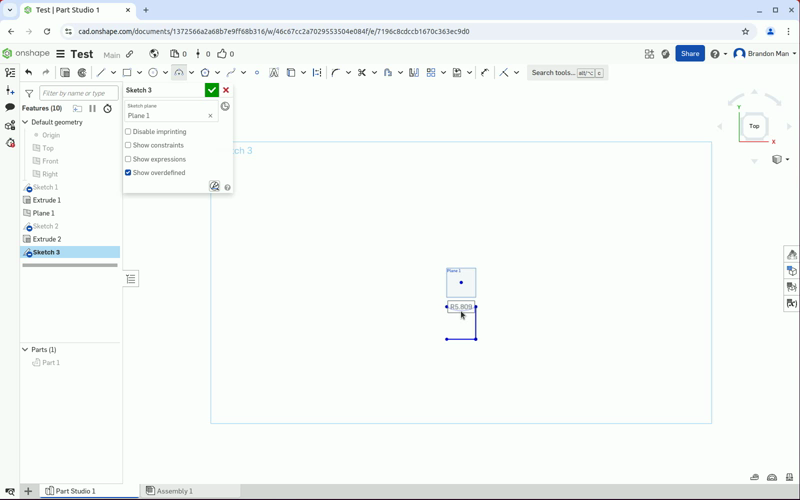
key(l)
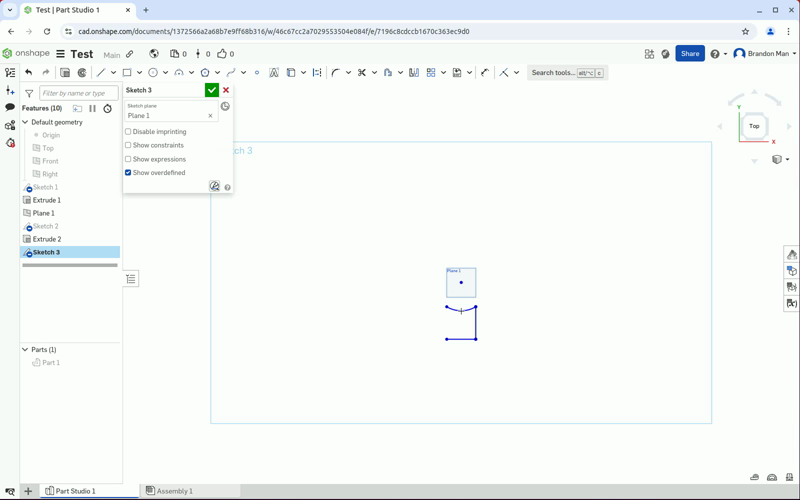
mouse_move(446, 306)
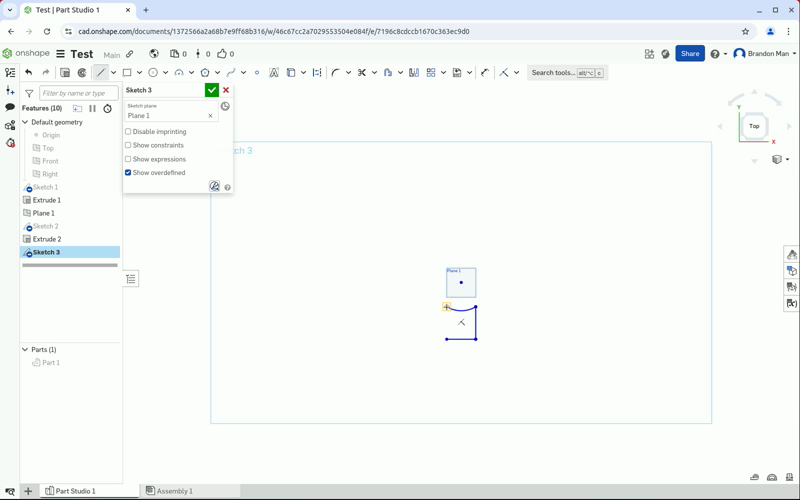
click(446, 306)
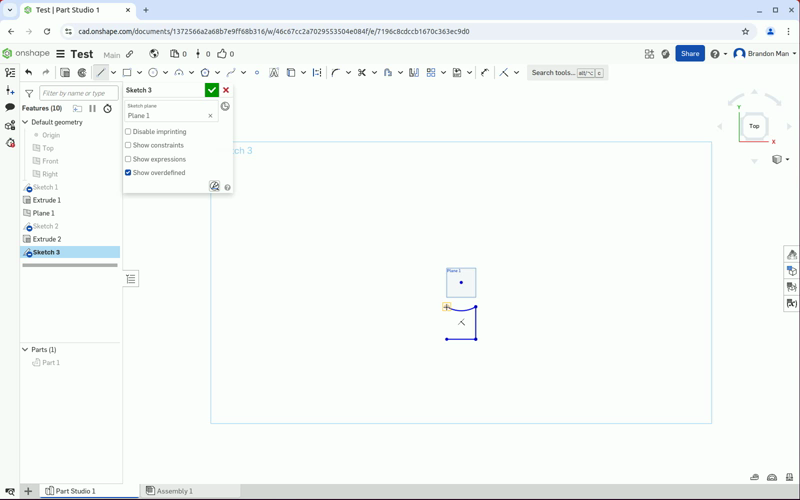
mouse_move(476, 306)
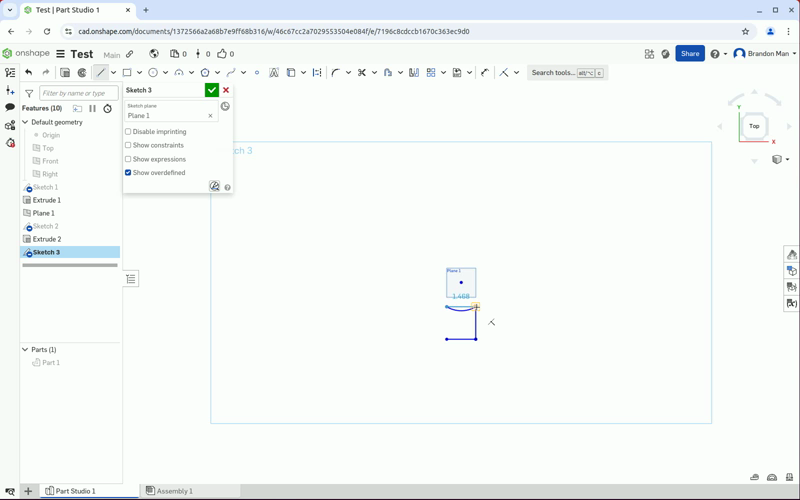
key_down(shift)
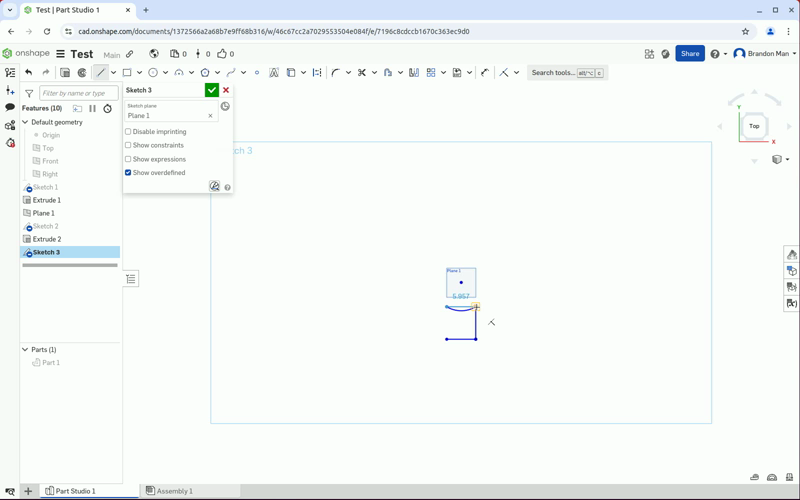
mouse_move(446, 339)
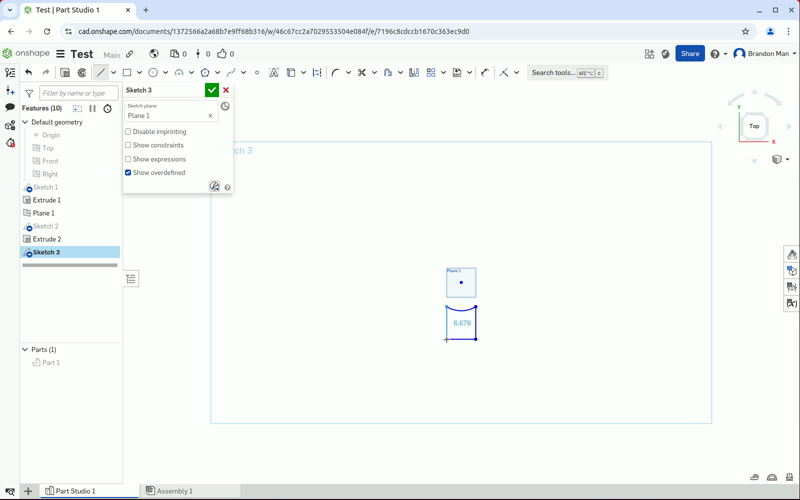
key_up(shift)
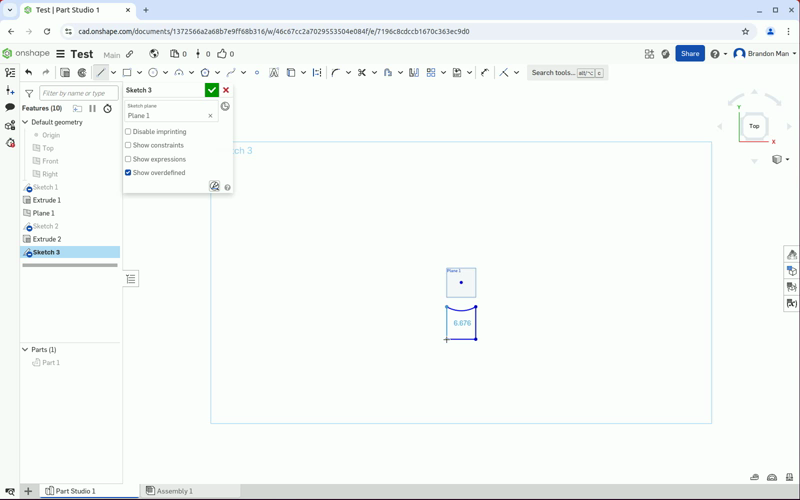
click(446, 339)
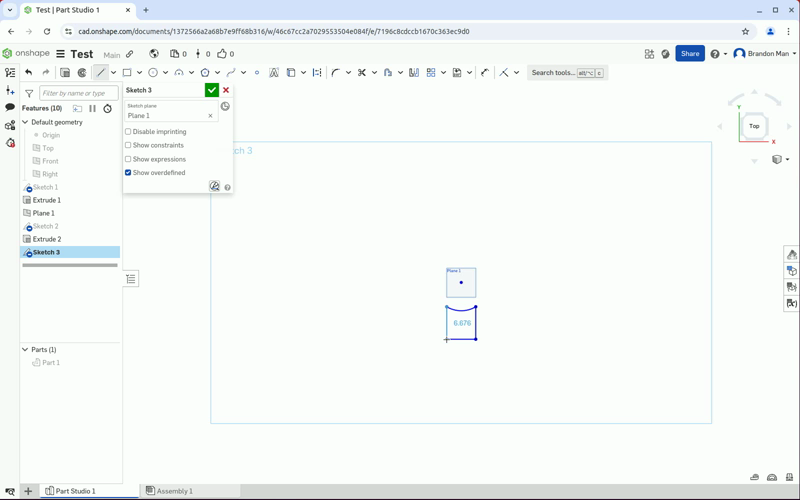
key(esc)
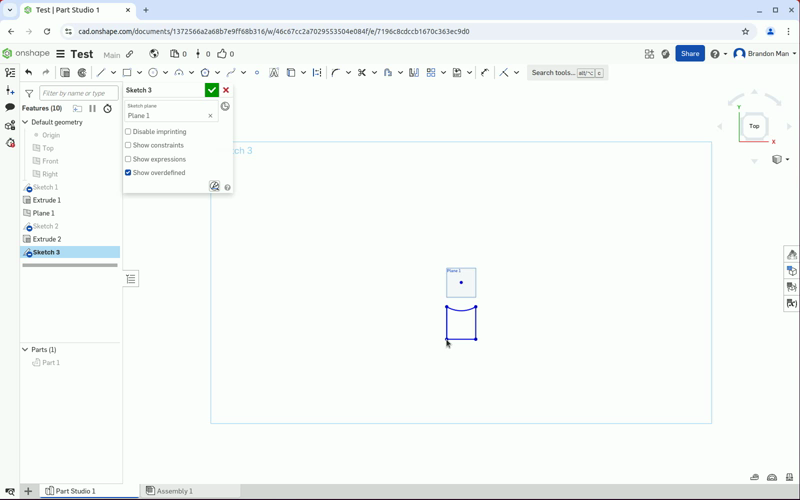
mouse_move(471, 337)
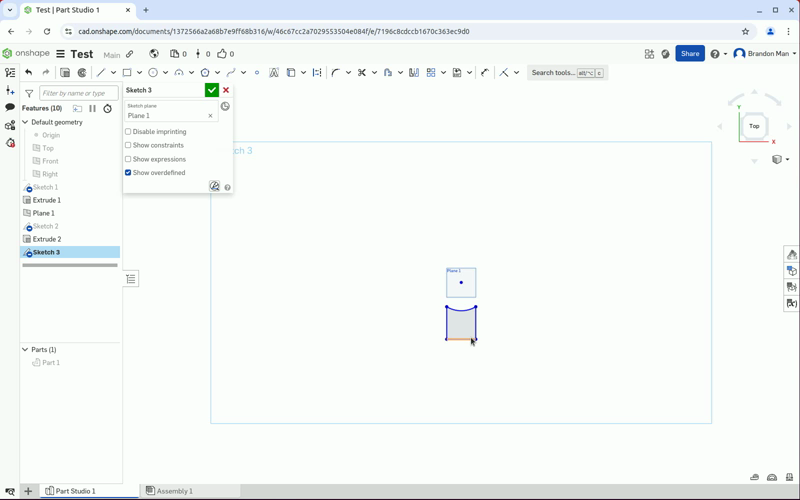
scroll(6)
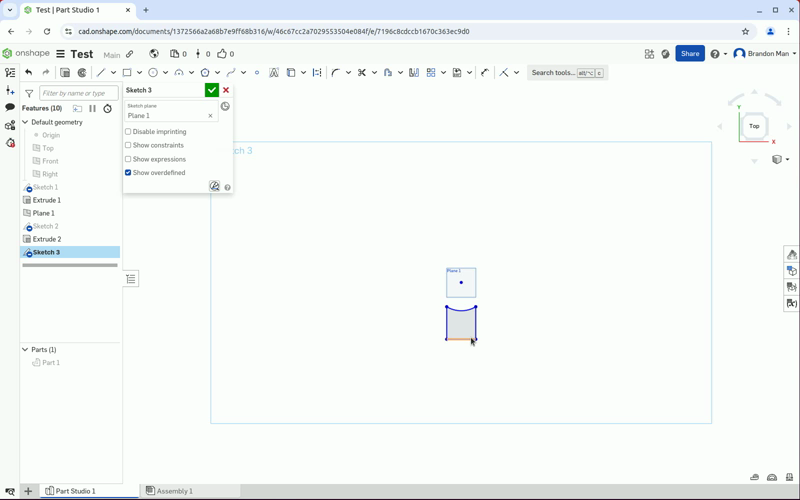
scroll(6)
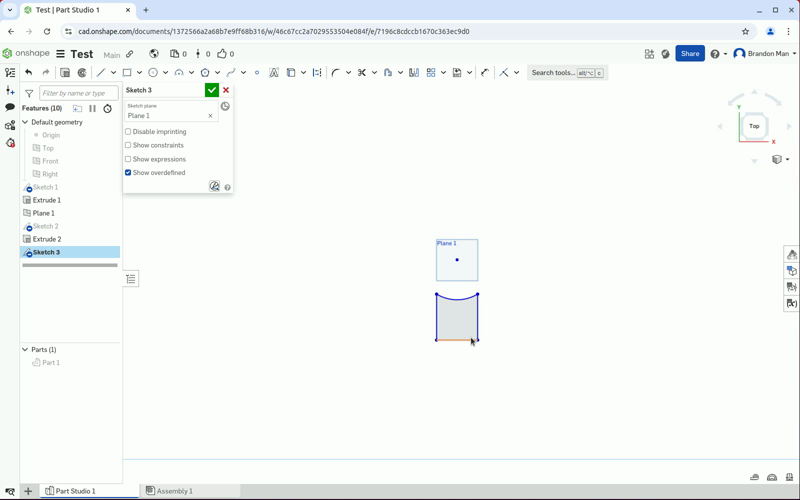
scroll(6)
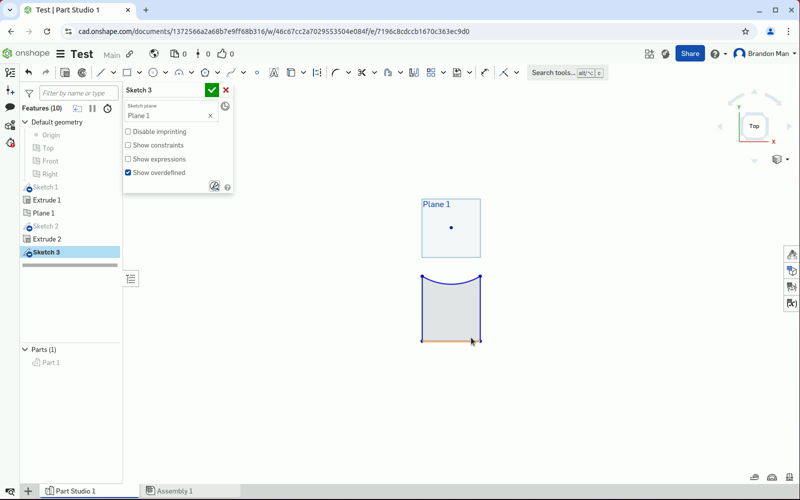
scroll(6)
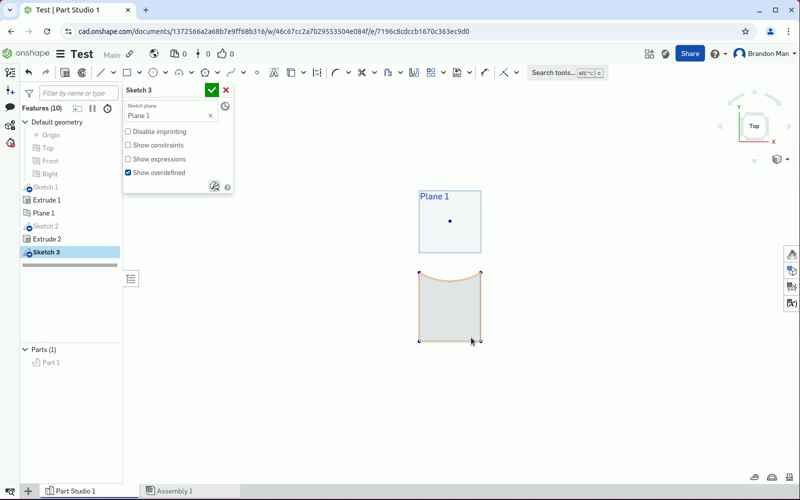
scroll(6)
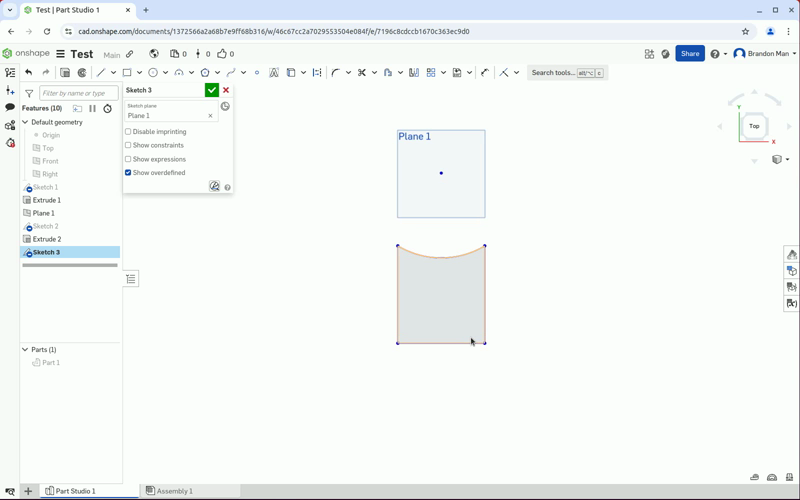
scroll(6)
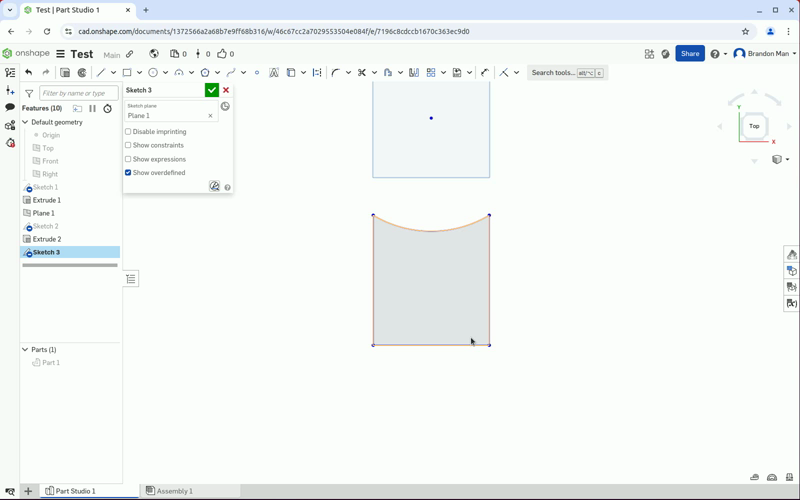
scroll(6)
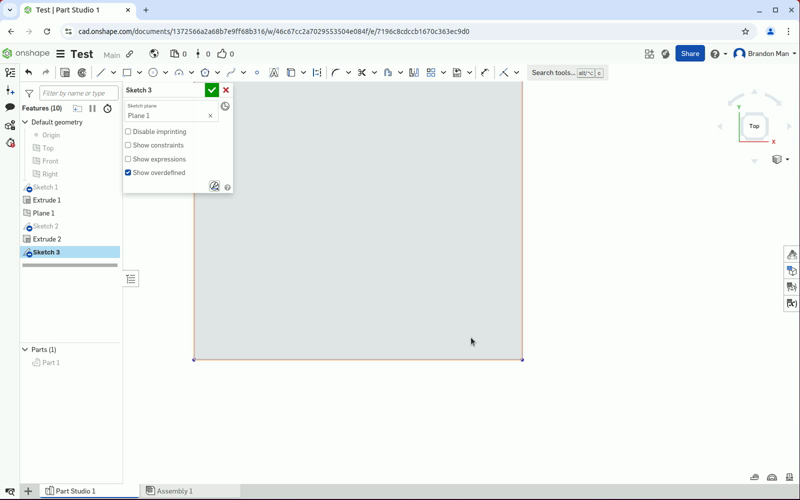
click(471, 337)
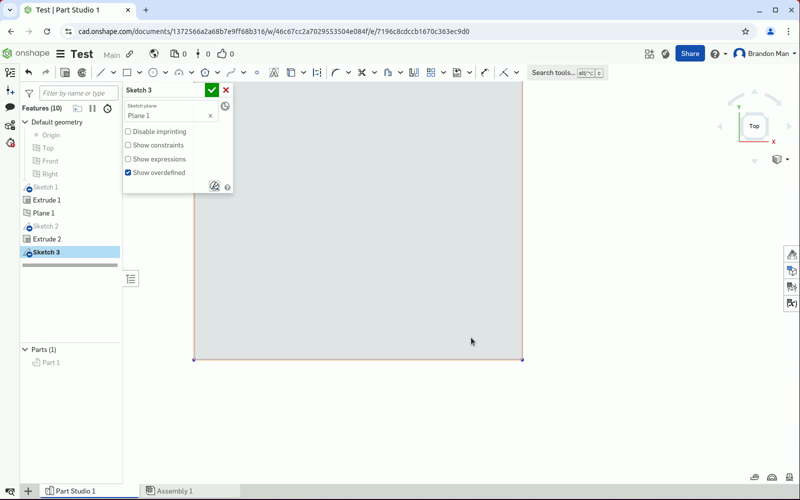
scroll(-6)
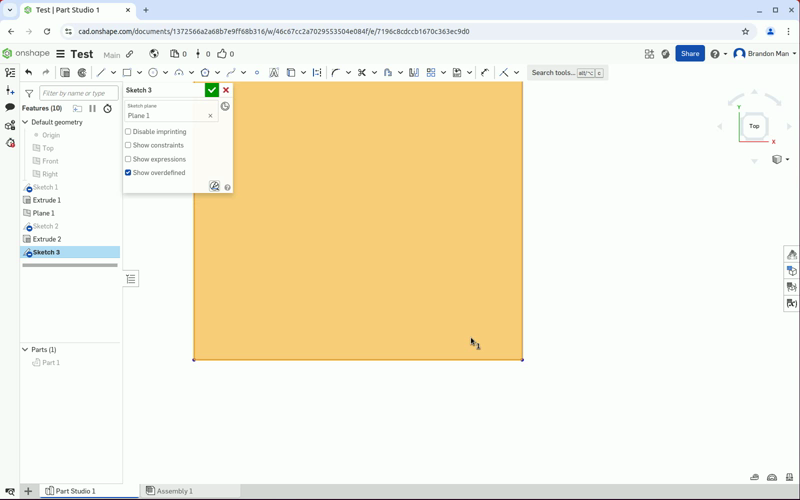
scroll(-6)
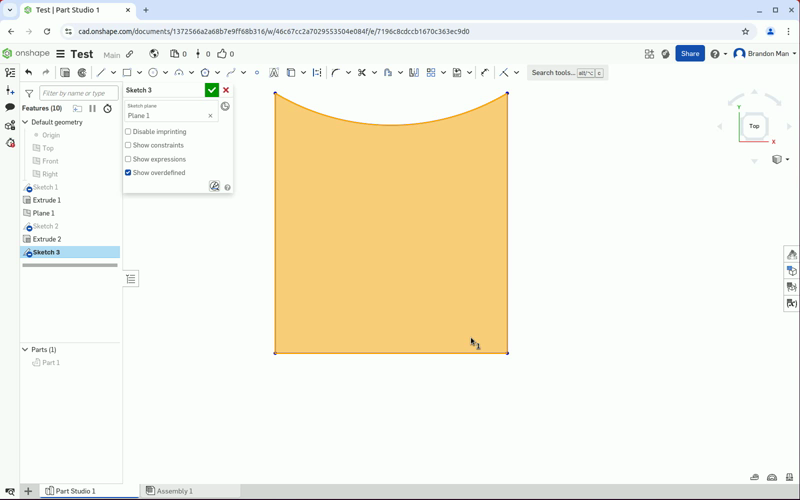
scroll(-6)
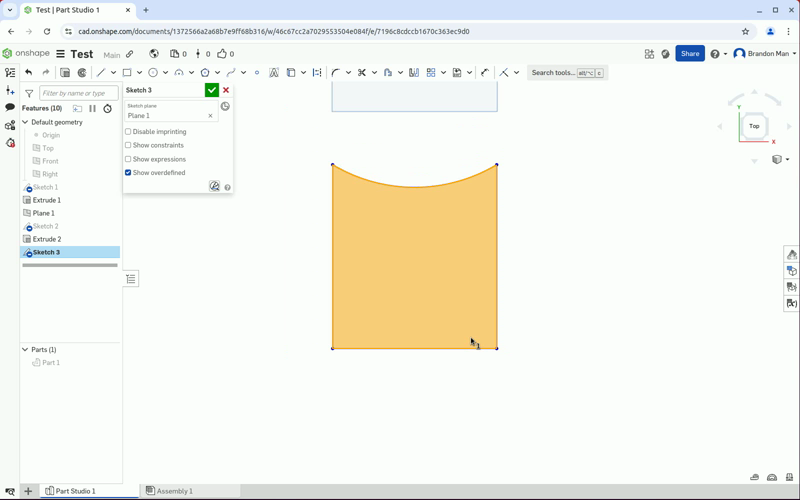
scroll(-6)
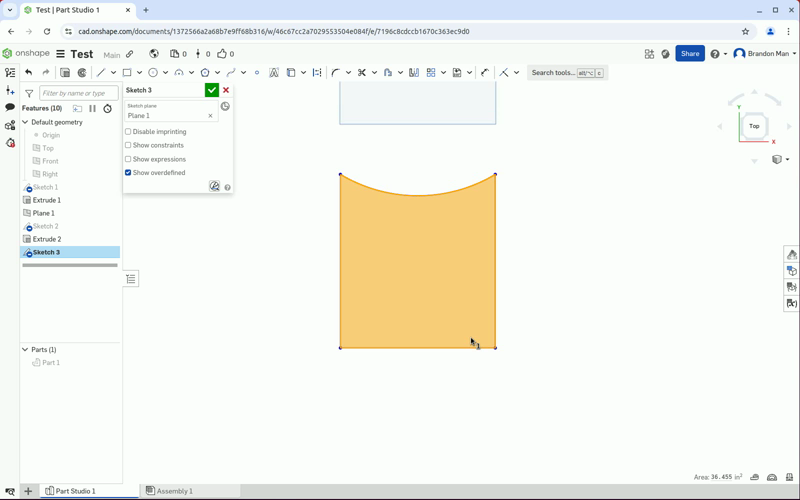
scroll(-6)
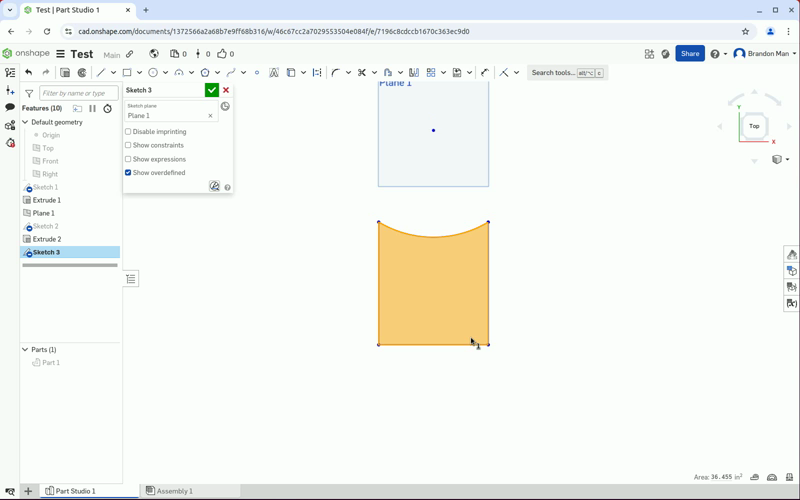
scroll(-6)
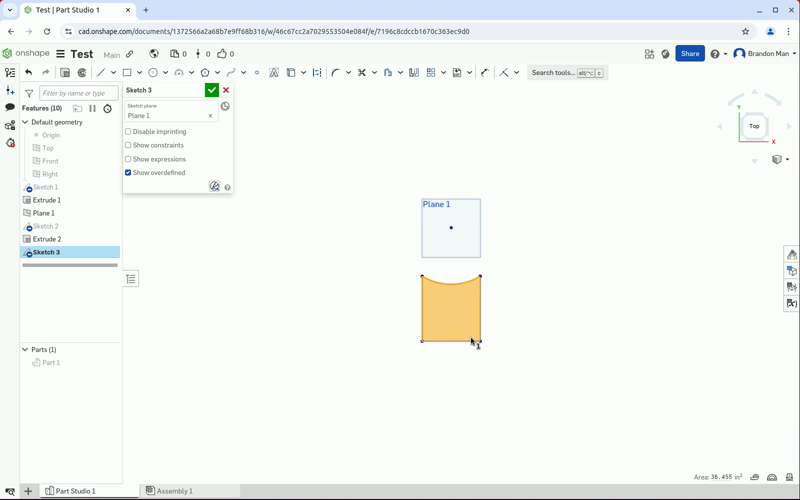
scroll(-6)
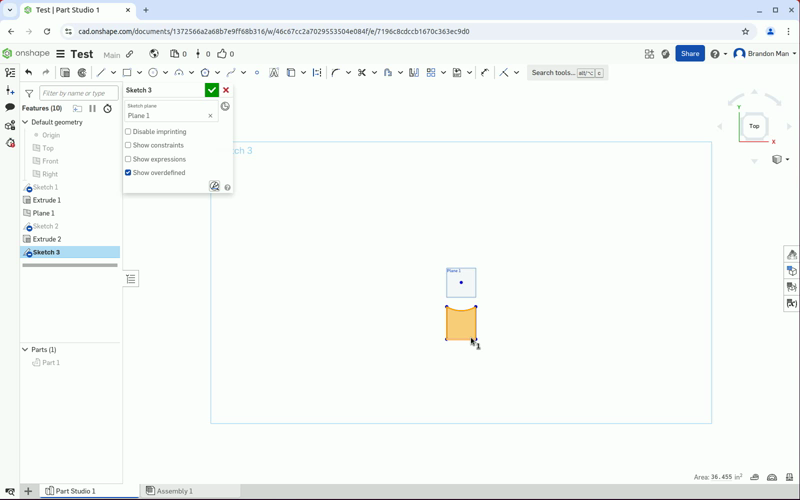
mouse_move(73, 352)
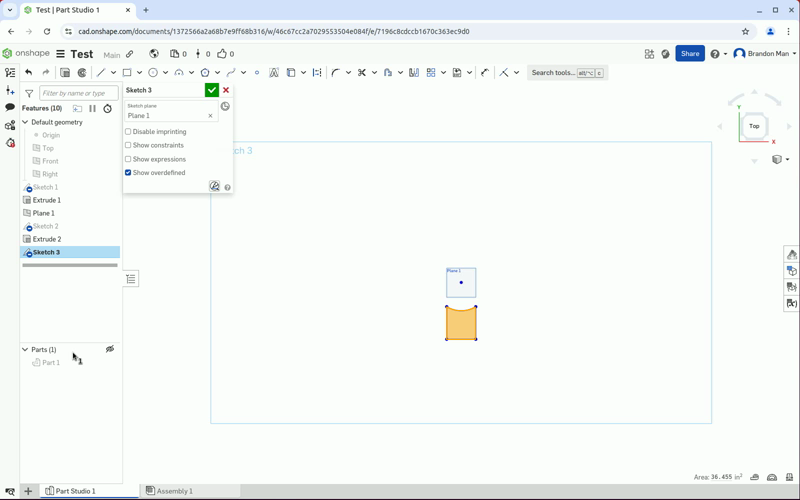
key(shift+y)
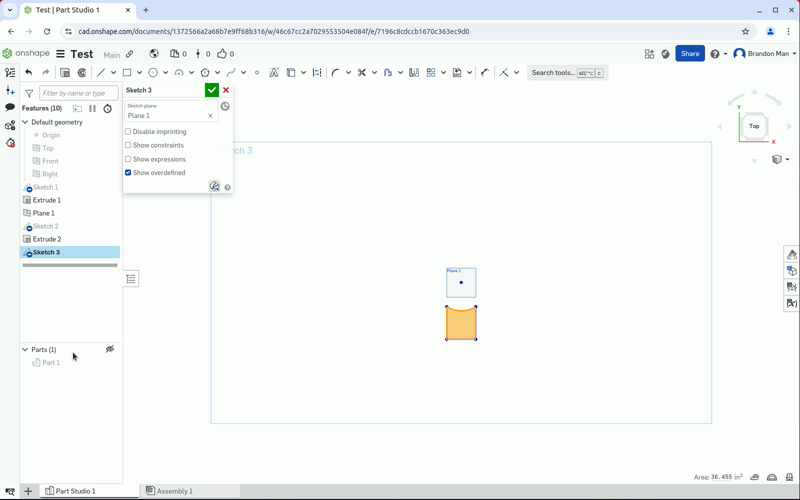
key(shift+e)
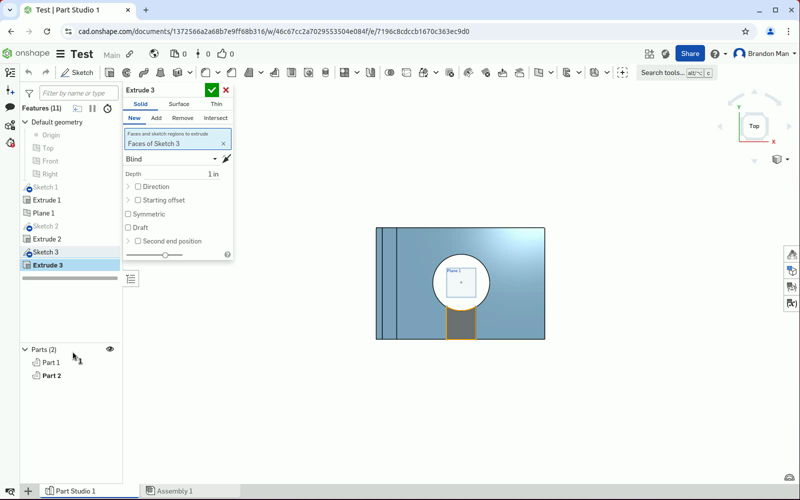
mouse_move(143, 106)
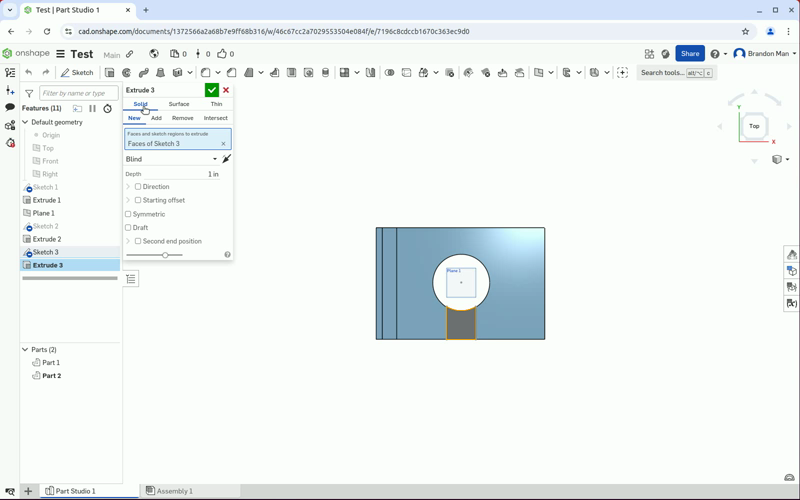
click(143, 106)
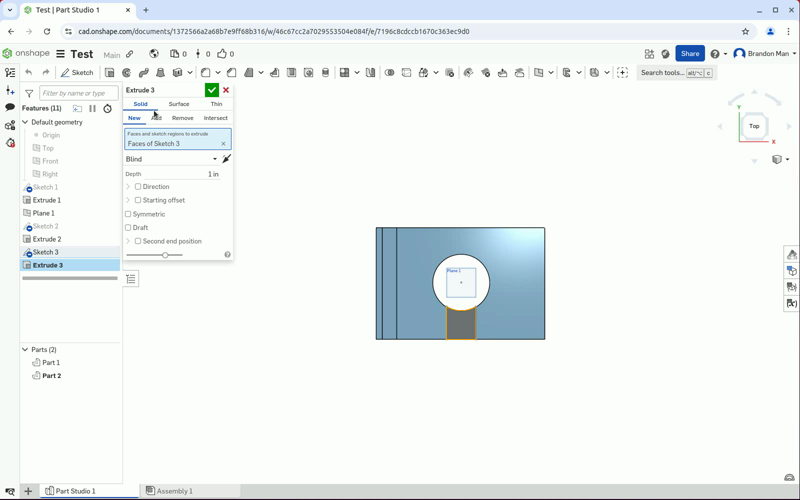
mouse_move(186, 120)
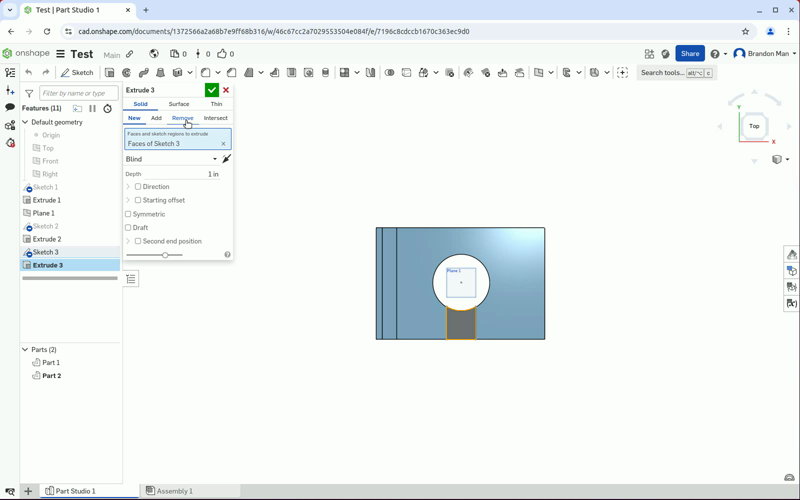
click(186, 120)
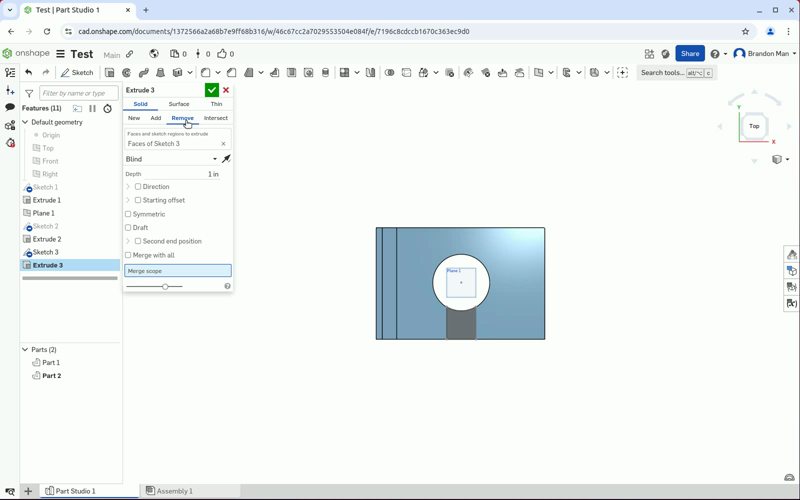
key(tab, 4)
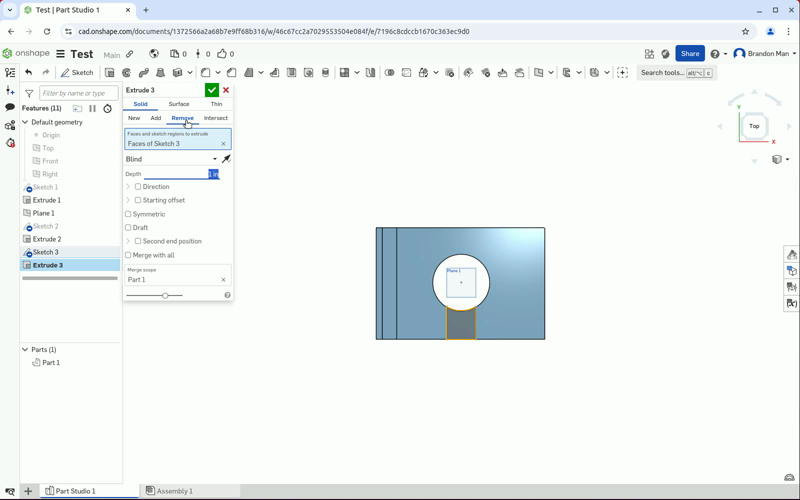
text(1.204)
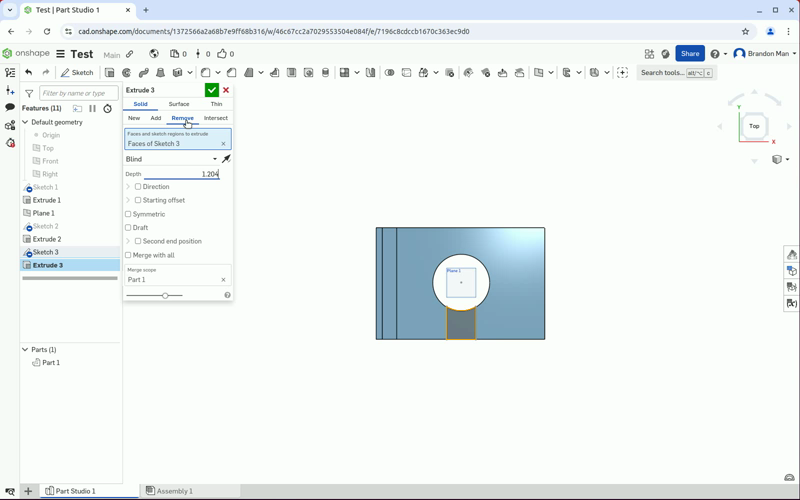
key(tab, 6)
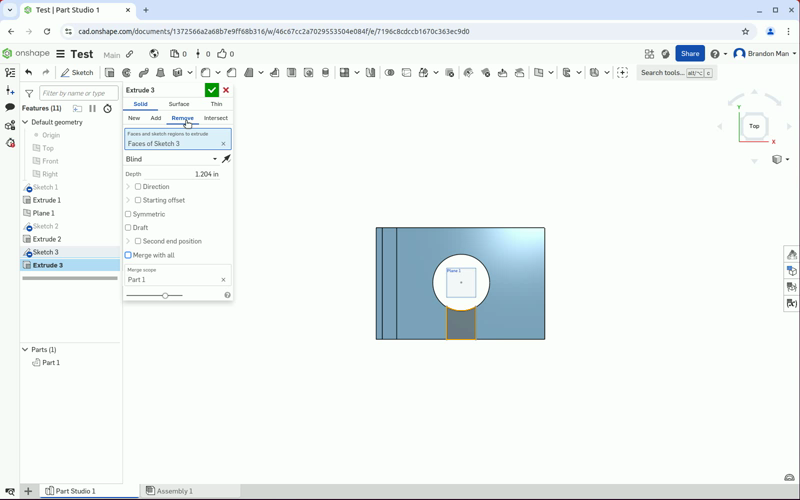
key(space)
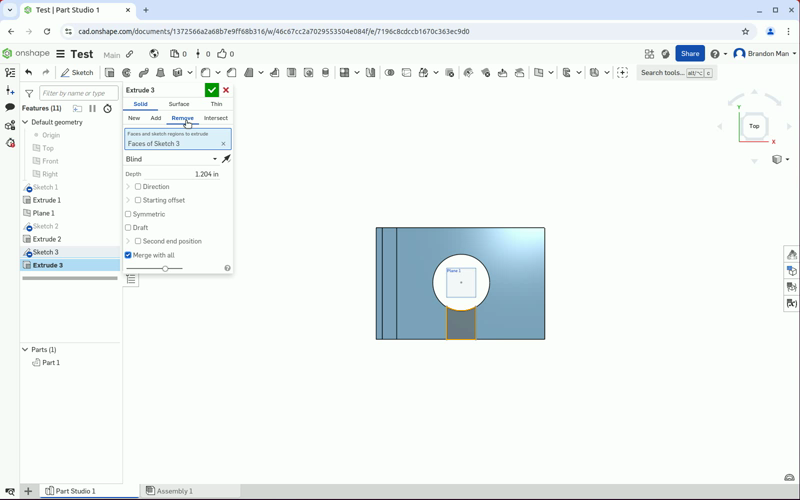
key(enter)
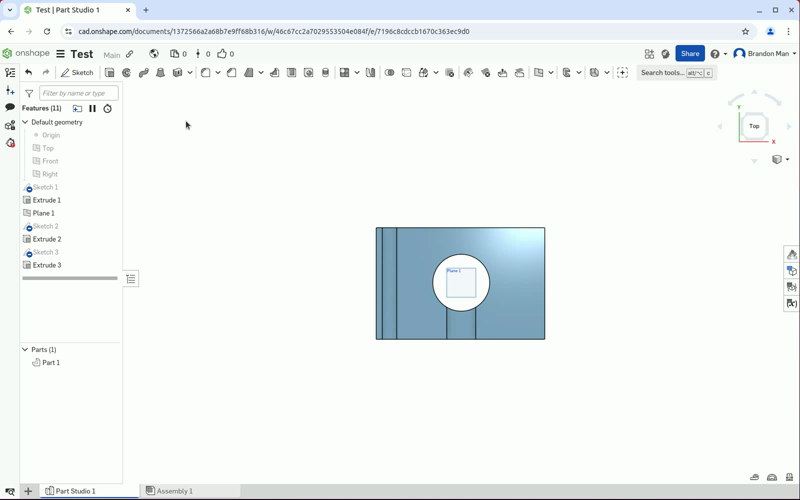
key(shift+h)
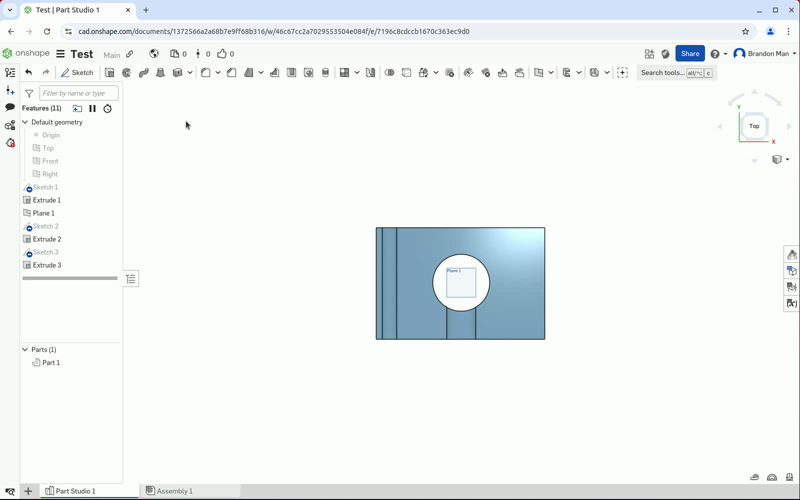
key(shift+h)
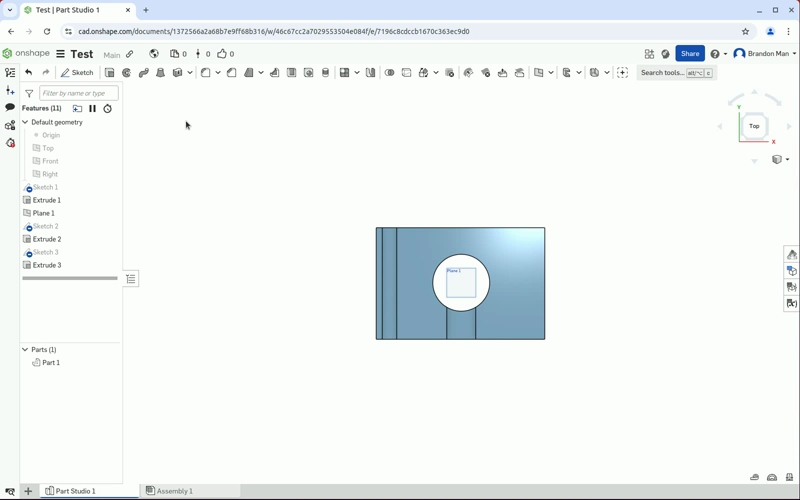
mouse_move(73, 189)
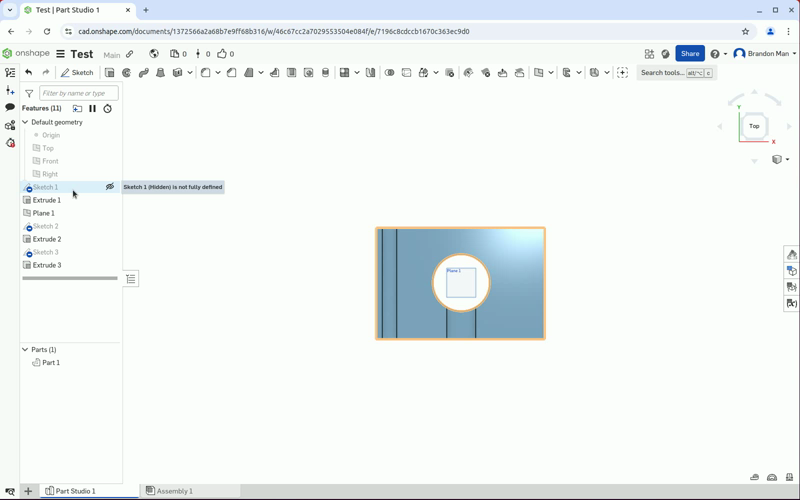
click(73, 189)
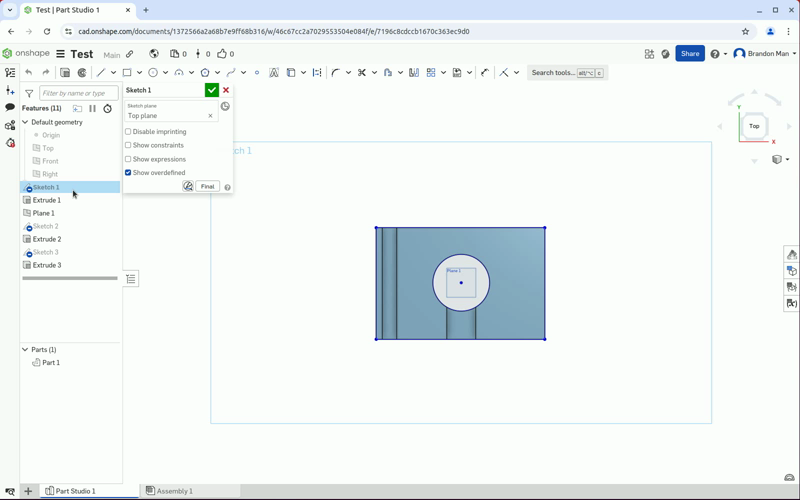
mouse_move(229, 92)
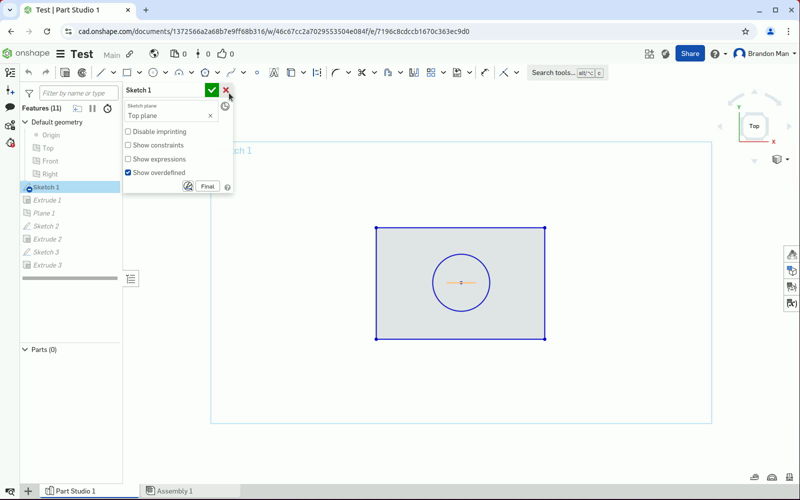
click(229, 92)
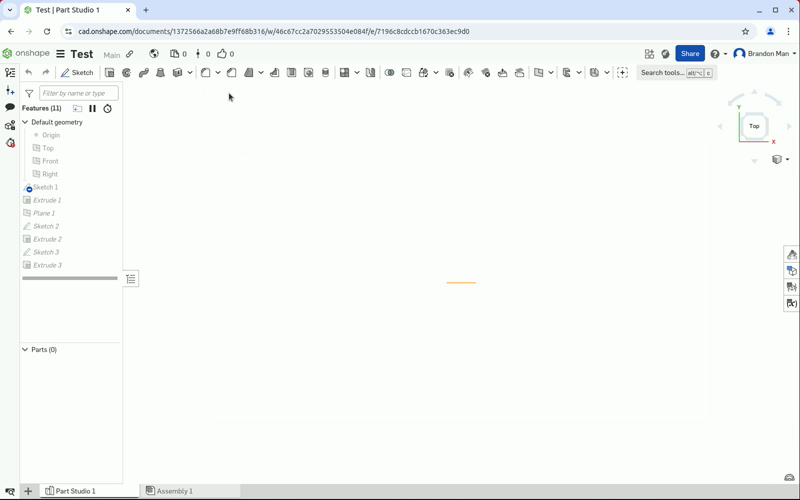
key(shift+s)
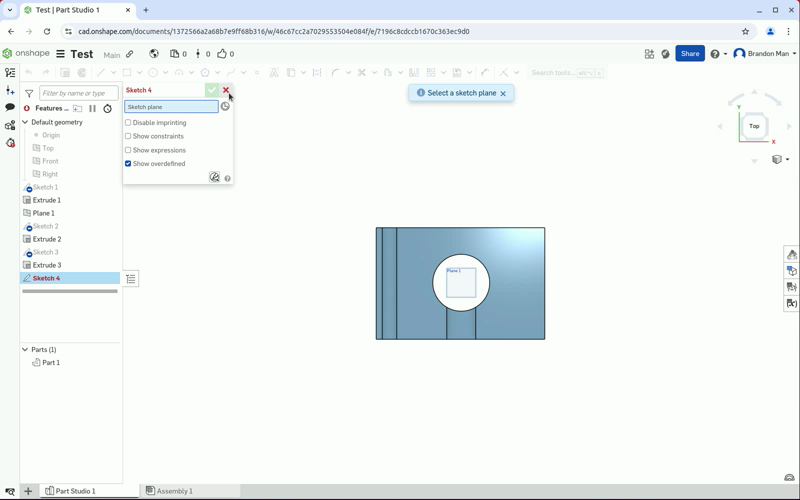
mouse_move(73, 215)
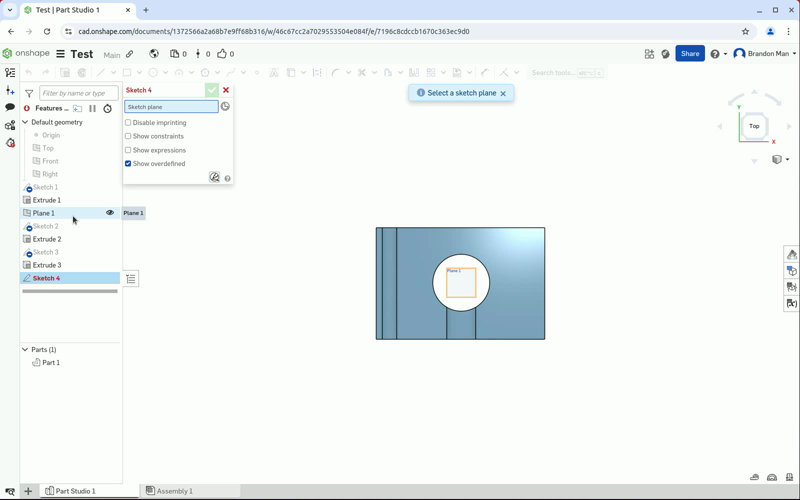
click(73, 215)
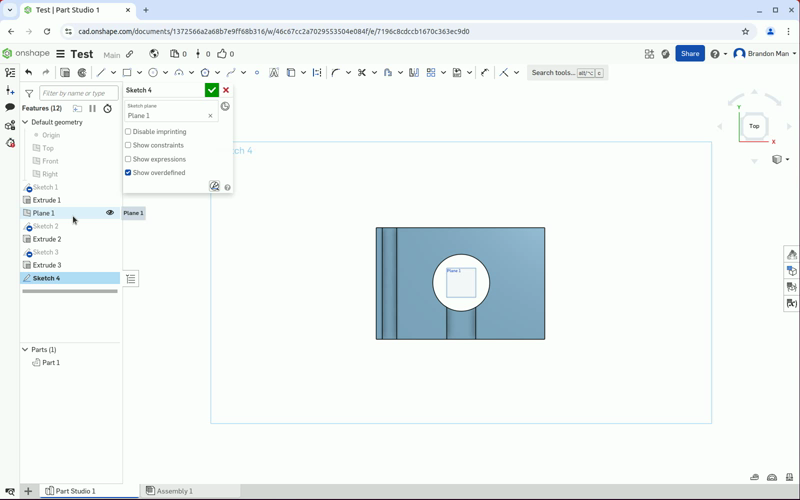
mouse_move(73, 352)
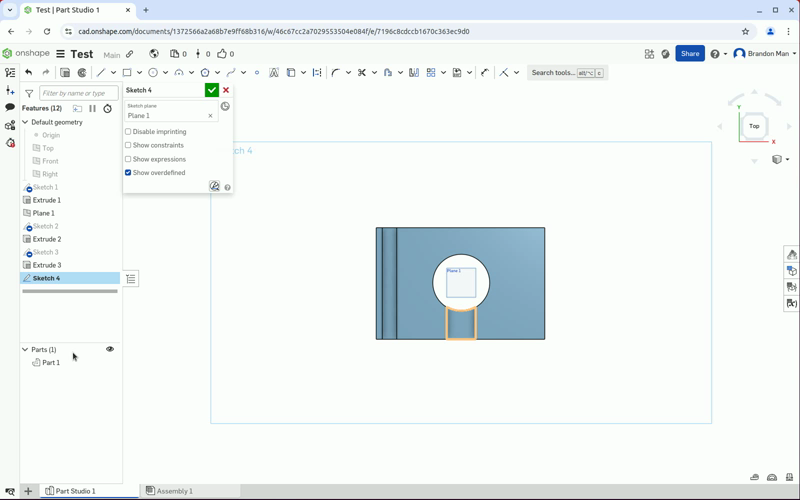
key(y)
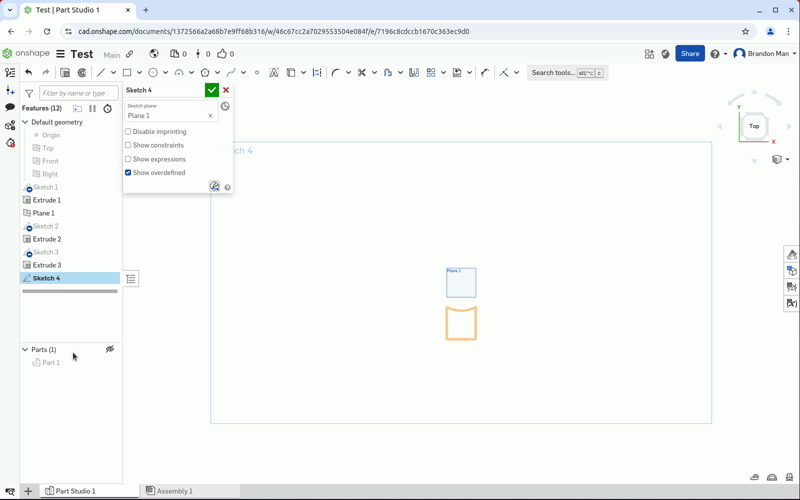
key(a)
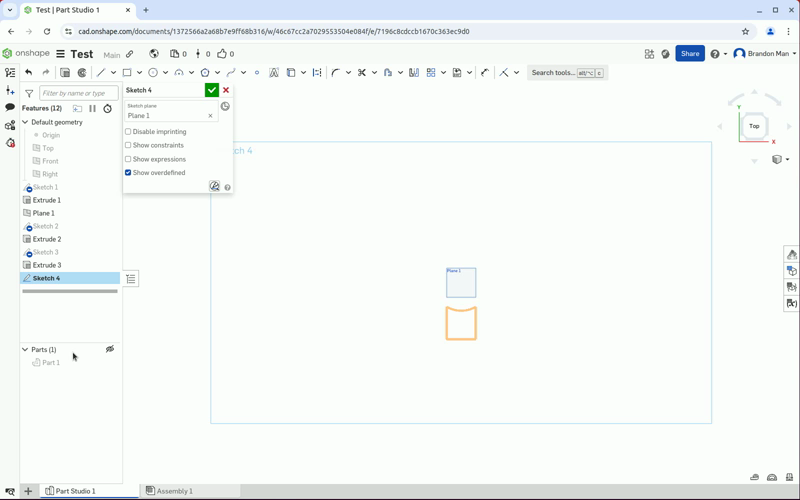
key_down(shift)
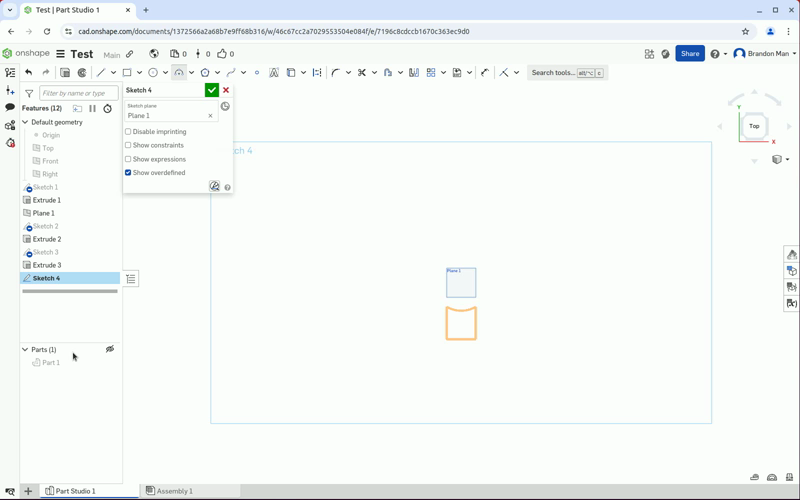
mouse_move(446, 258)
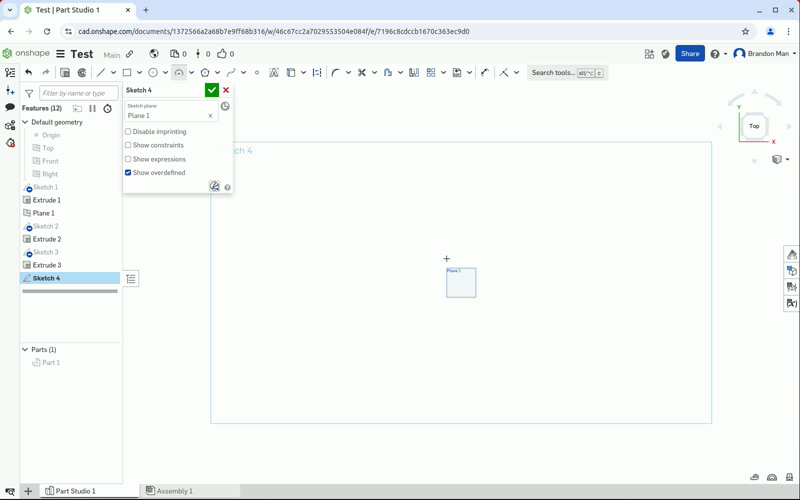
click(446, 258)
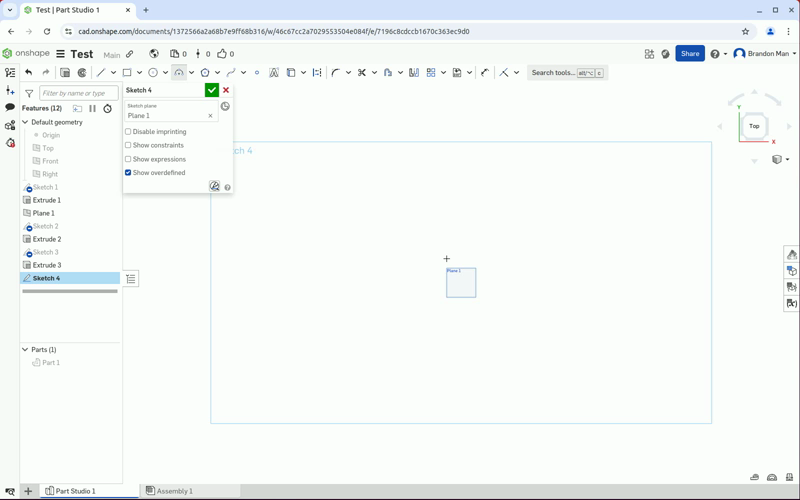
key_up(shift)
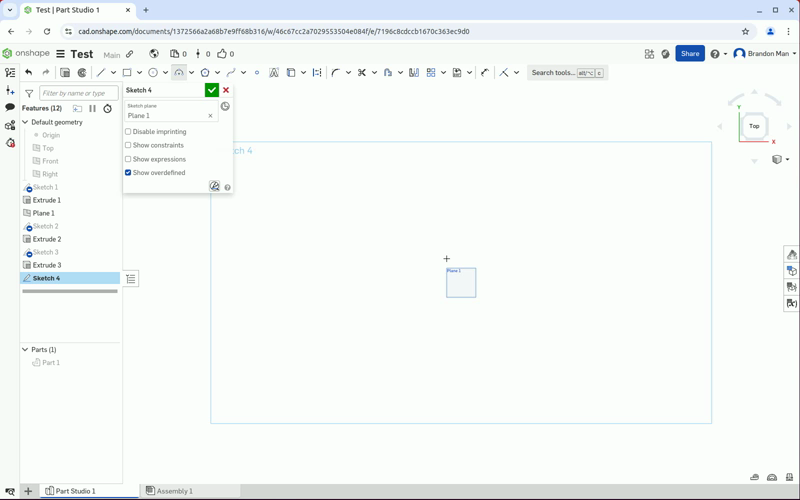
key_down(shift)
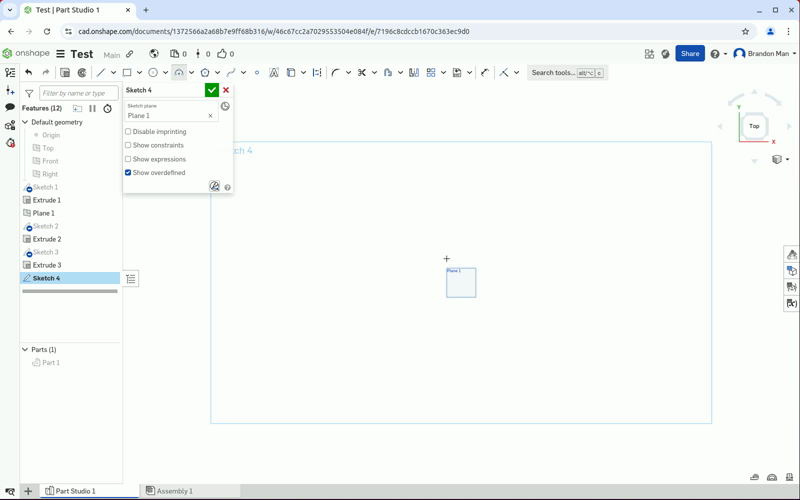
mouse_move(475, 258)
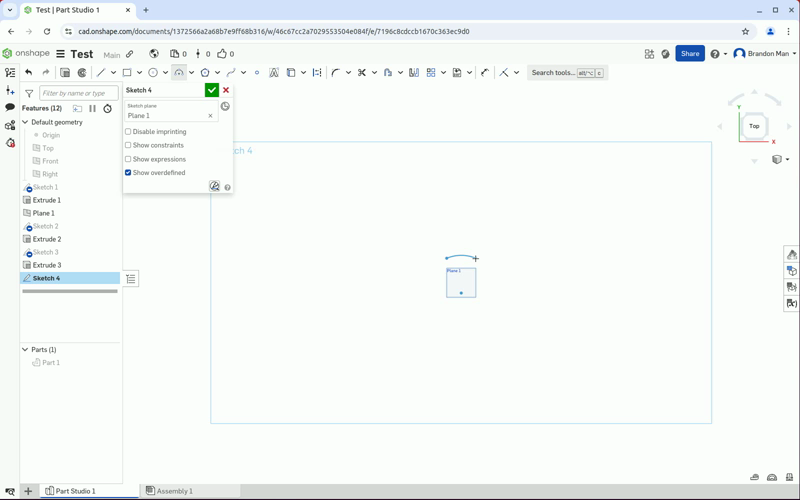
click(475, 258)
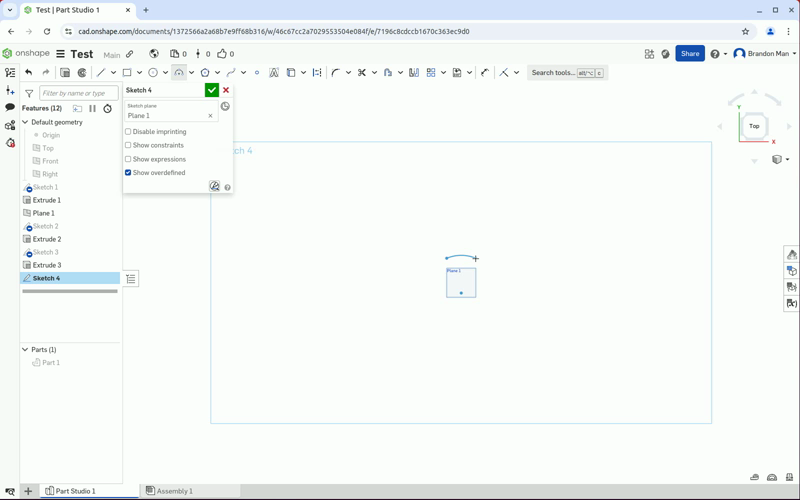
mouse_move(461, 254)
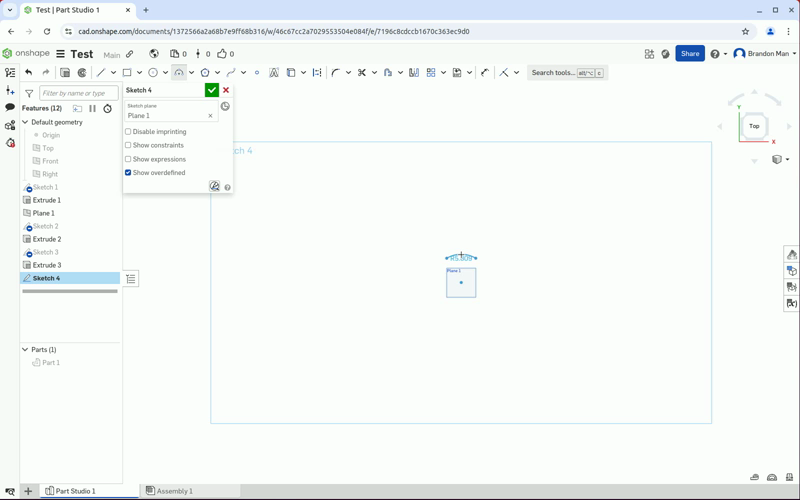
click(461, 254)
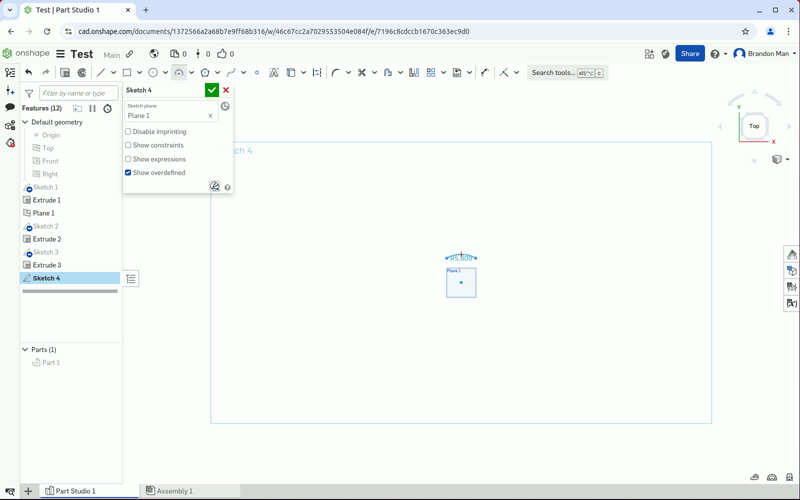
key_up(shift)
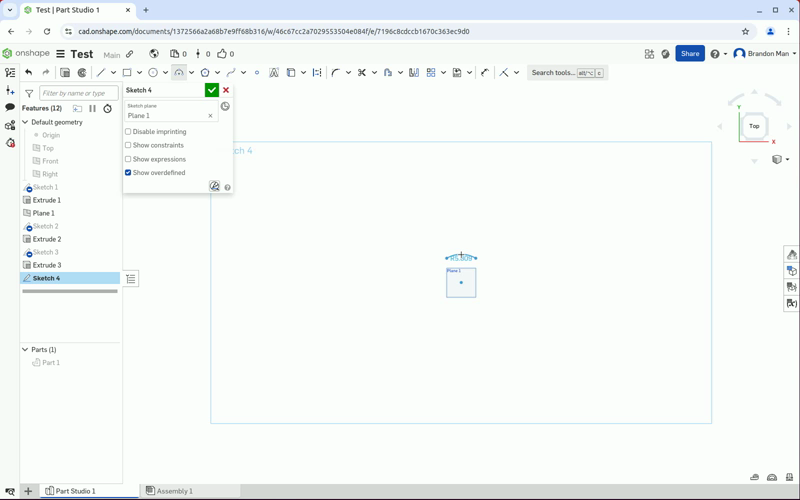
key(esc)
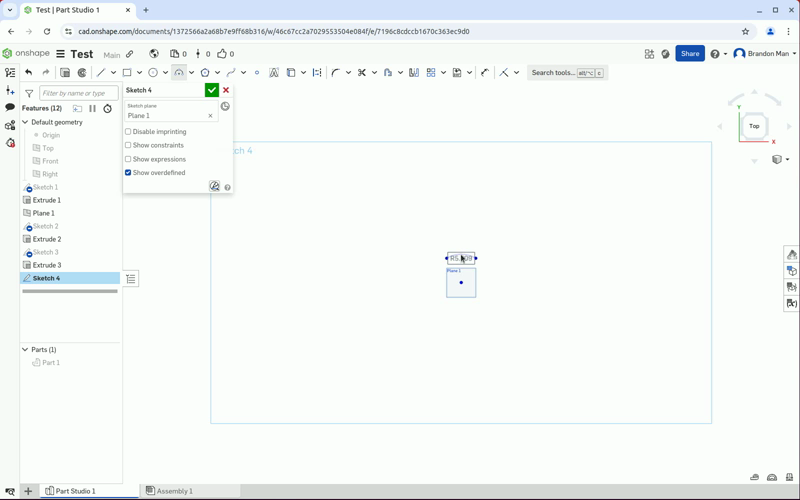
key(l)
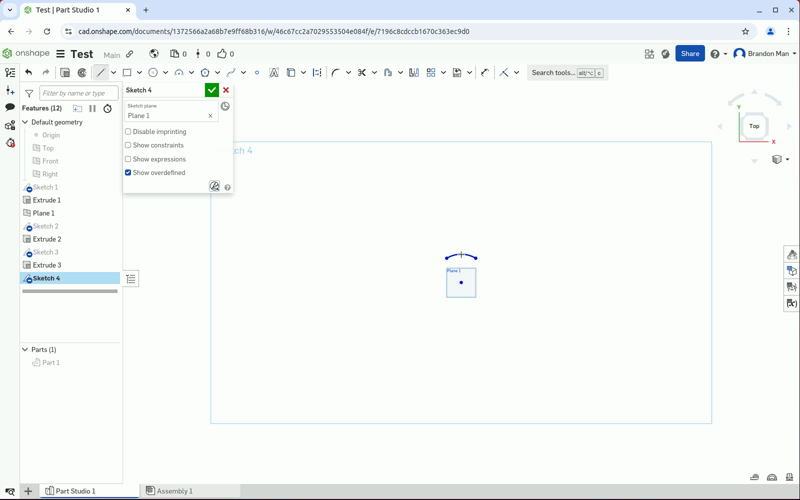
mouse_move(475, 258)
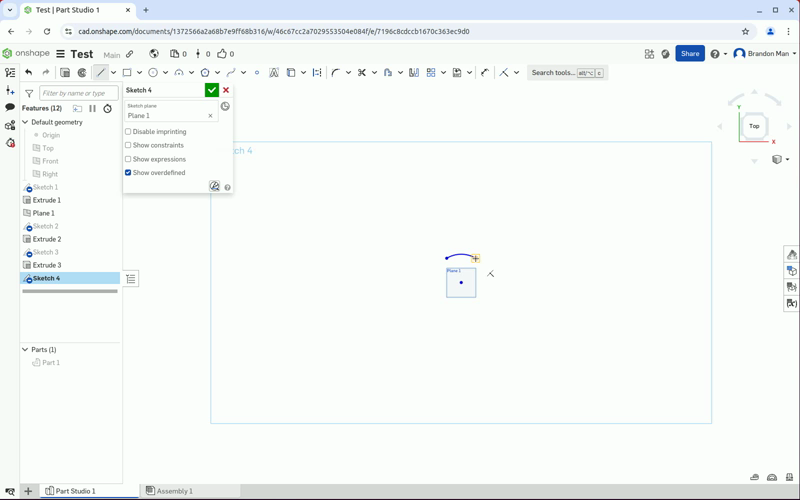
click(475, 258)
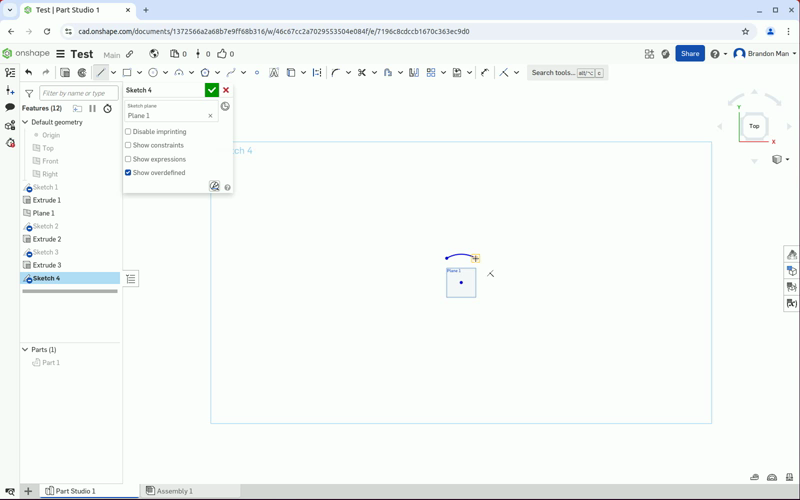
key_down(shift)
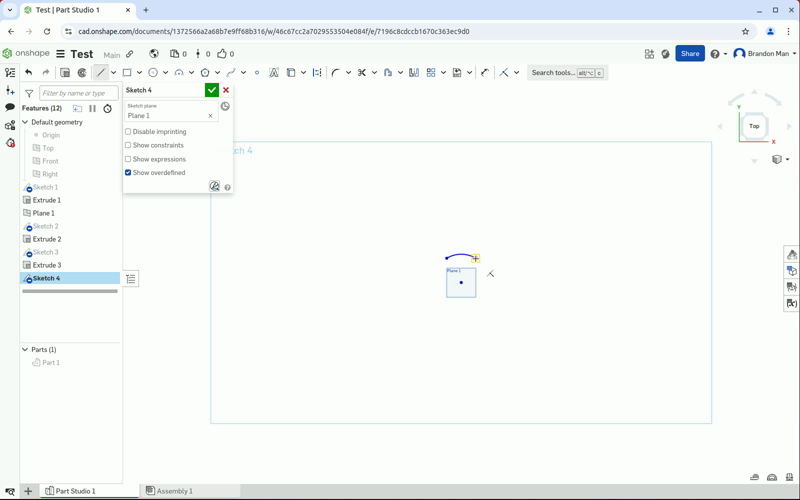
mouse_move(505, 258)
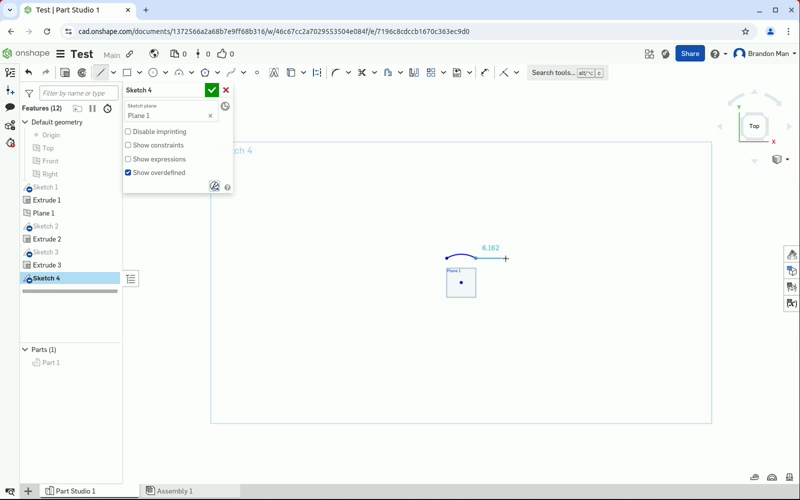
mouse_move(475, 225)
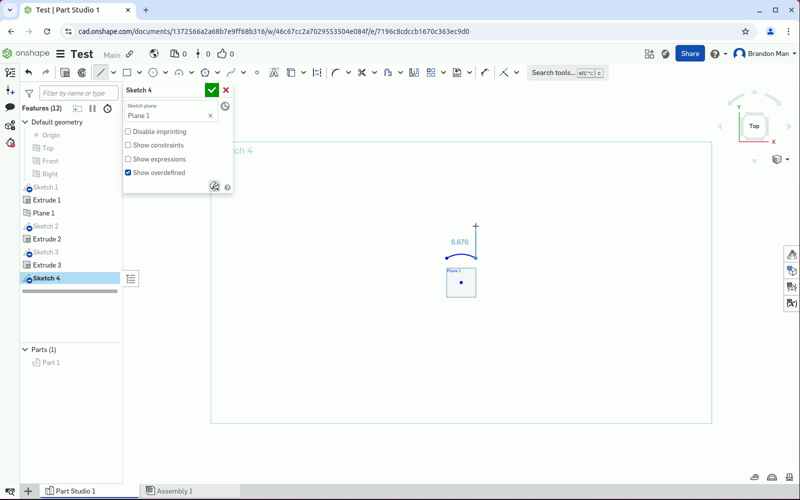
click(475, 225)
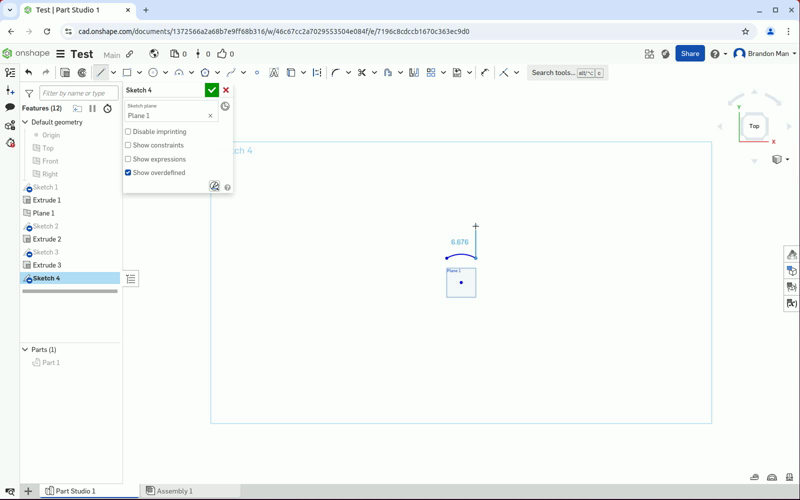
key_up(shift)
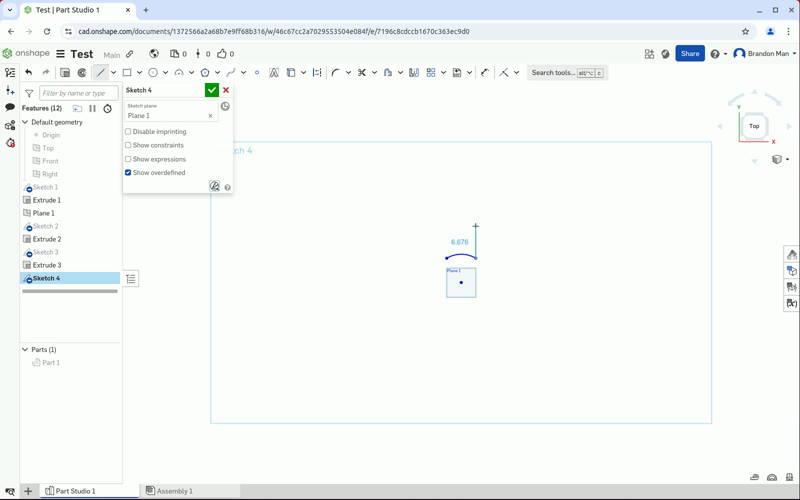
key_down(shift)
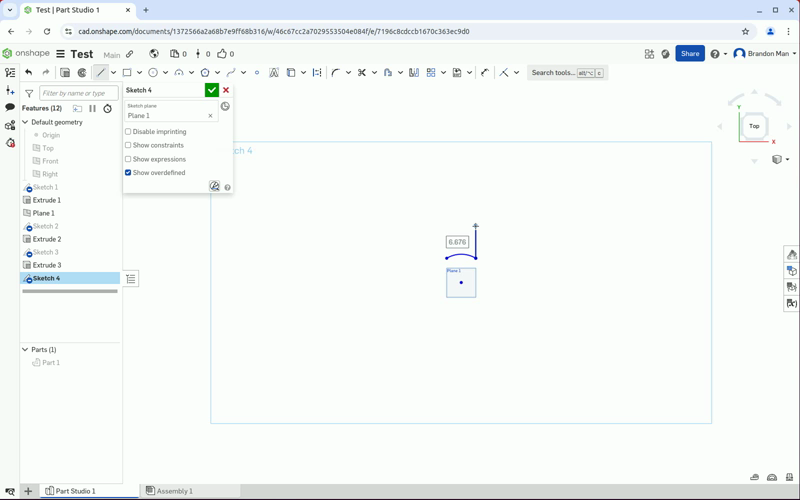
mouse_move(505, 225)
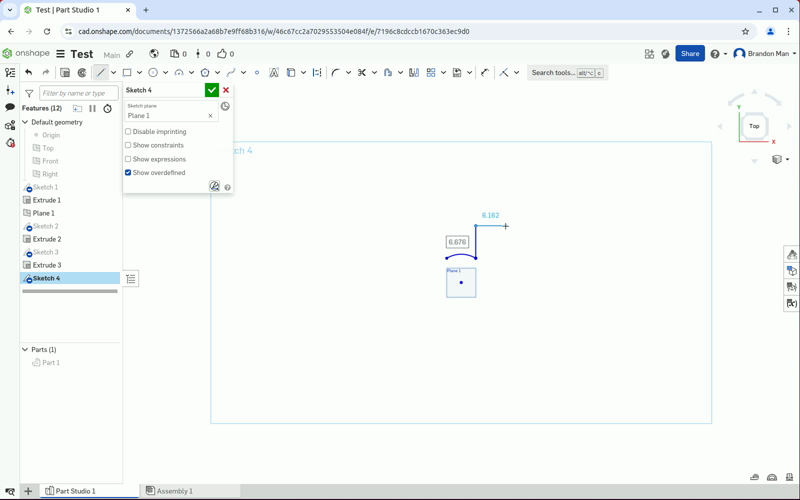
mouse_move(446, 225)
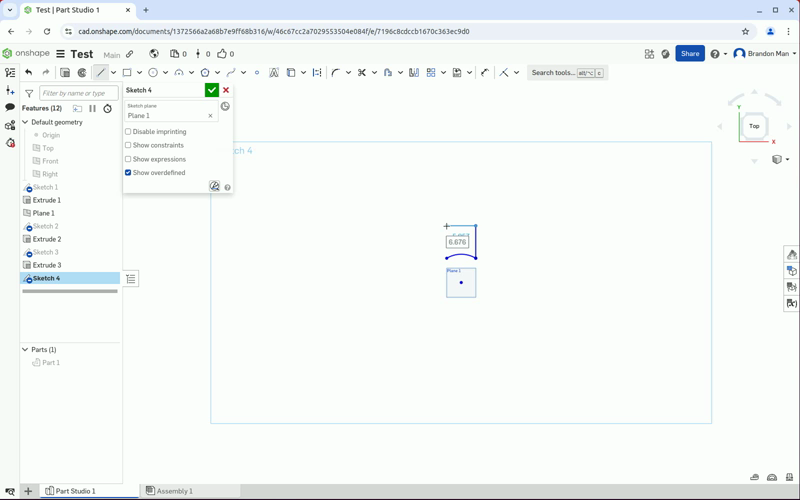
click(446, 225)
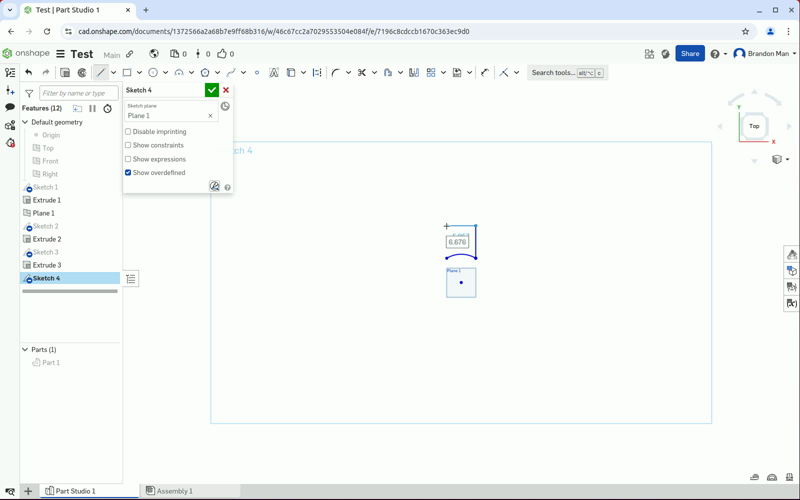
key_up(shift)
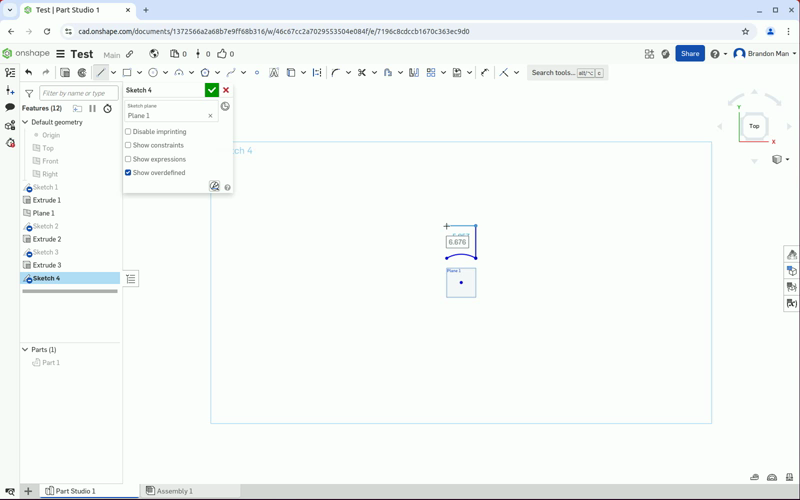
mouse_move(476, 225)
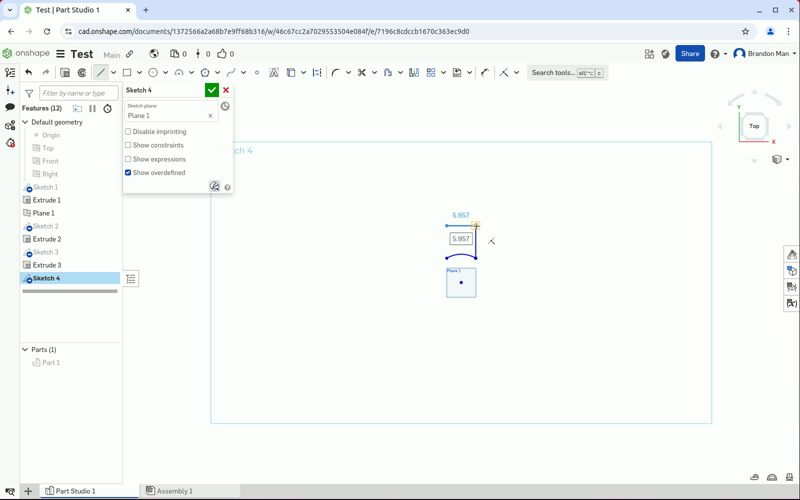
key_down(shift)
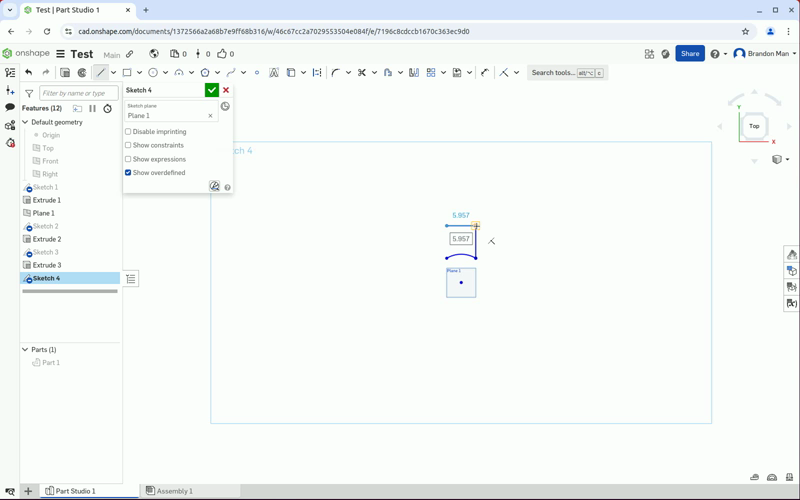
mouse_move(446, 258)
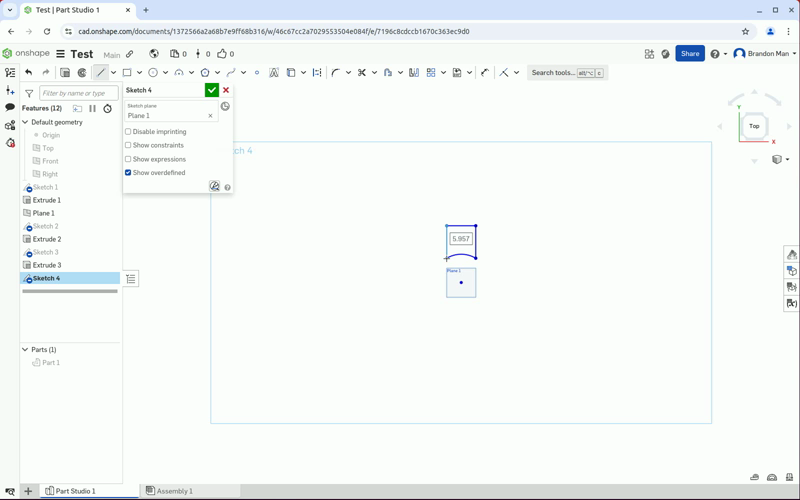
key_up(shift)
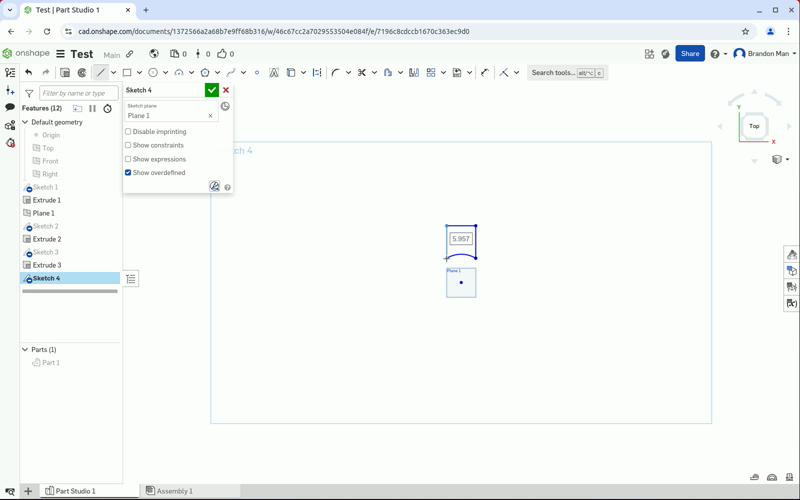
click(446, 258)
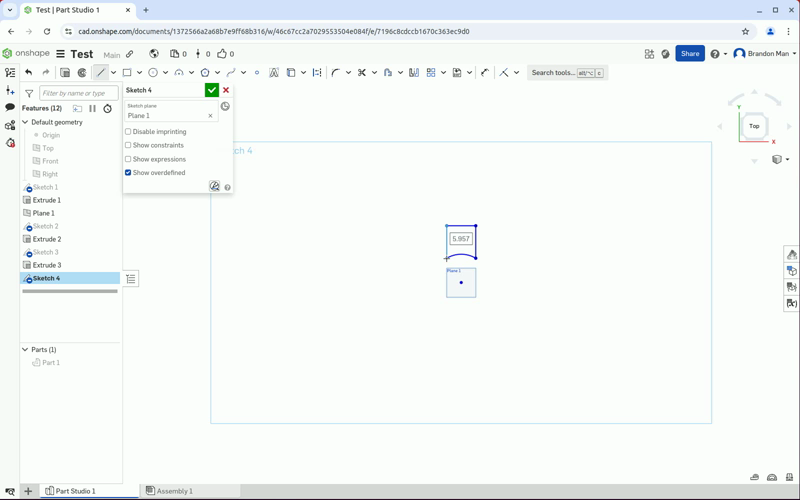
key(esc)
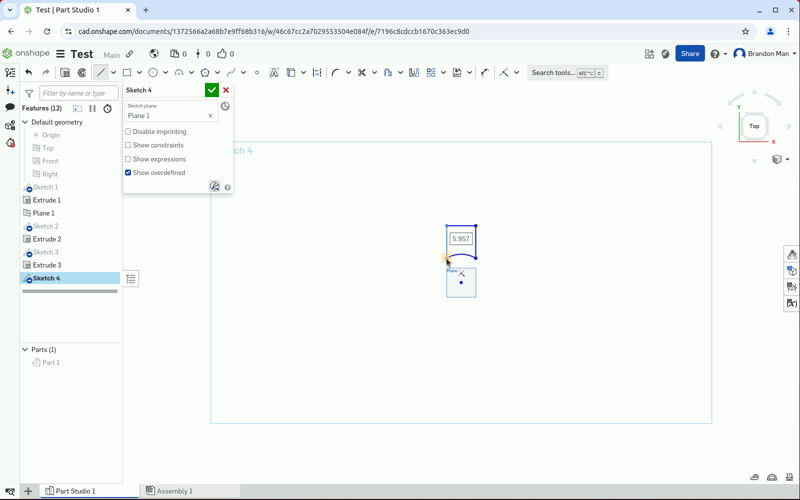
mouse_move(469, 246)
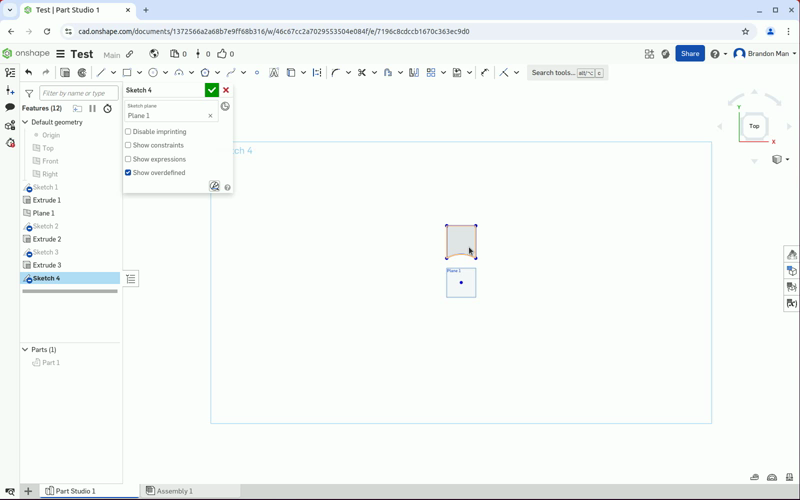
scroll(6)
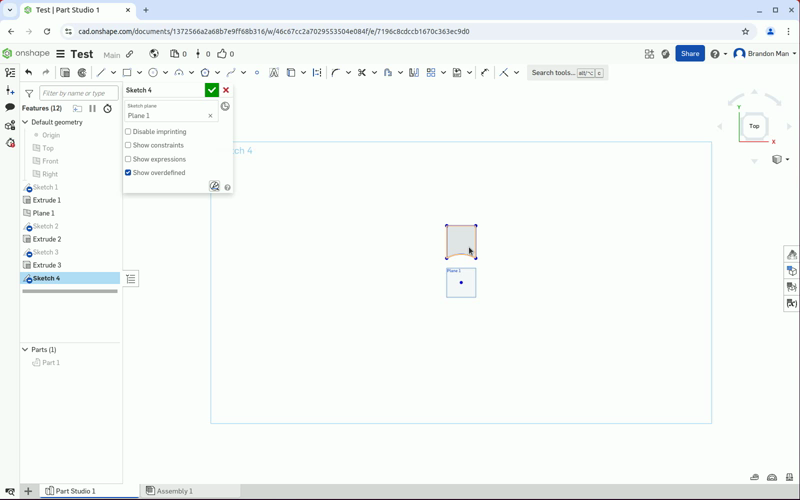
scroll(6)
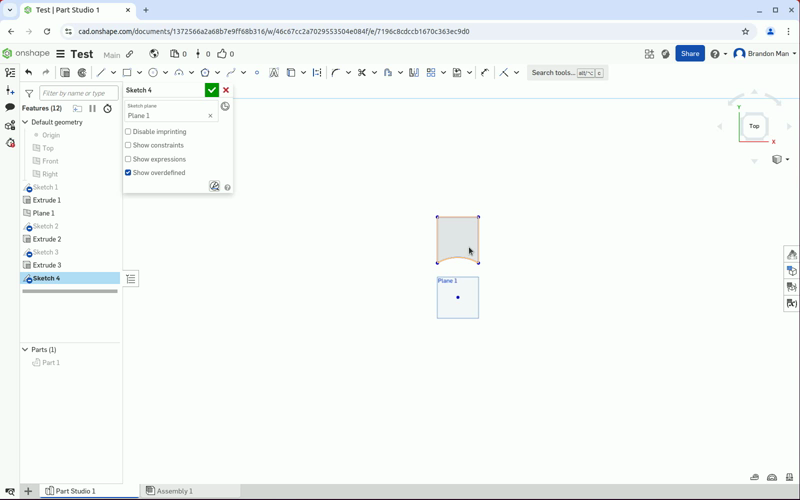
scroll(6)
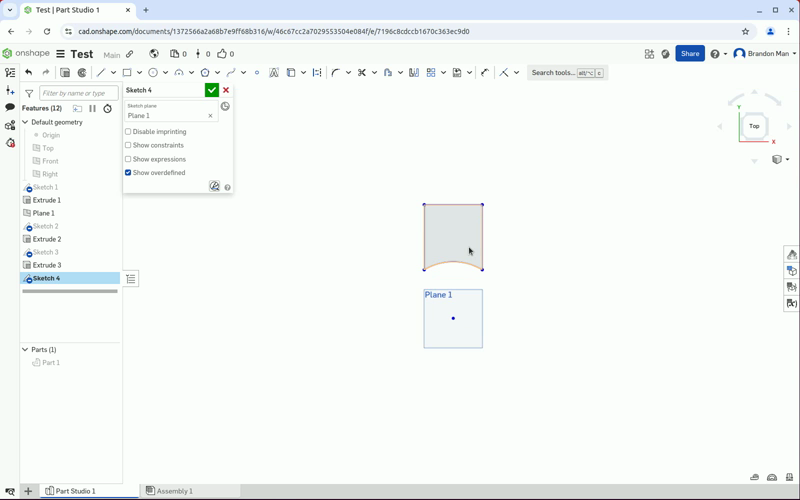
scroll(6)
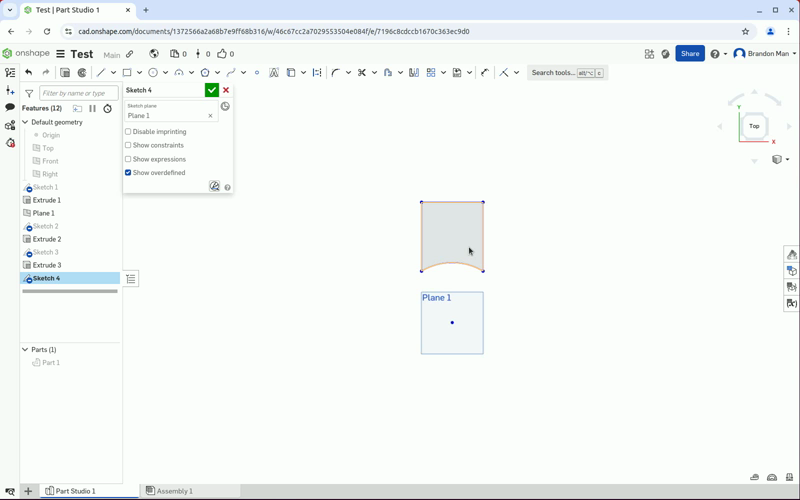
scroll(6)
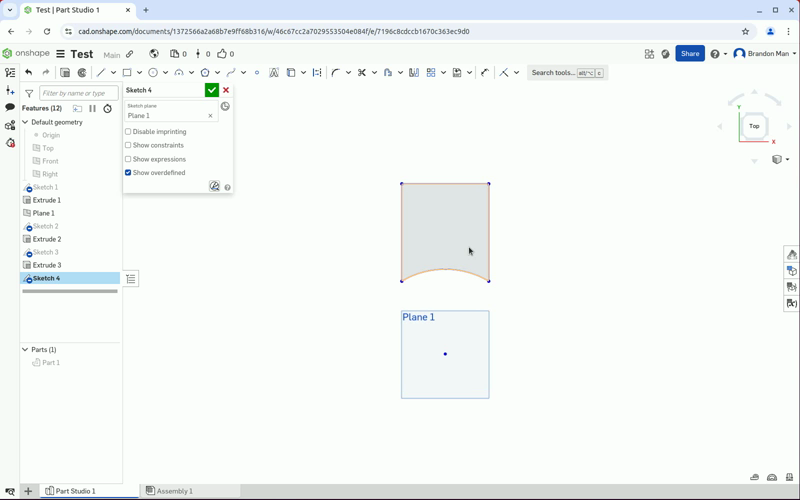
scroll(6)
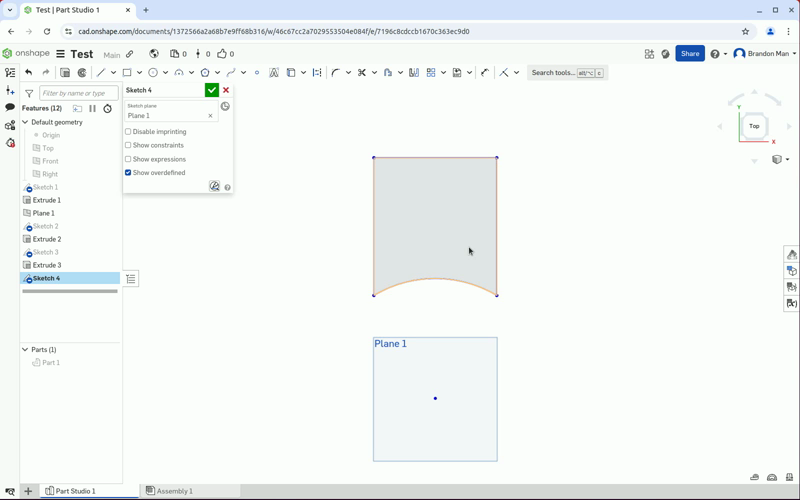
scroll(6)
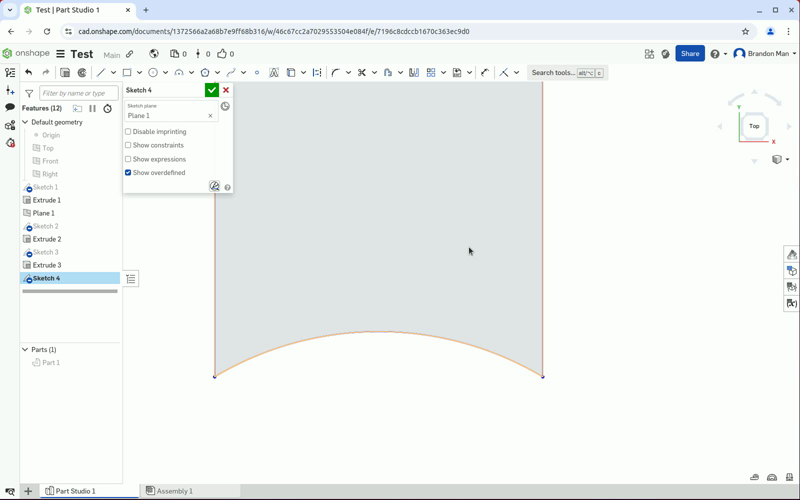
click(469, 246)
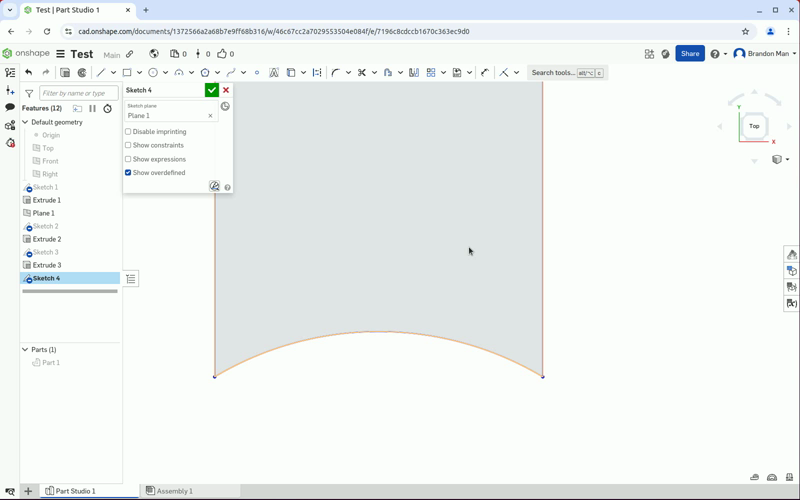
scroll(-6)
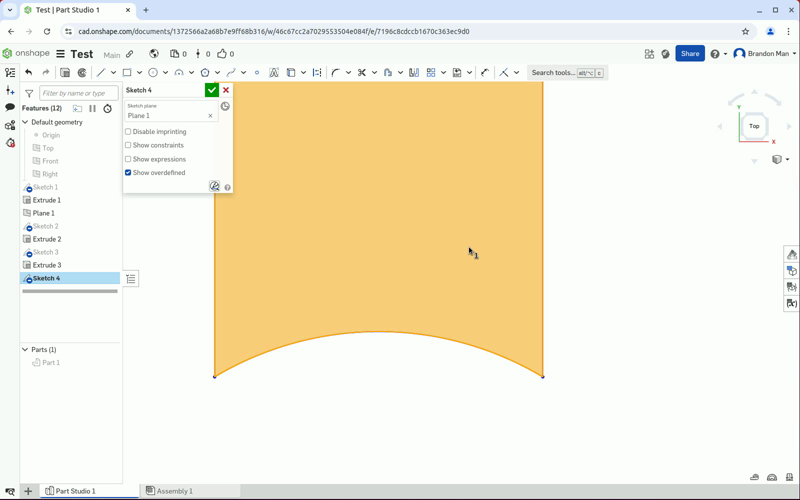
scroll(-6)
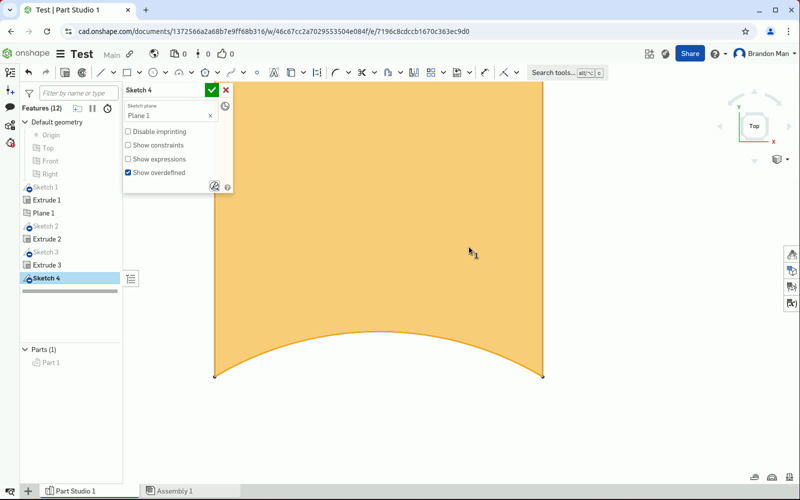
scroll(-6)
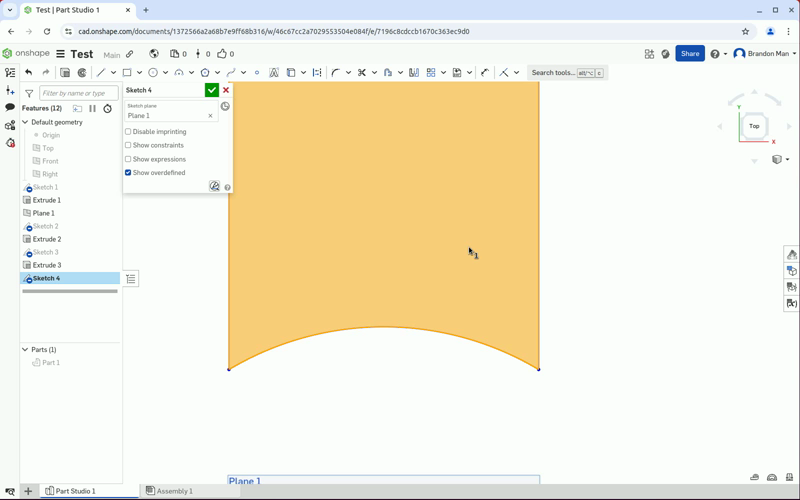
scroll(-6)
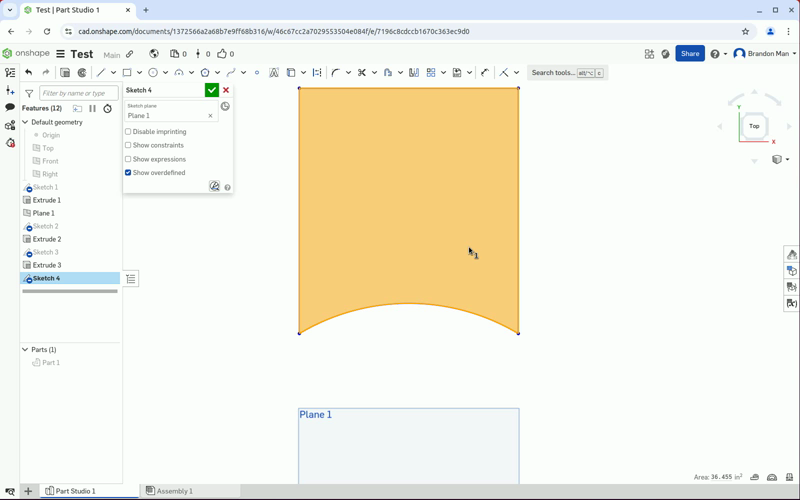
scroll(-6)
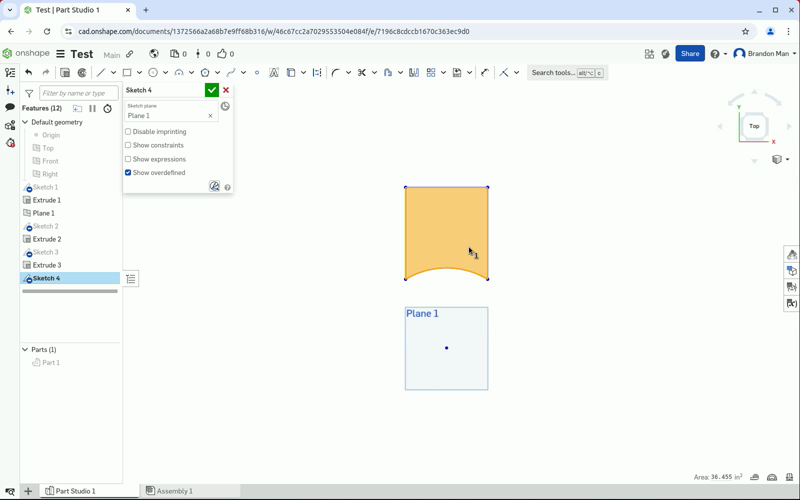
scroll(-6)
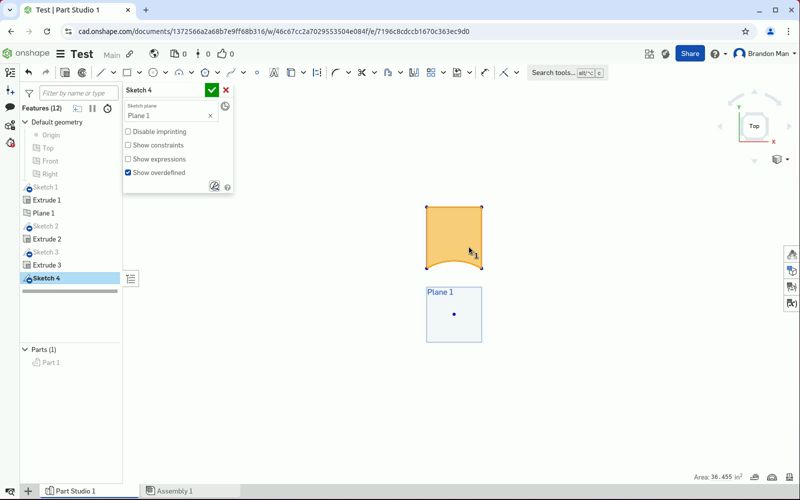
scroll(-6)
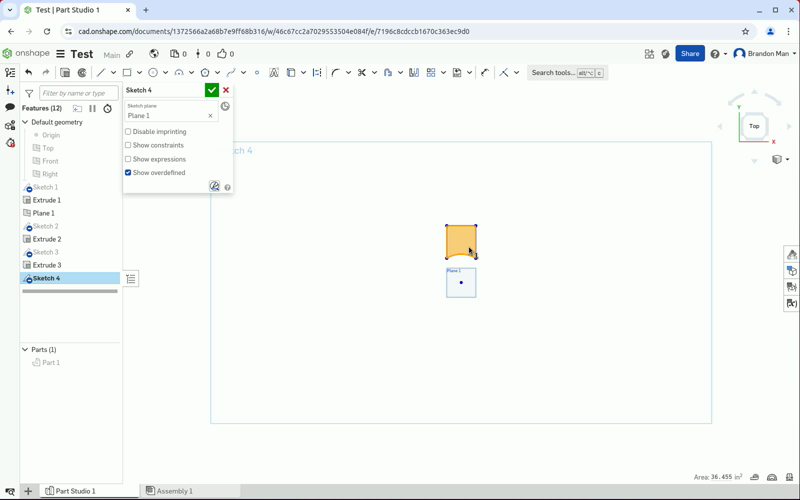
mouse_move(73, 352)
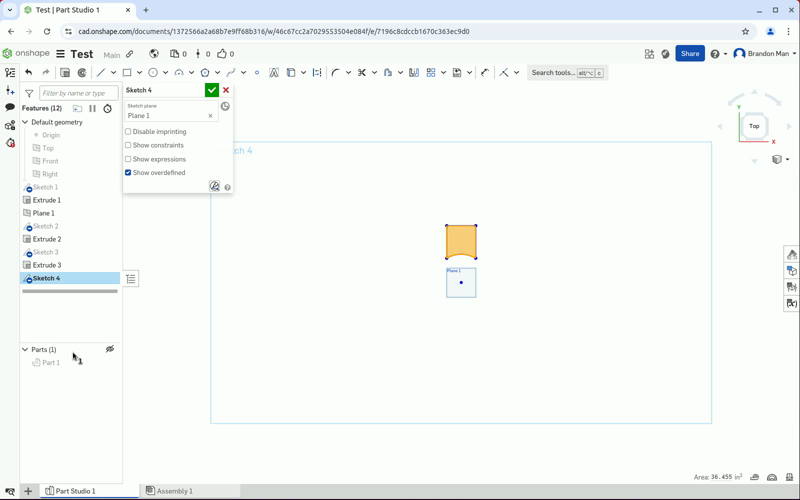
key(shift+y)
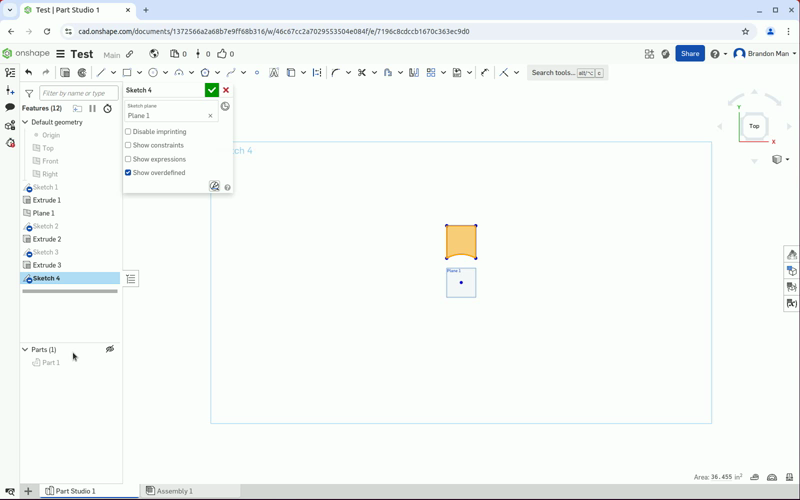
key(shift+e)
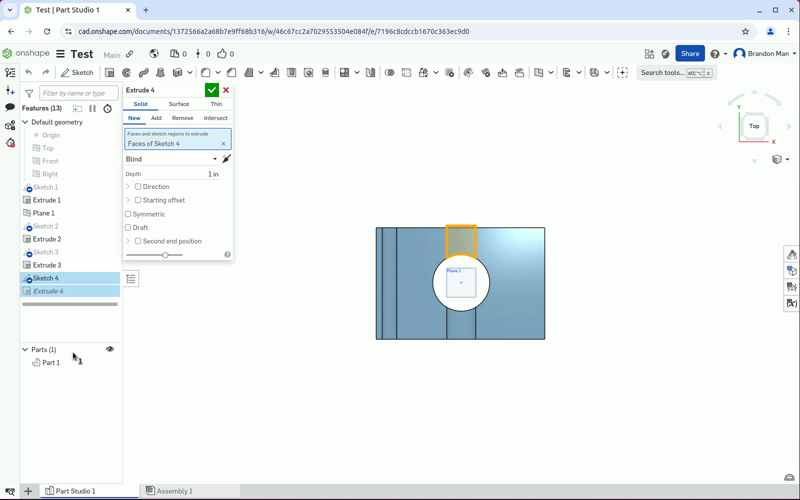
mouse_move(143, 106)
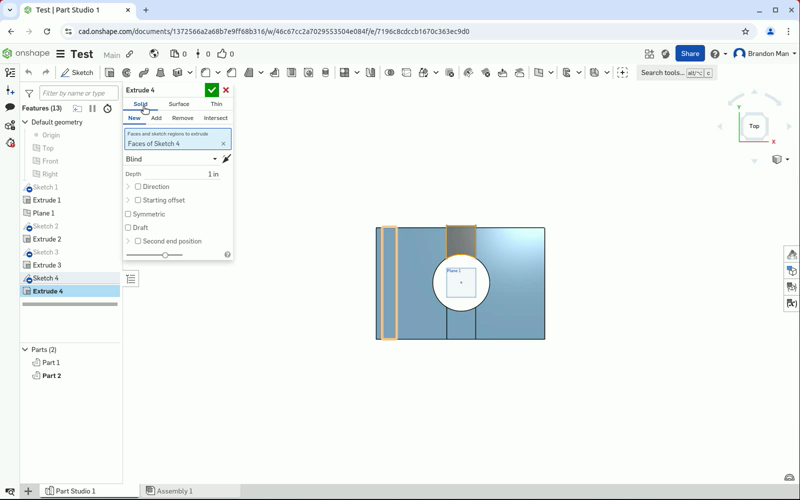
click(143, 106)
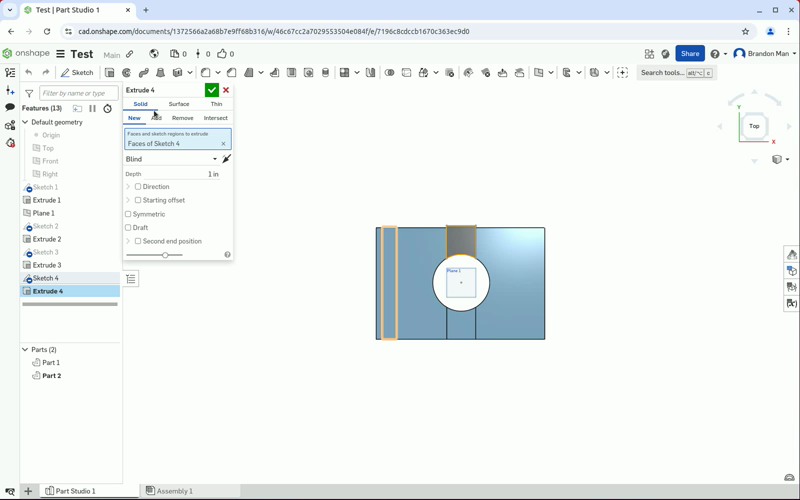
mouse_move(186, 120)
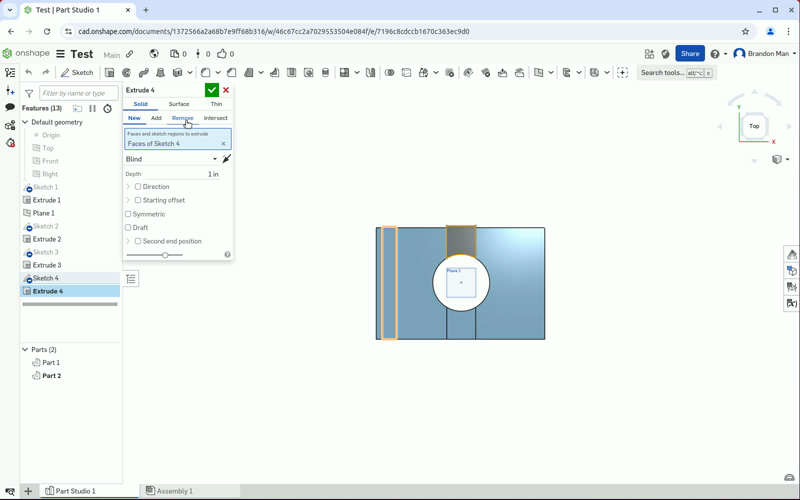
click(186, 120)
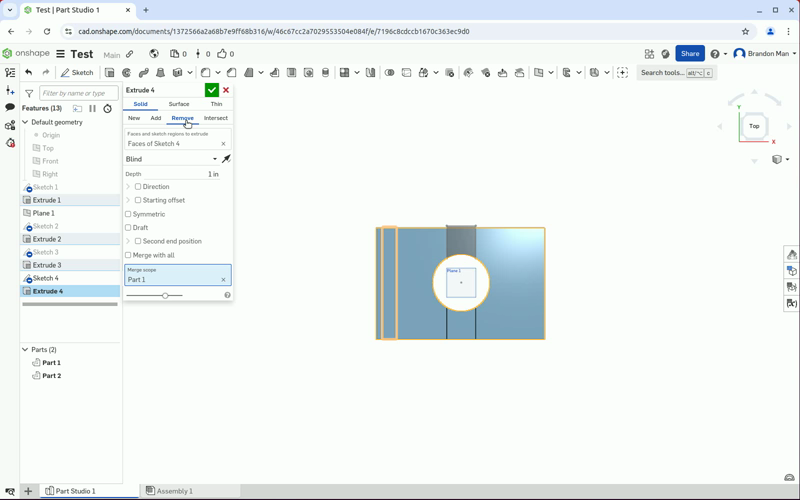
key(tab, 4)
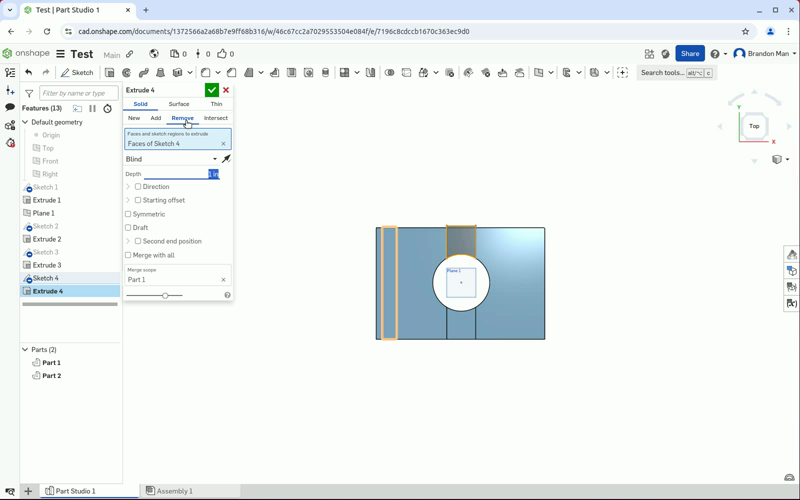
text(1.204)
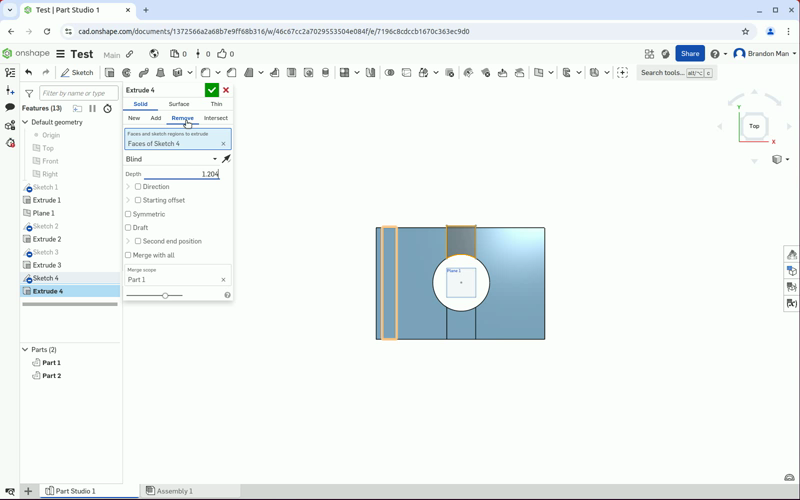
key(tab, 6)
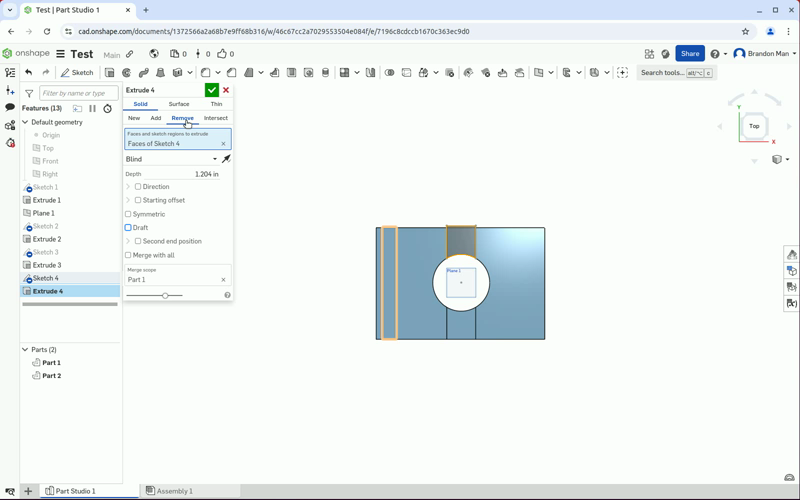
key(space)
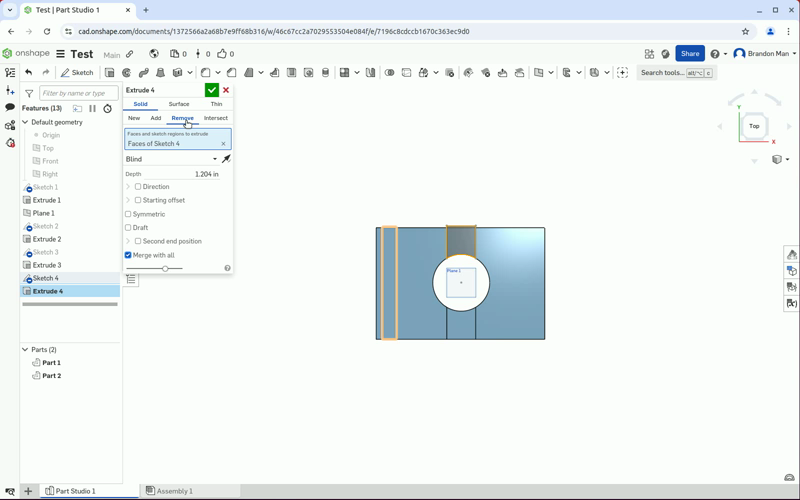
key(enter)
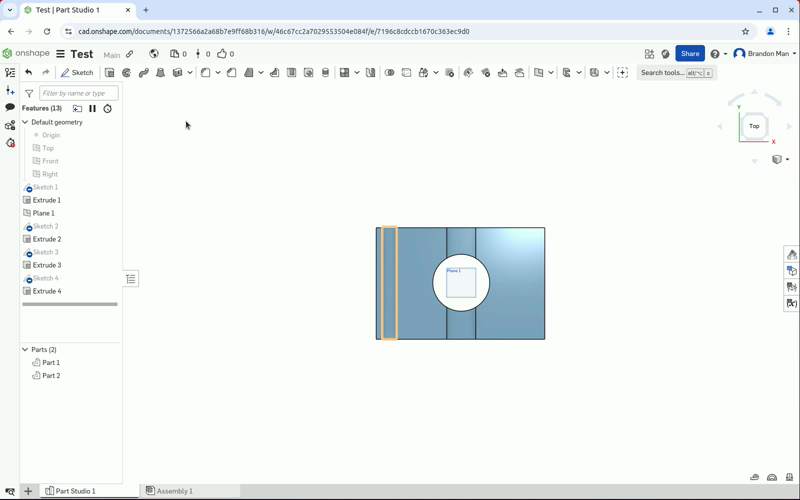
key(shift+h)
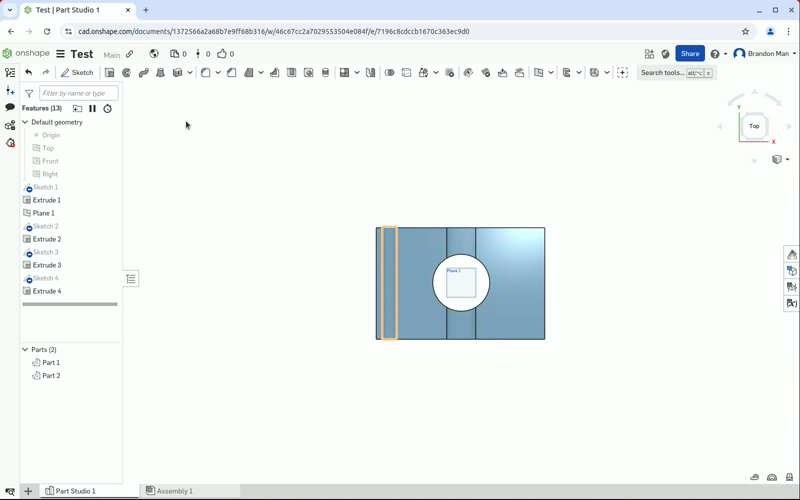
key(shift+h)
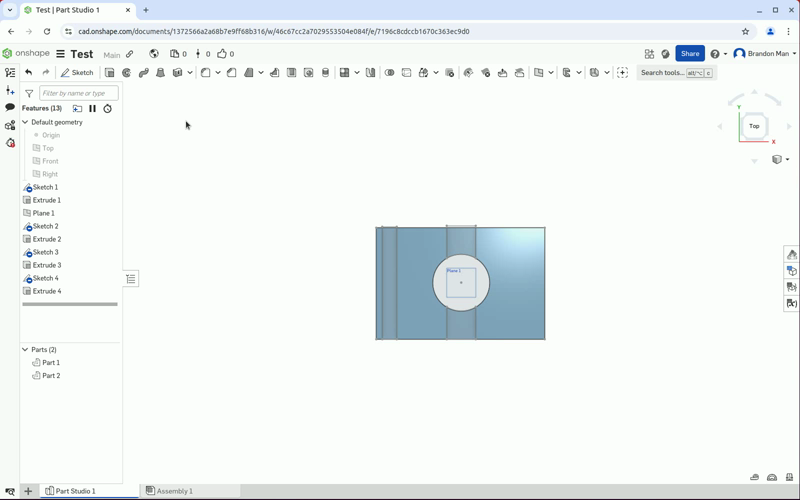
key(shift+7)
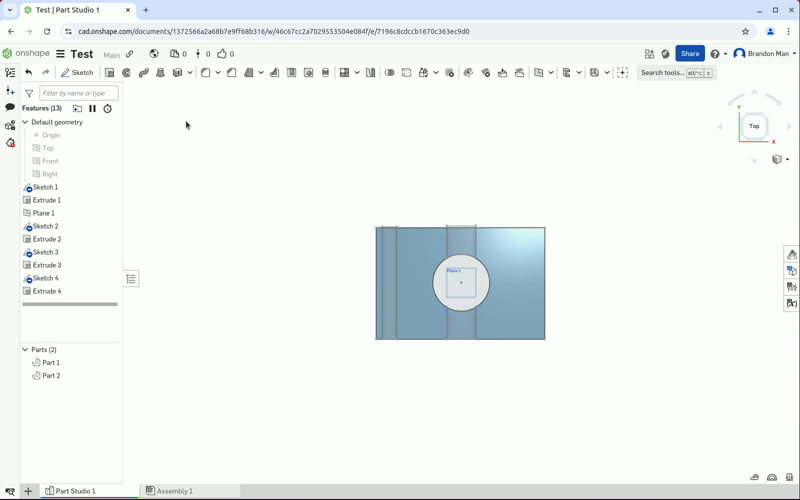
key(up, 3)
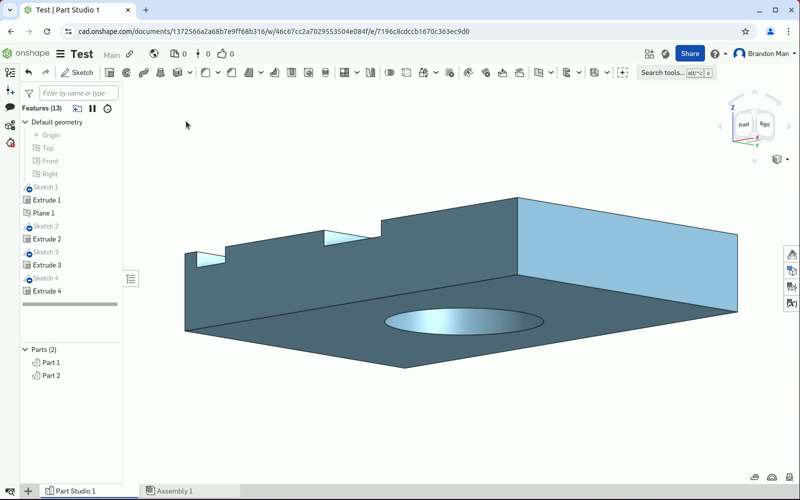
key(left, 3)
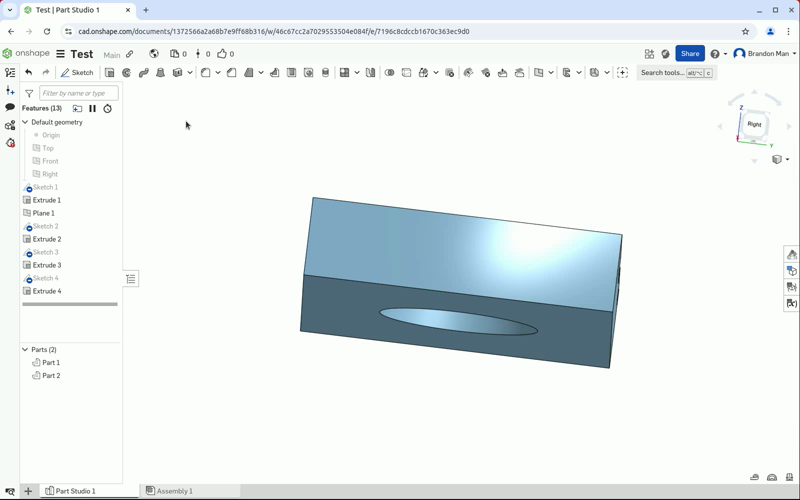
key(right, 3)
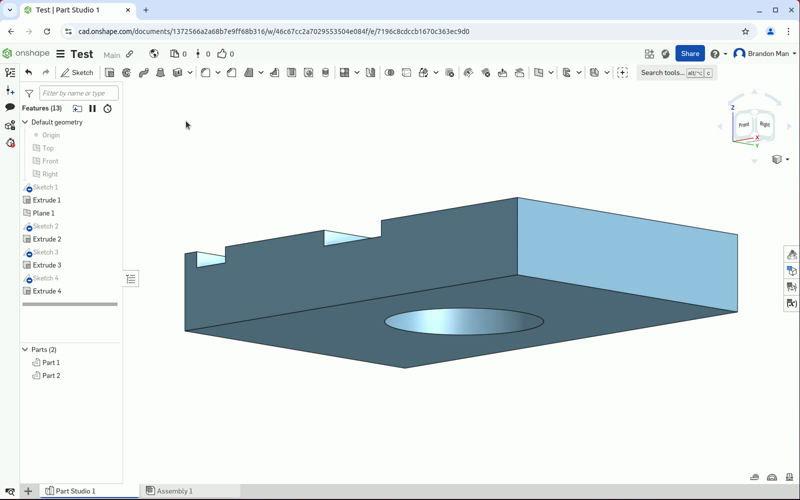
key(down, 3)
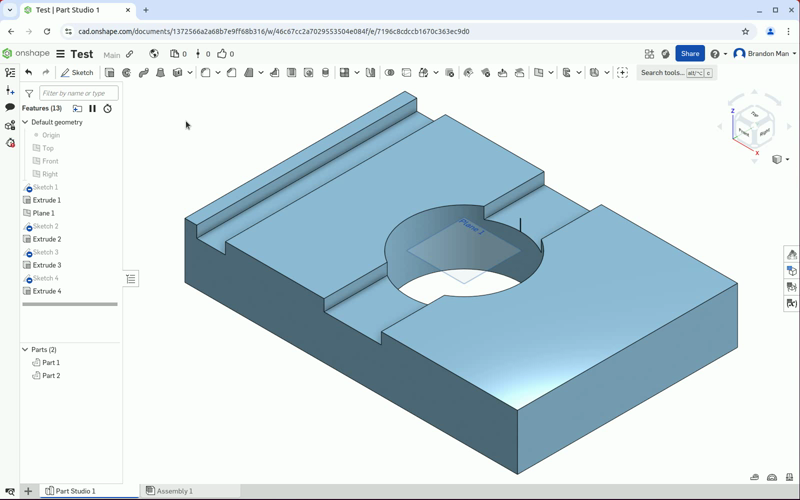
mouse_move(73, 189)
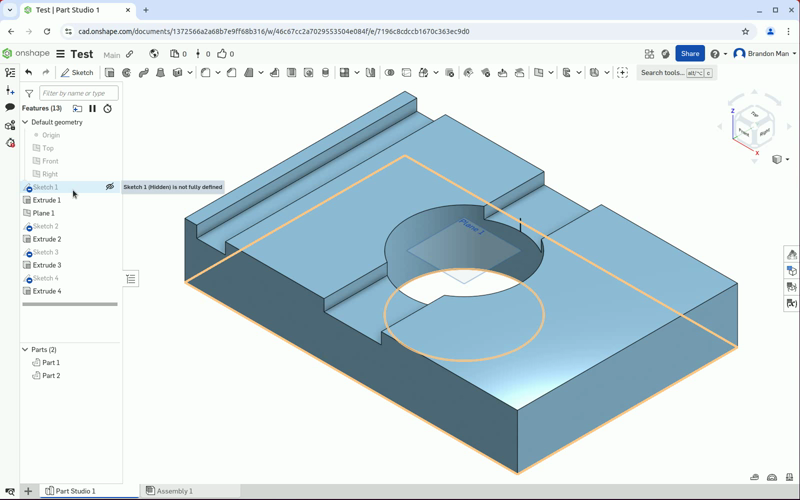
click(73, 189)